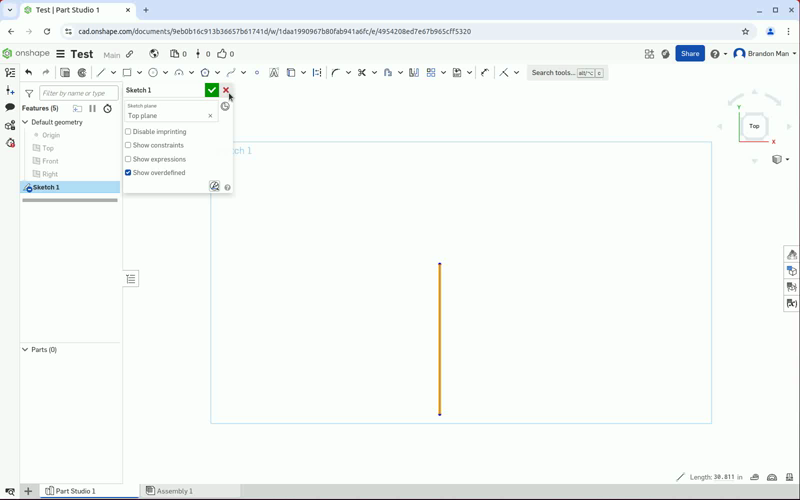
key(shift+h)
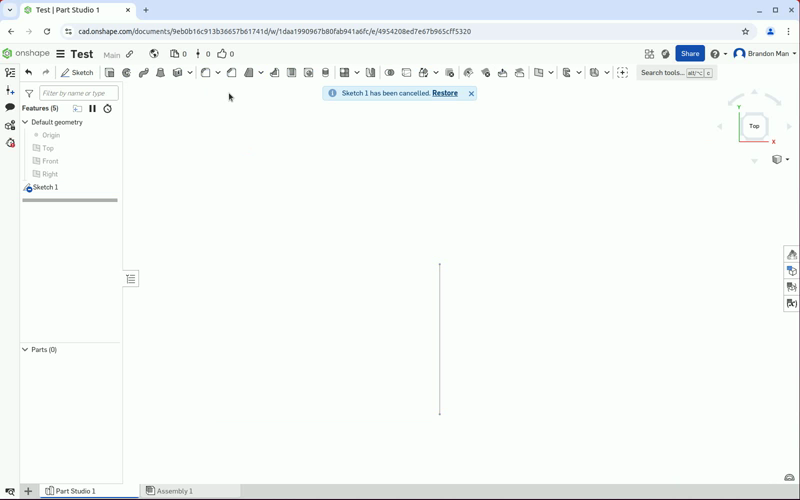
key(shift+s)
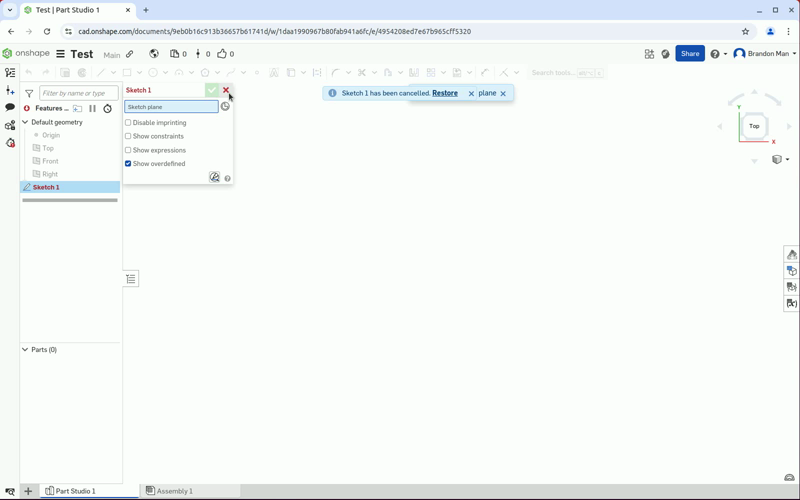
mouse_move(73, 150)
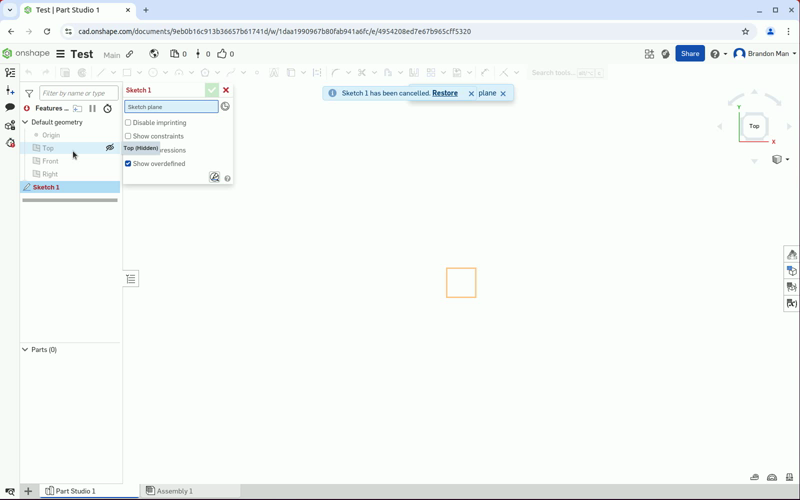
click(73, 150)
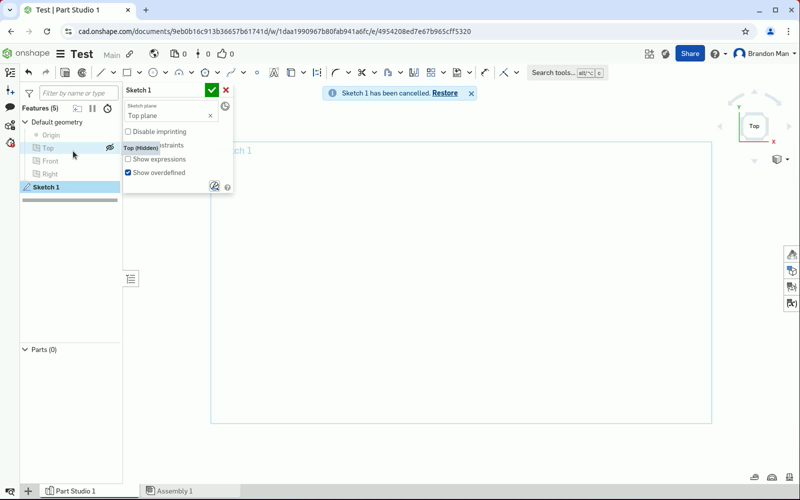
mouse_move(73, 352)
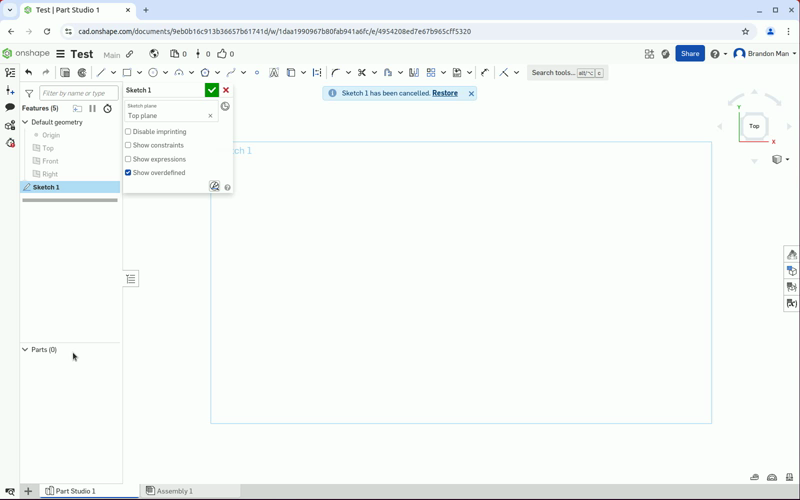
key(y)
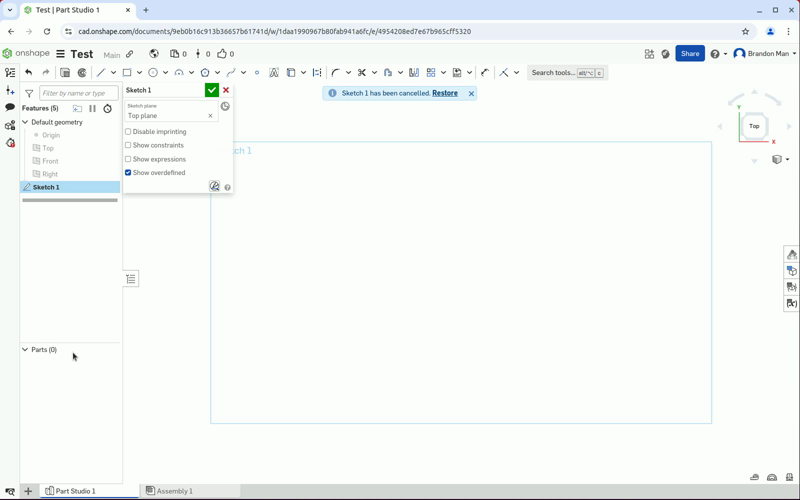
key(l)
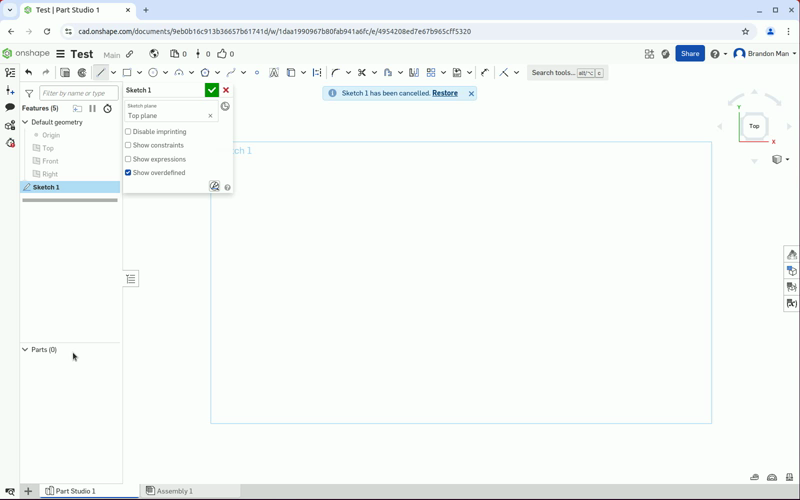
key_down(shift)
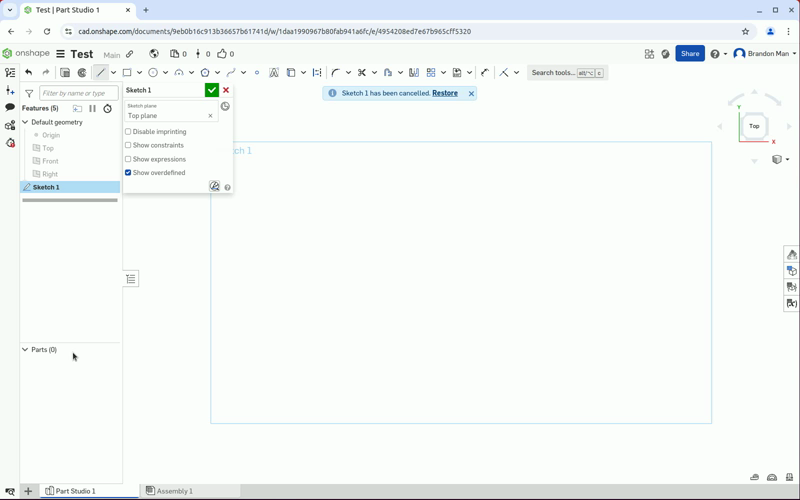
mouse_move(459, 282)
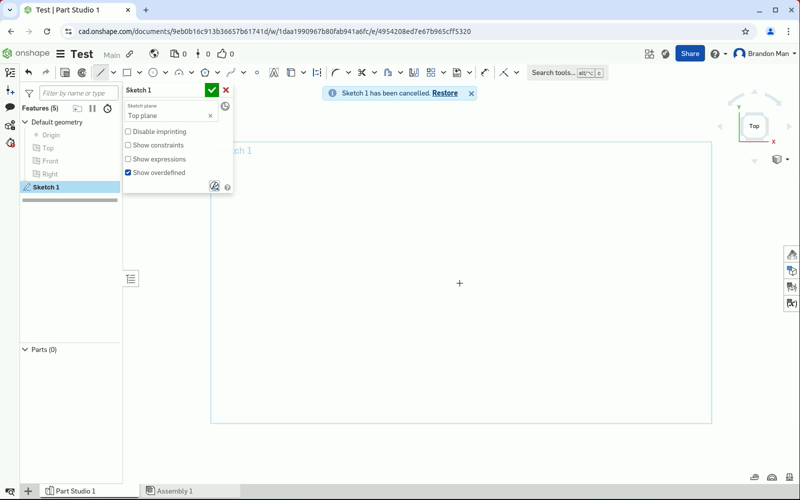
click(459, 282)
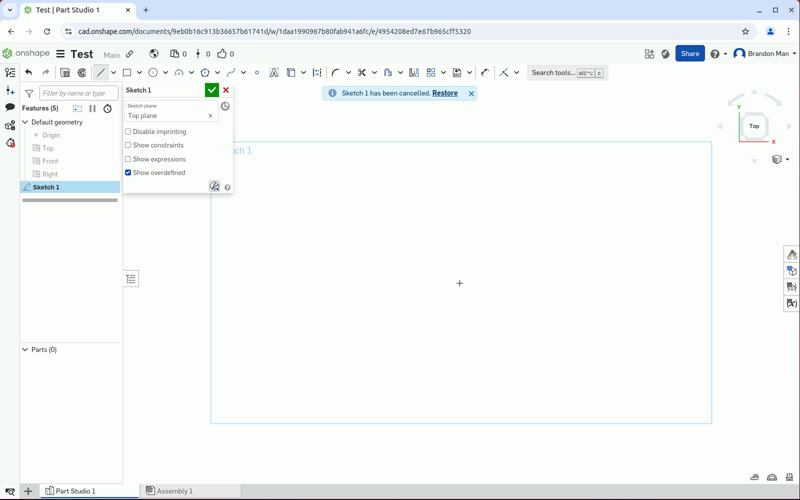
key_up(shift)
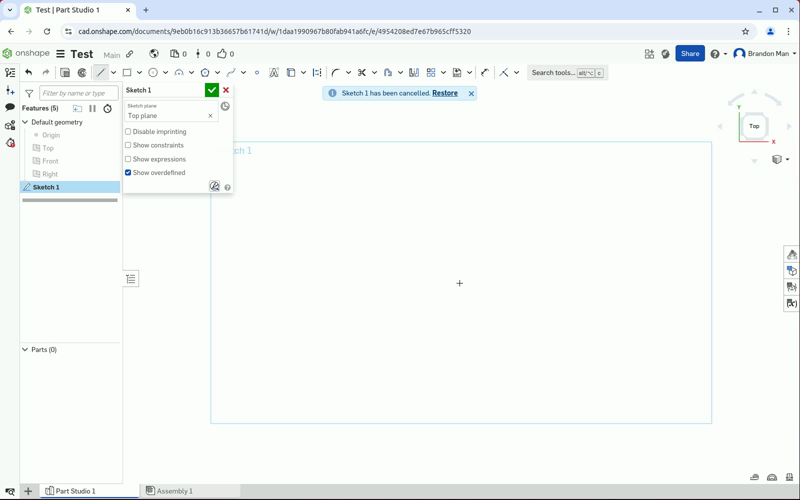
key_down(shift)
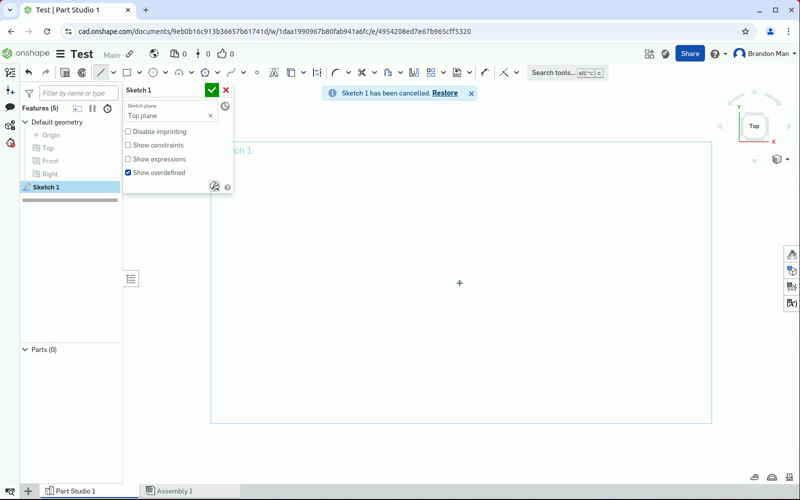
mouse_move(489, 282)
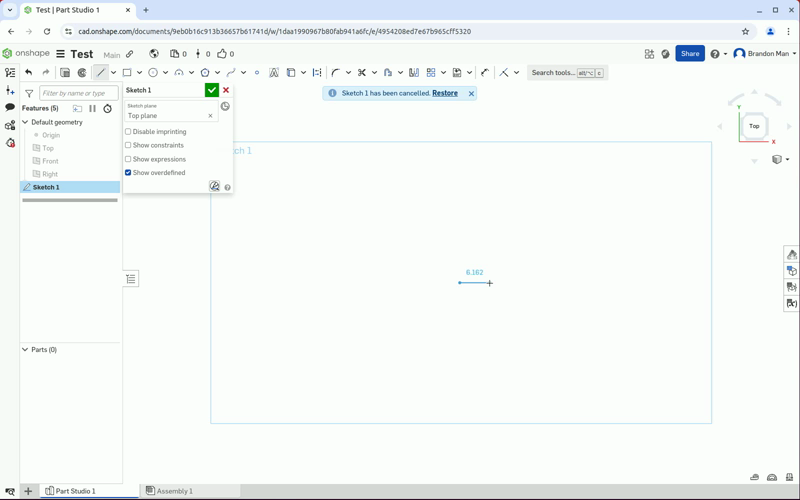
mouse_move(461, 282)
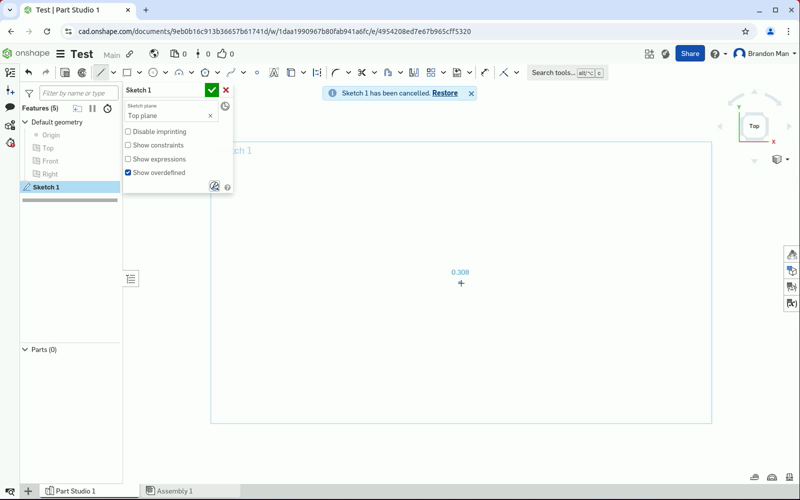
scroll(6)
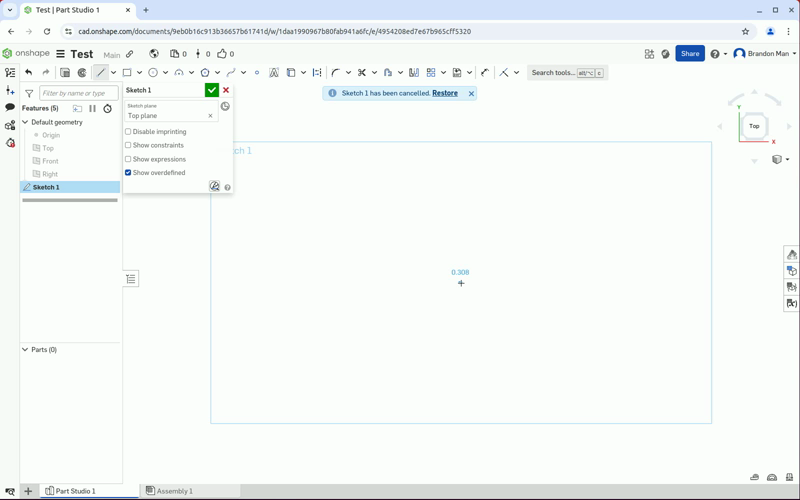
scroll(6)
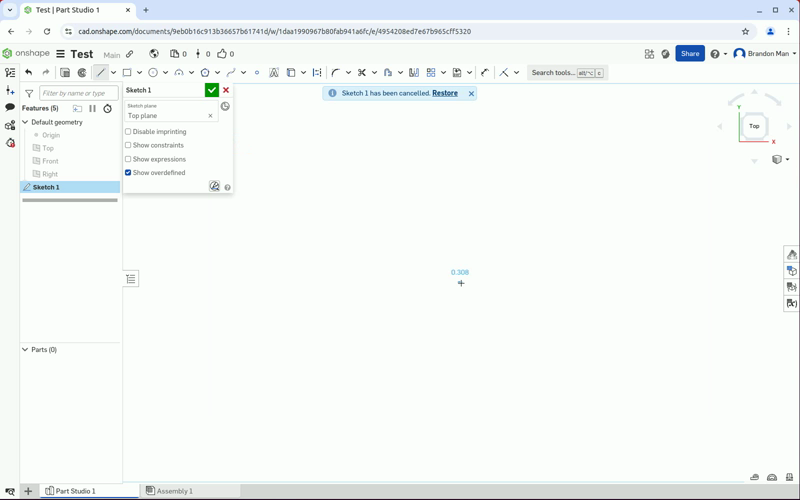
scroll(6)
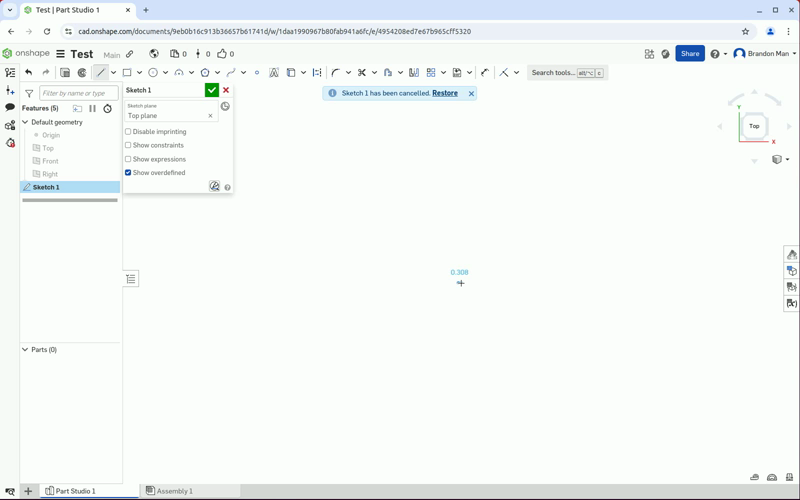
scroll(6)
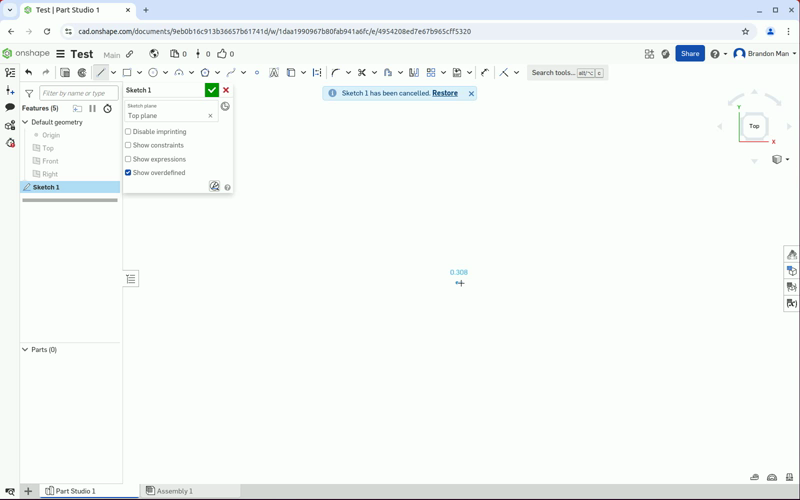
scroll(6)
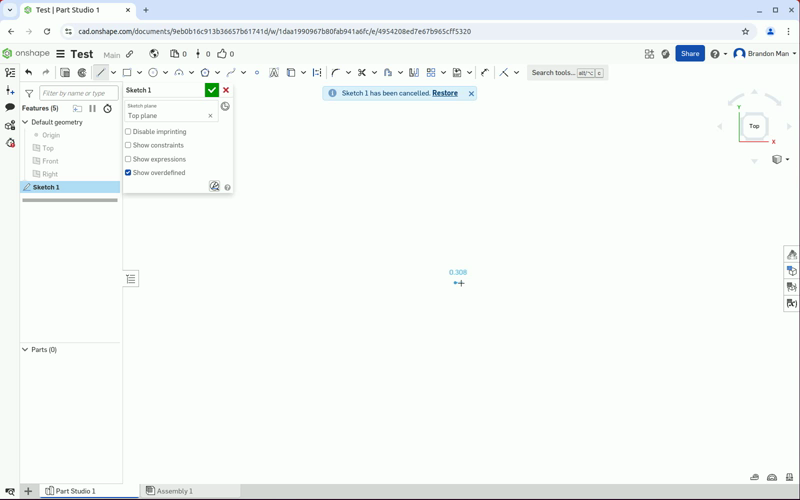
scroll(6)
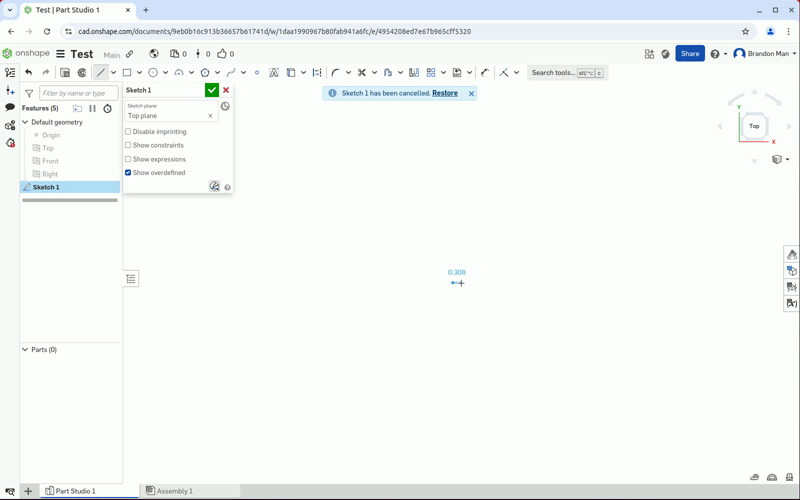
scroll(6)
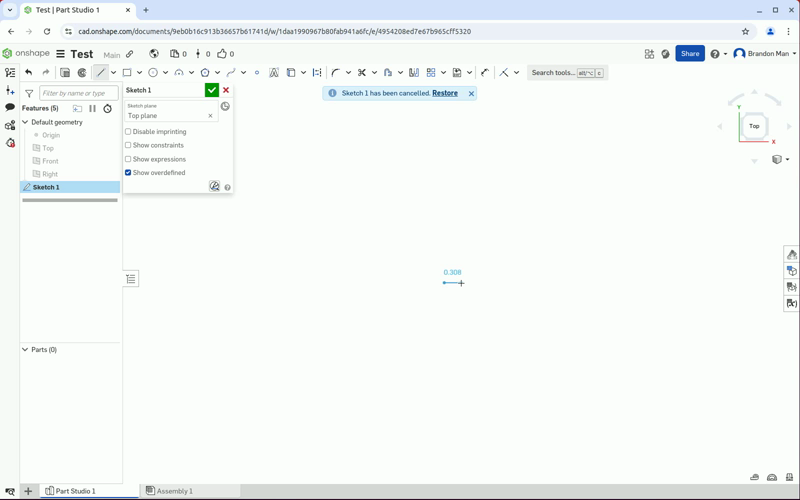
click(461, 282)
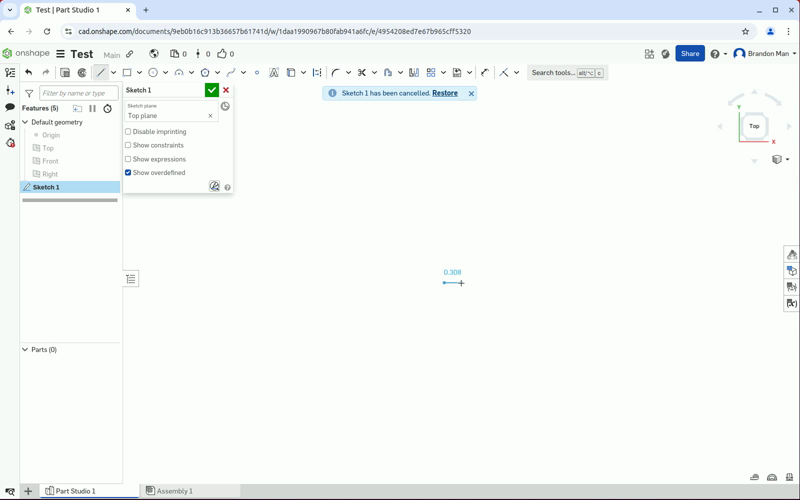
scroll(-6)
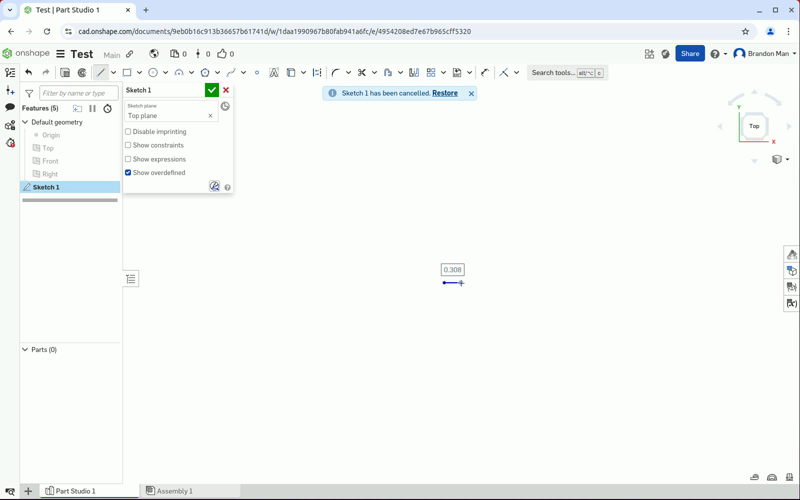
scroll(-6)
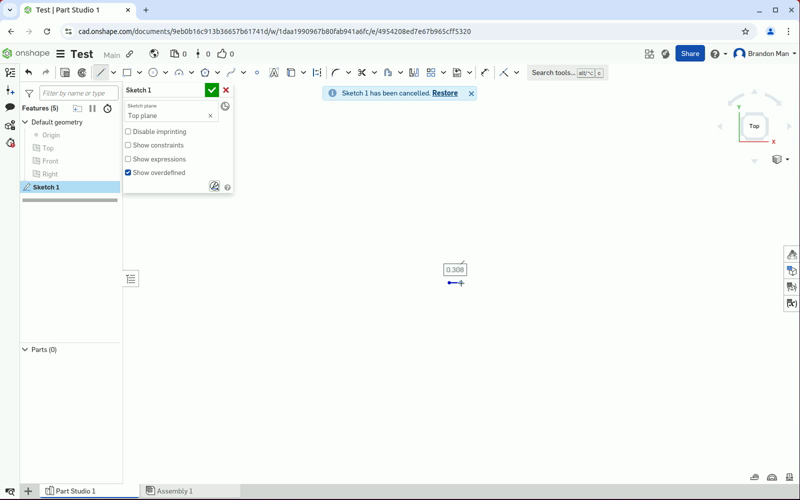
scroll(-6)
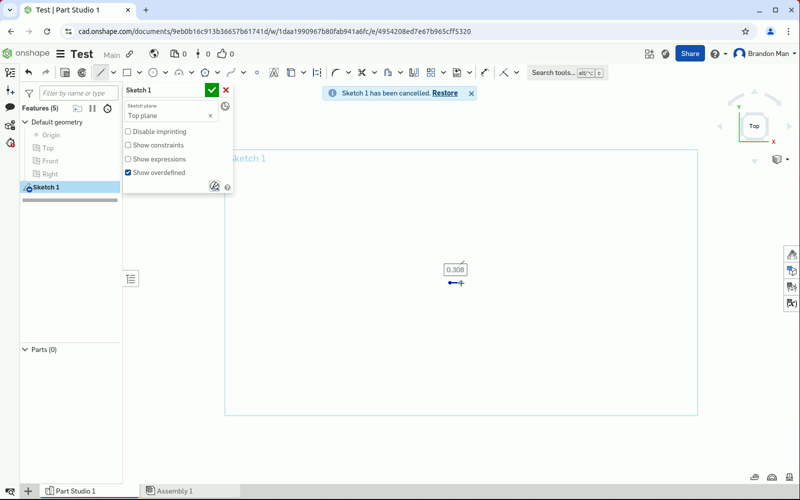
scroll(-6)
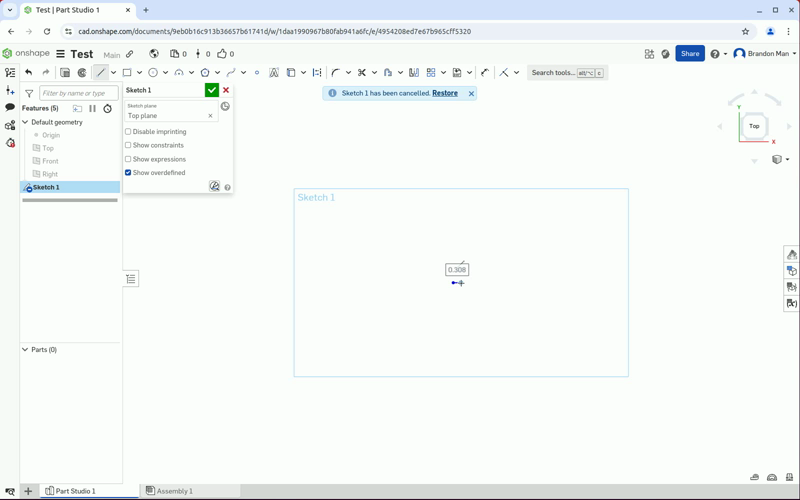
scroll(-6)
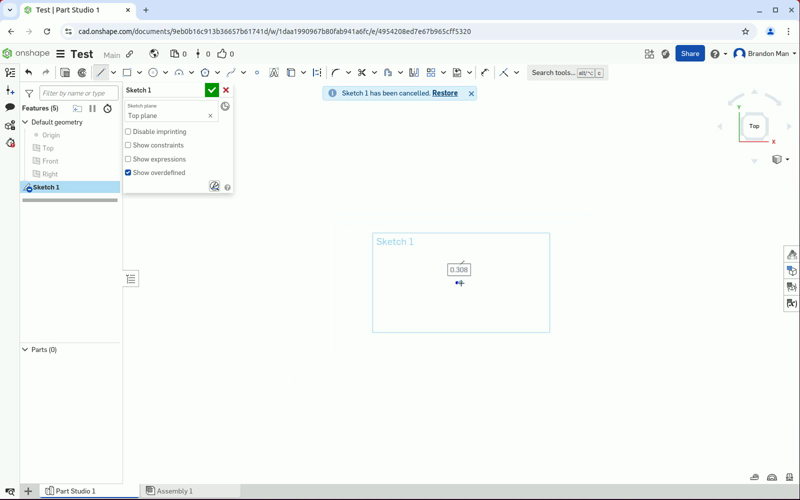
scroll(-6)
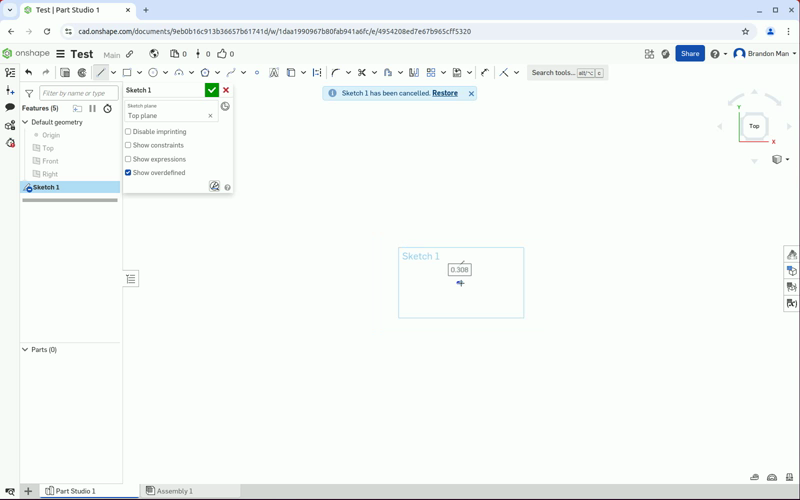
scroll(-6)
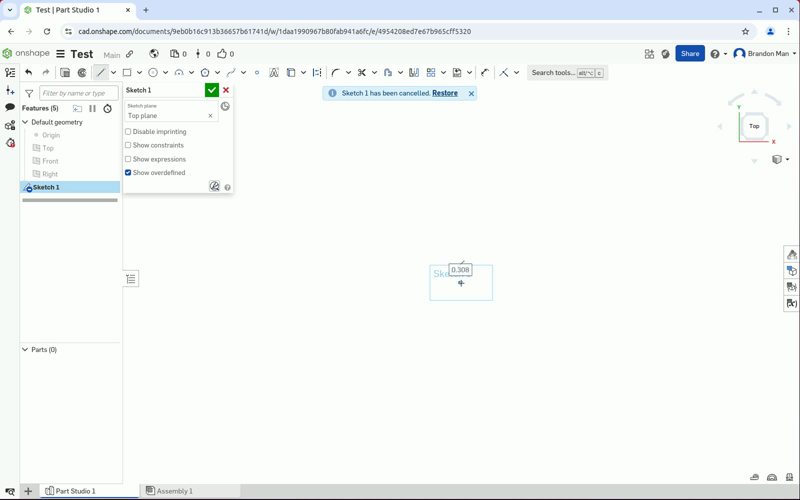
key_up(shift)
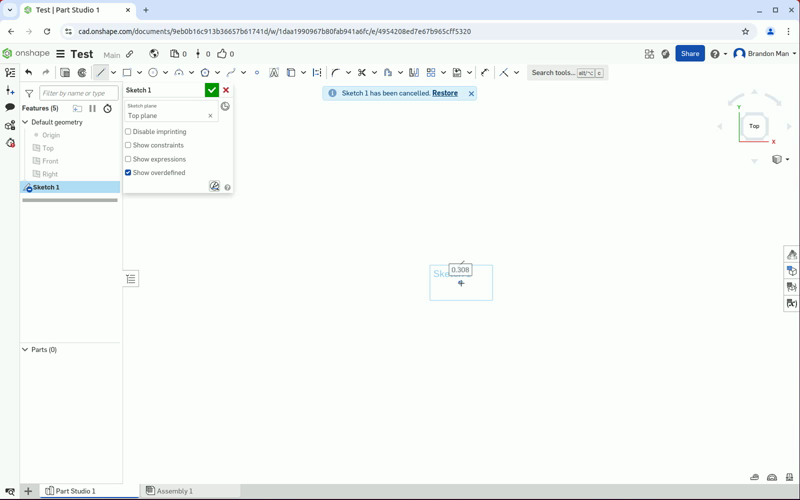
key_down(shift)
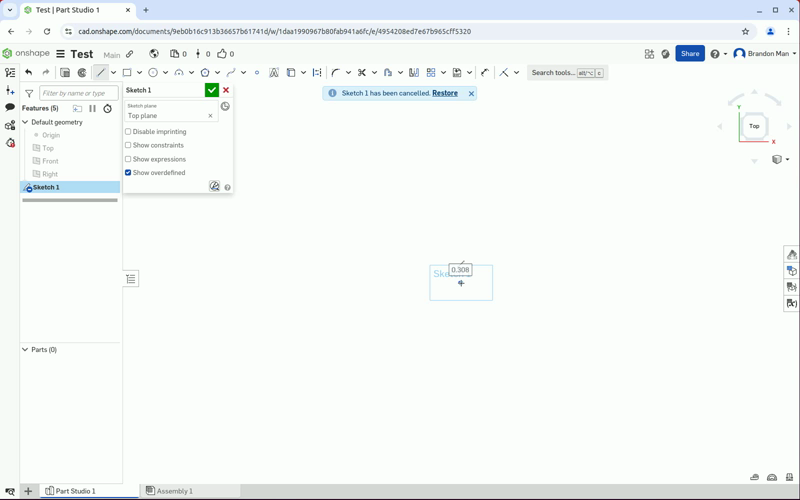
mouse_move(491, 282)
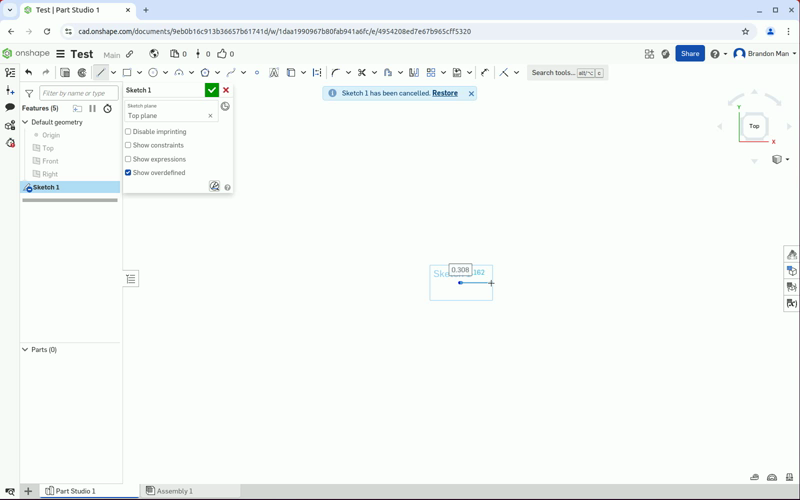
mouse_move(461, 253)
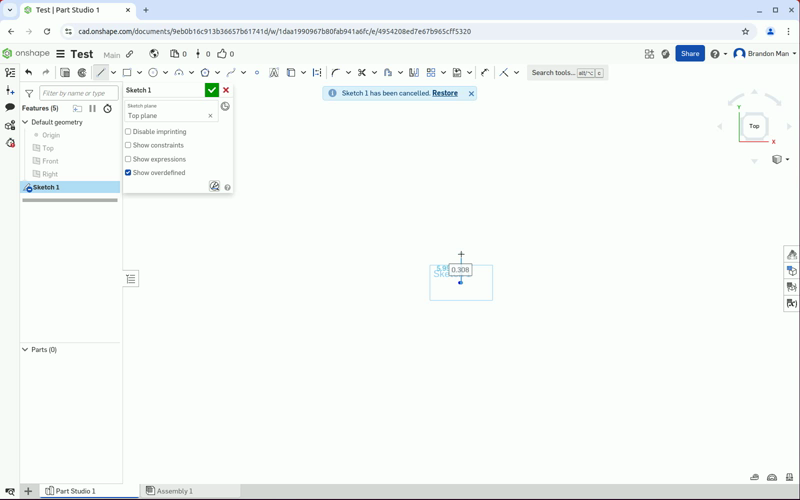
click(461, 253)
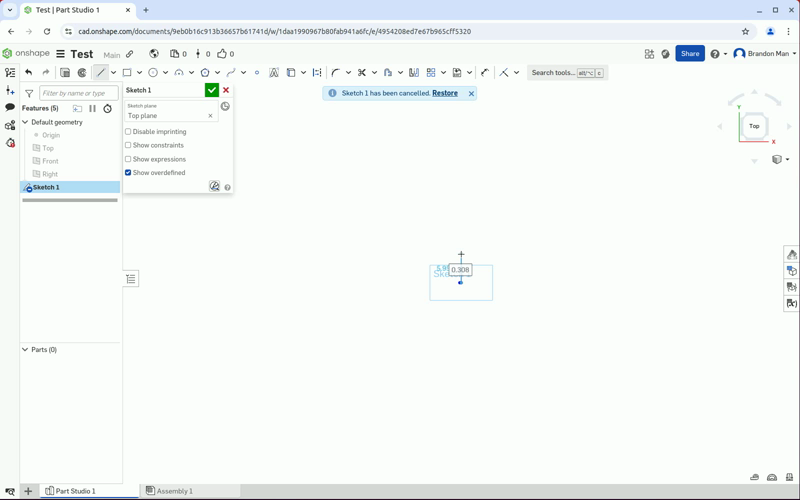
key_up(shift)
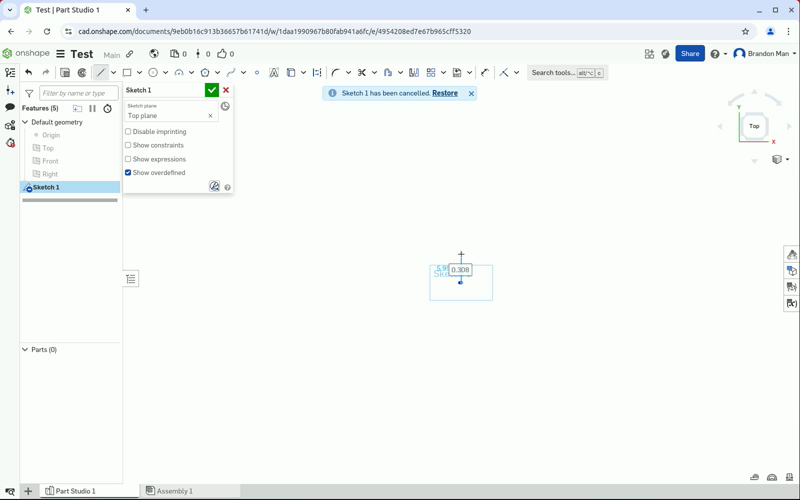
key_down(shift)
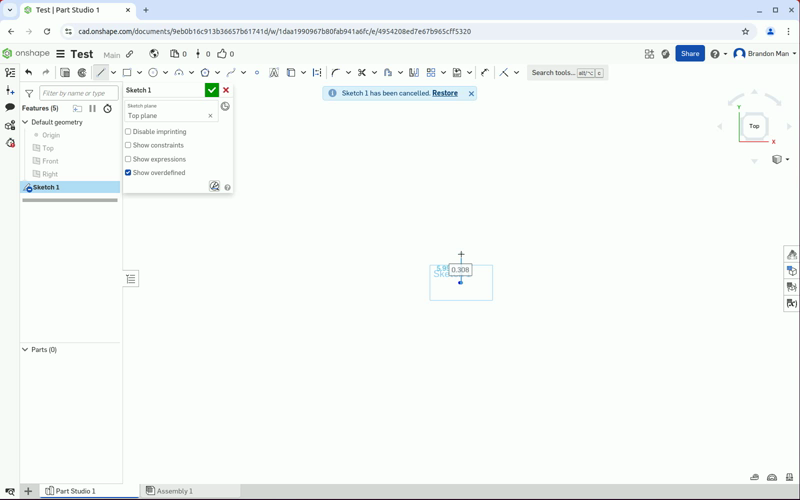
mouse_move(491, 253)
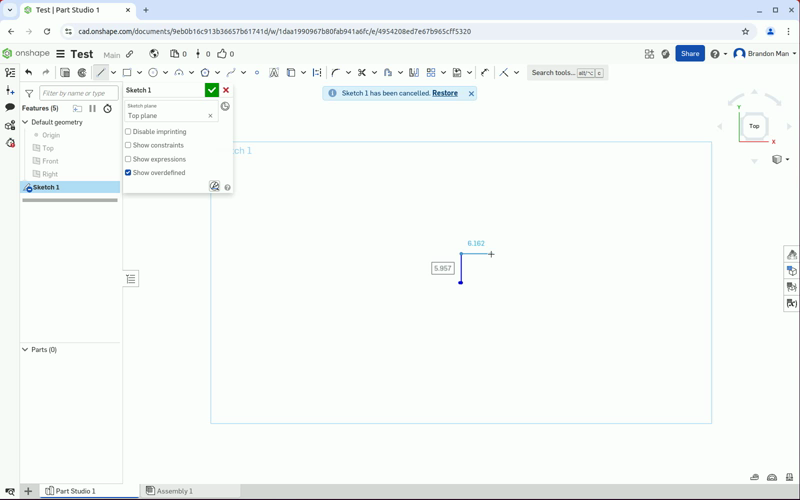
mouse_move(459, 253)
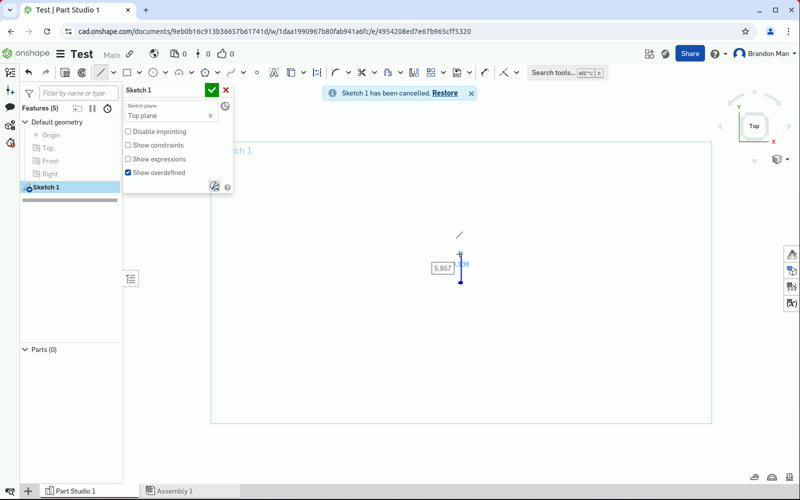
scroll(6)
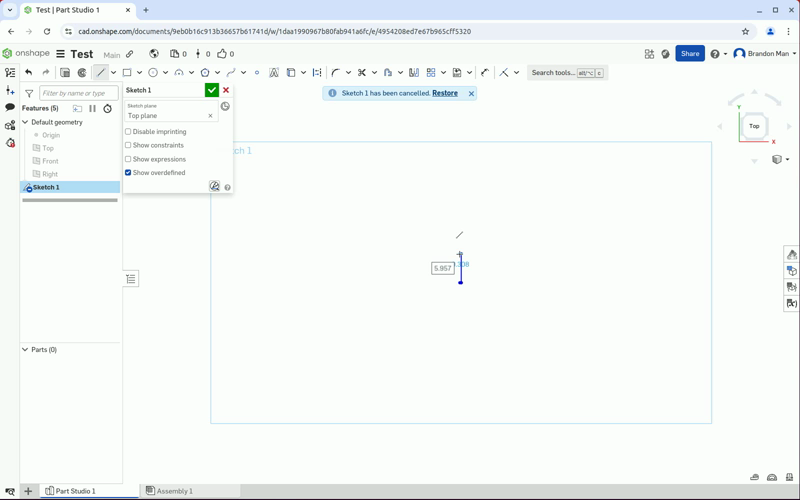
scroll(6)
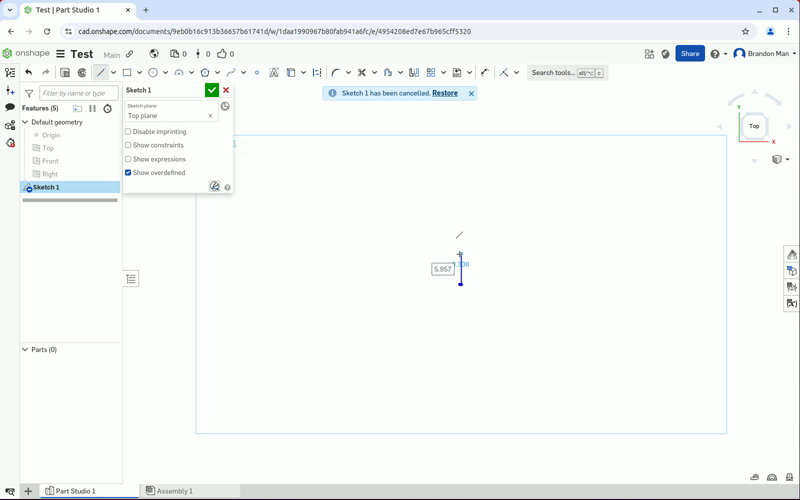
scroll(6)
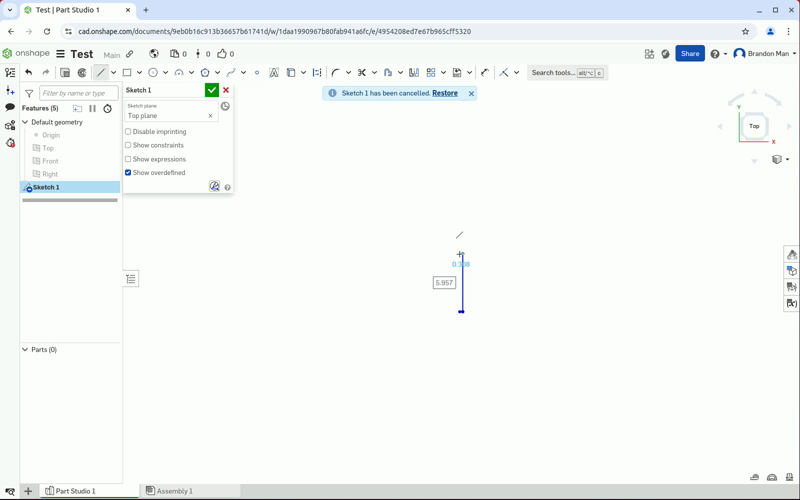
scroll(6)
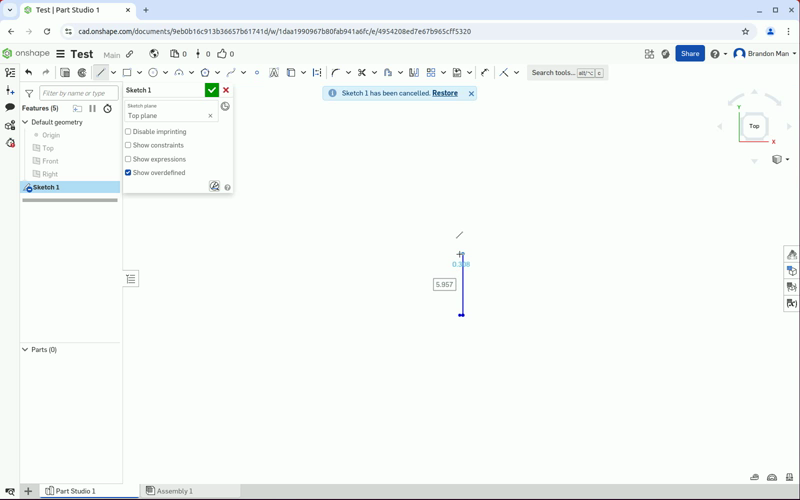
scroll(6)
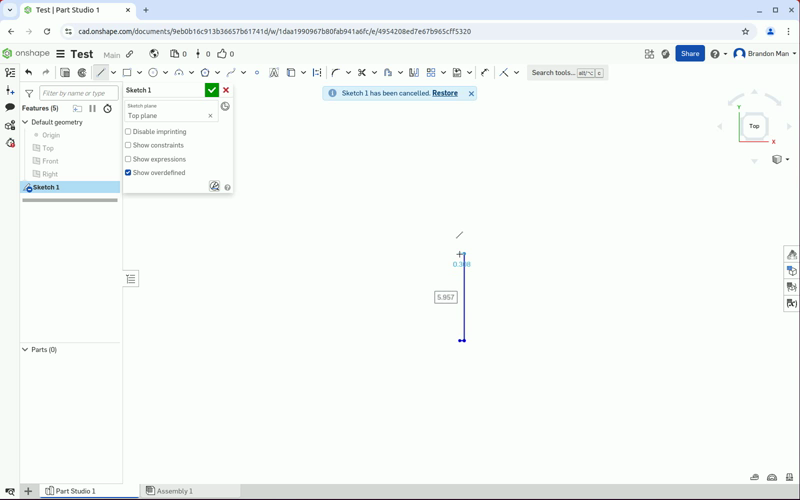
scroll(6)
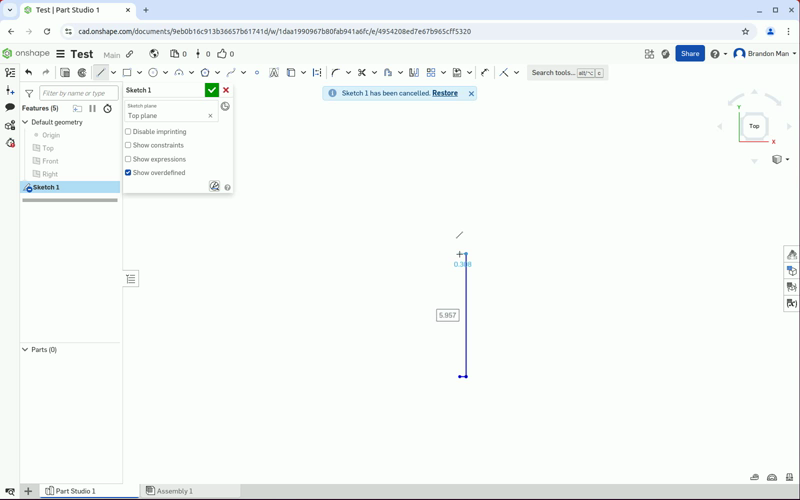
scroll(6)
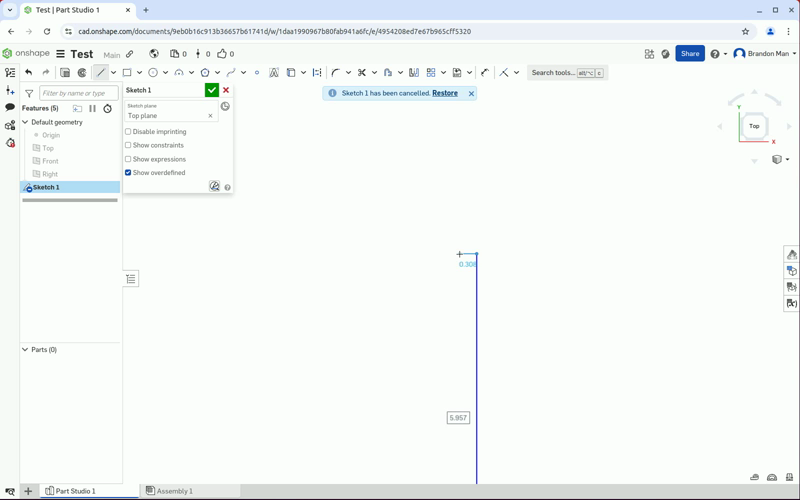
click(459, 253)
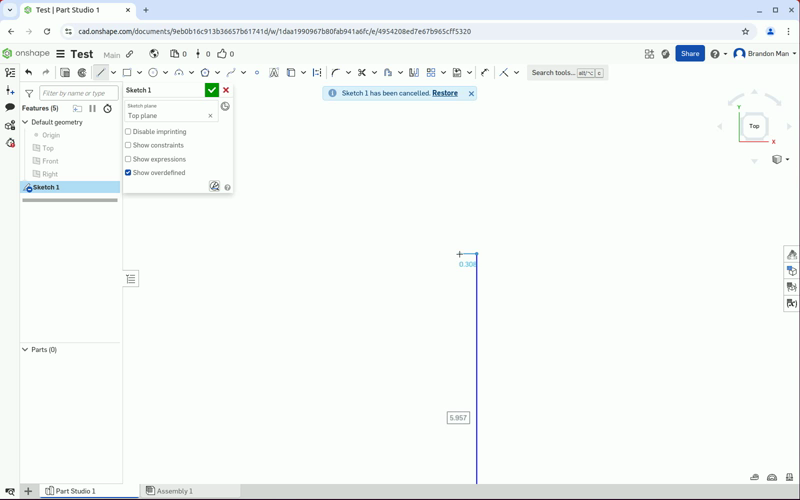
scroll(-6)
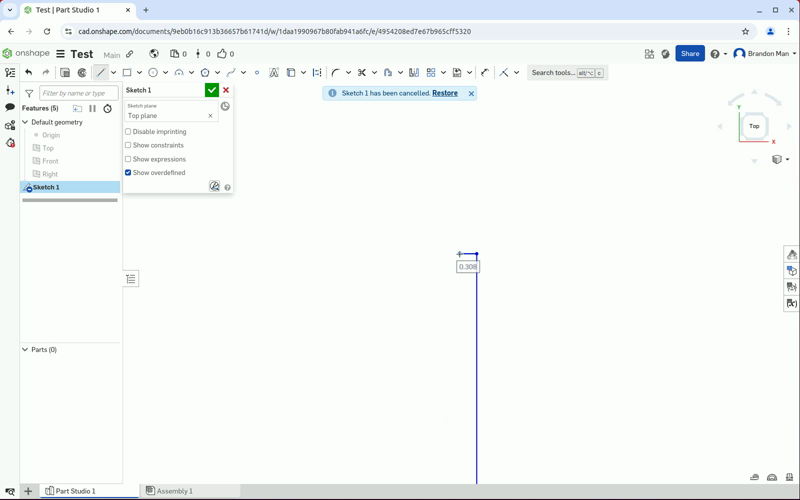
scroll(-6)
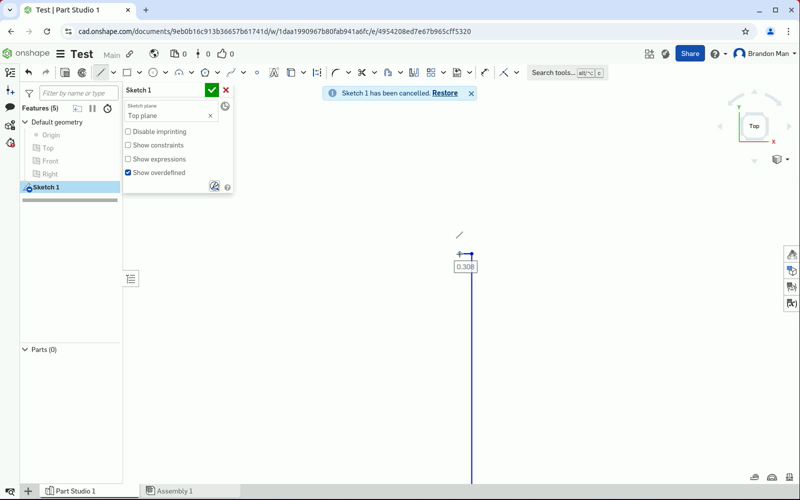
scroll(-6)
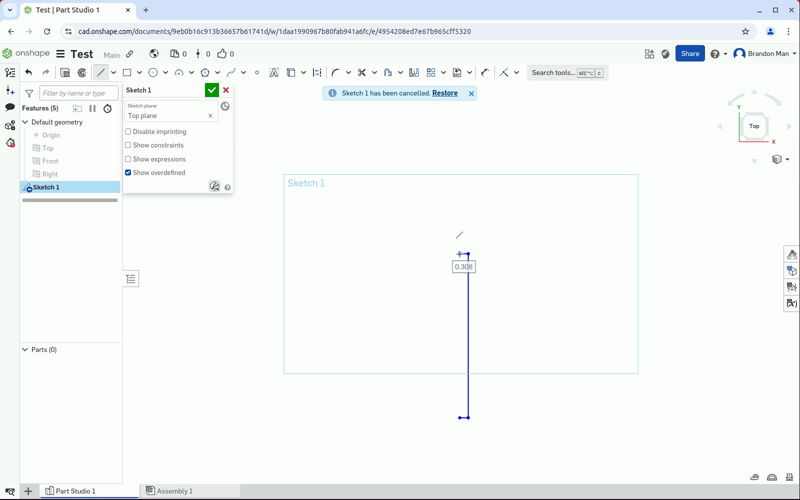
scroll(-6)
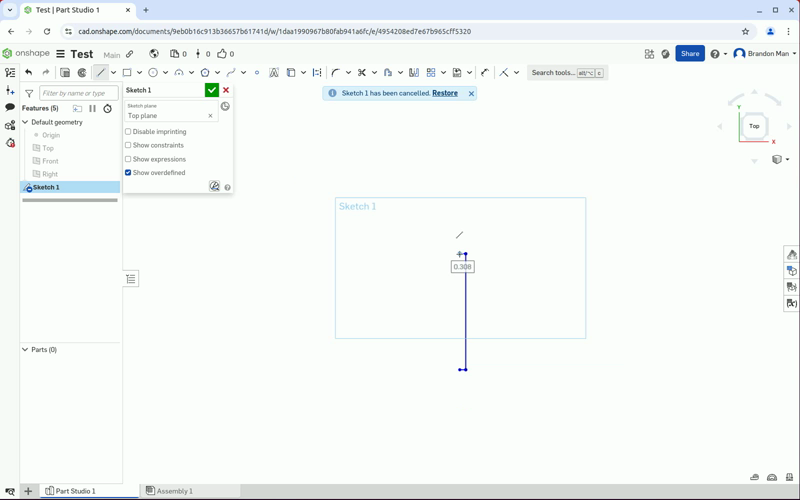
scroll(-6)
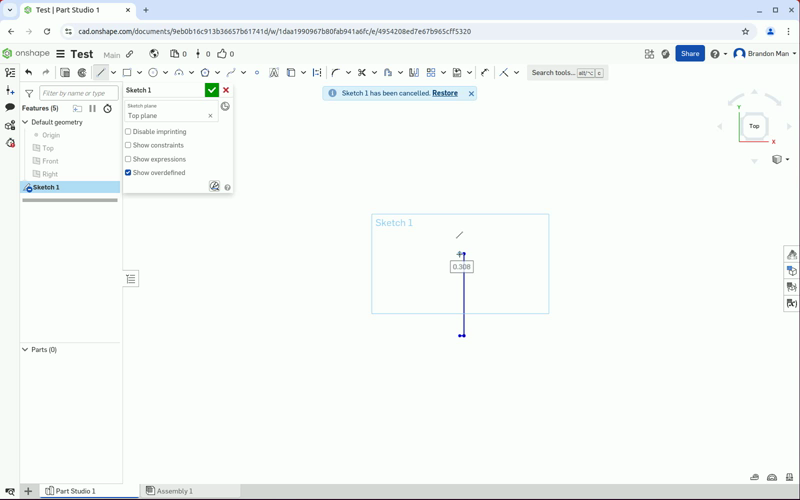
scroll(-6)
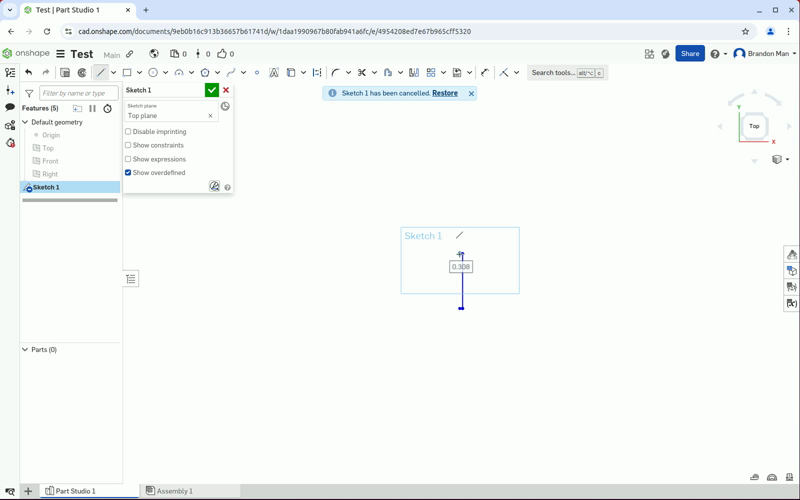
scroll(-6)
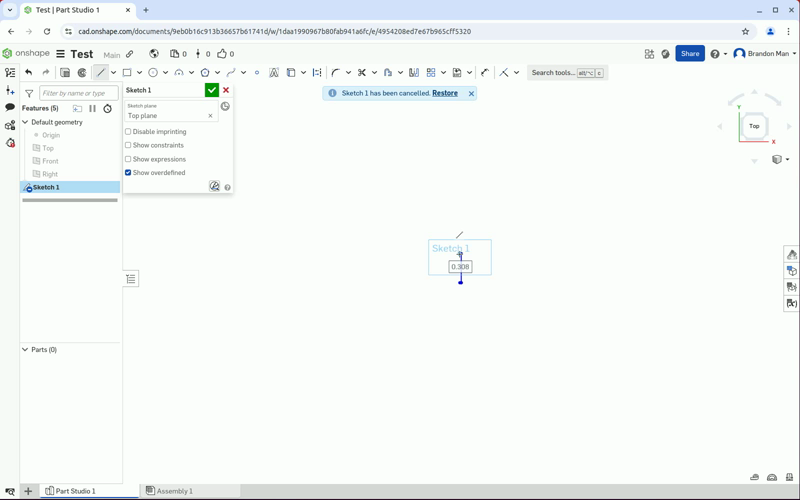
key_up(shift)
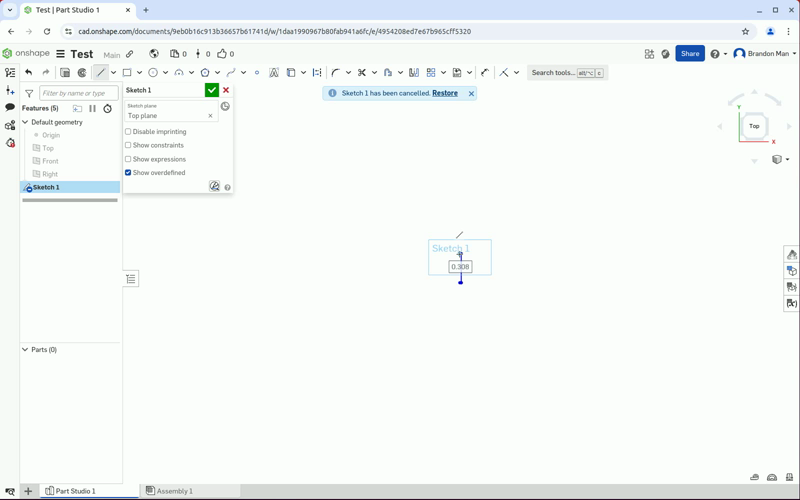
key_down(shift)
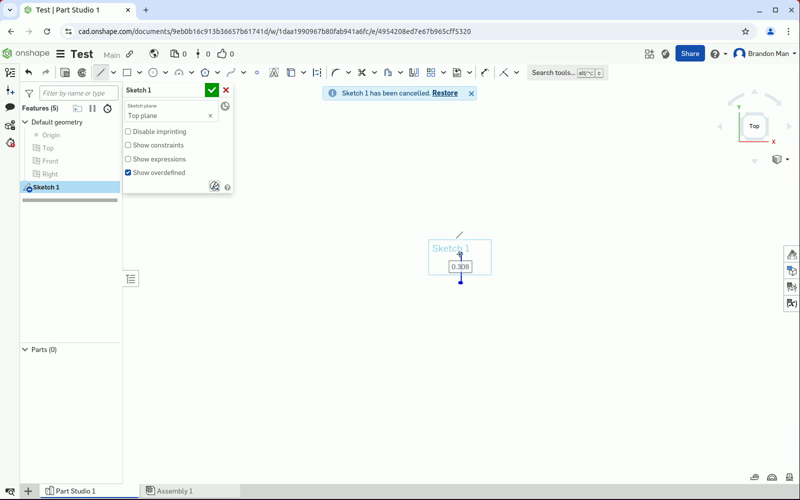
mouse_move(489, 253)
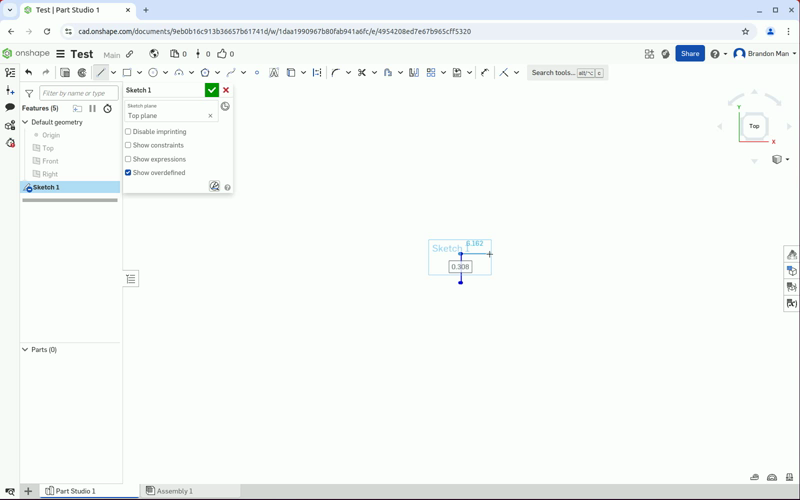
mouse_move(459, 255)
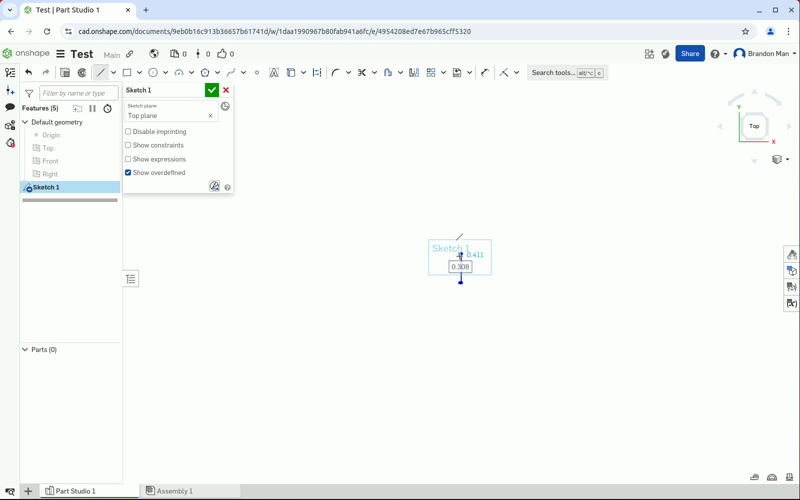
scroll(6)
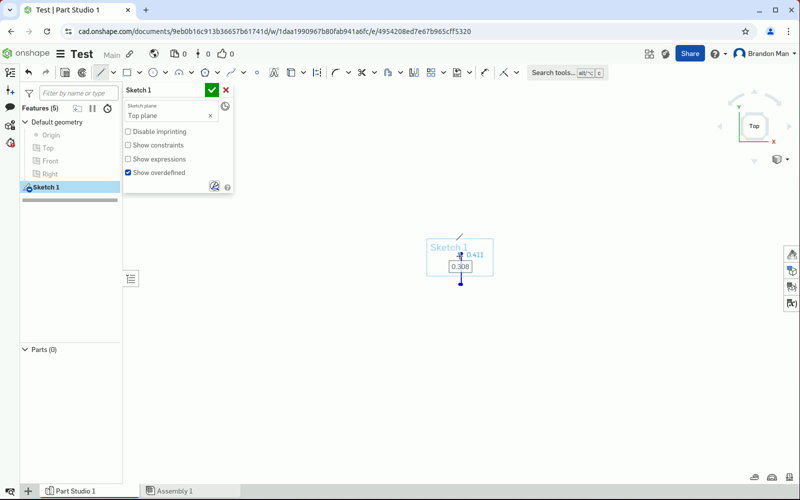
scroll(6)
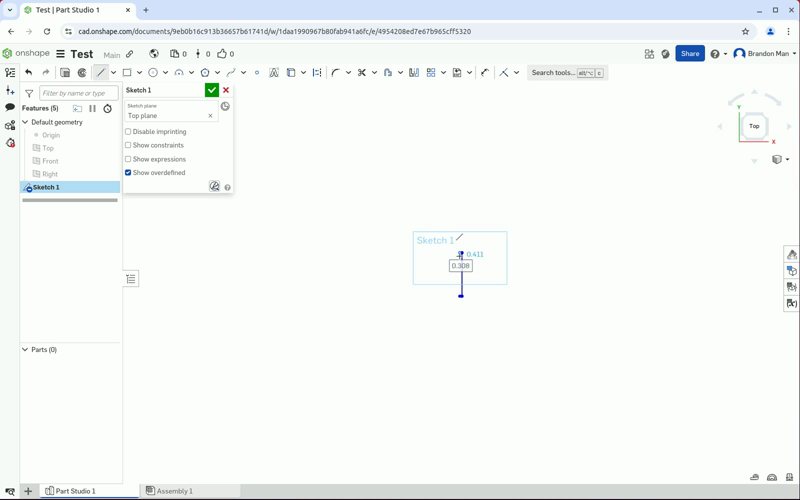
scroll(6)
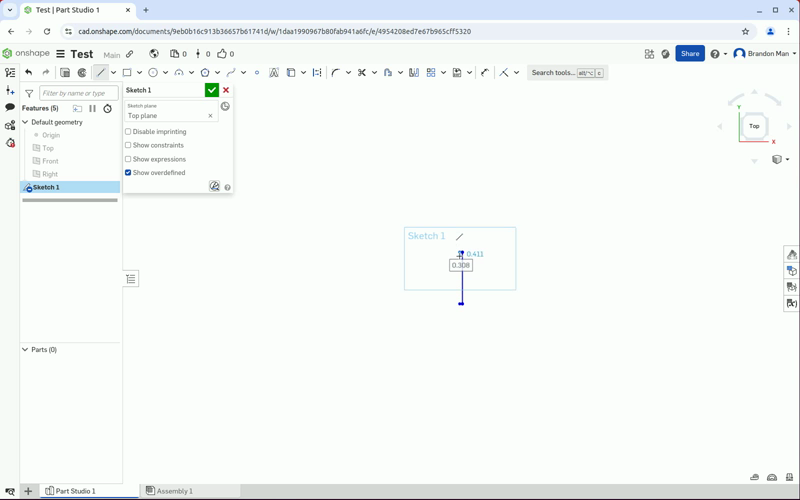
scroll(6)
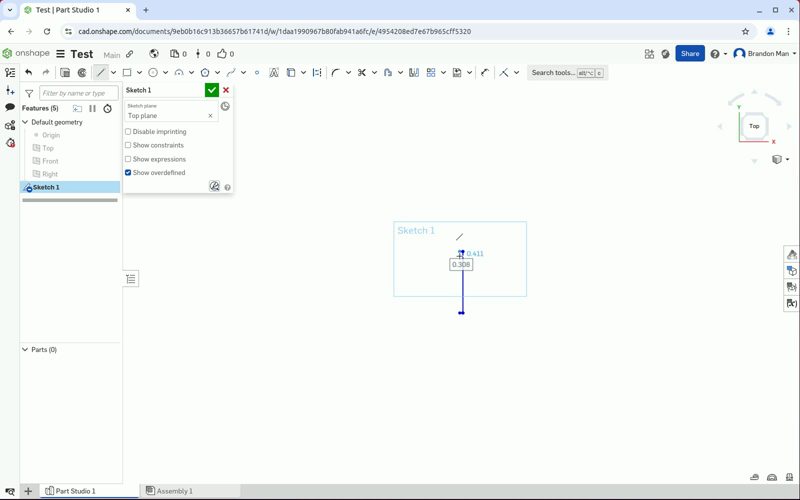
scroll(6)
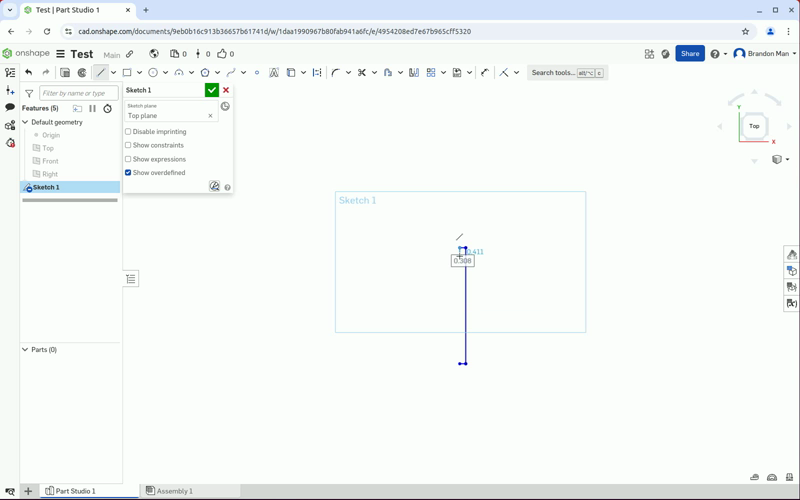
scroll(6)
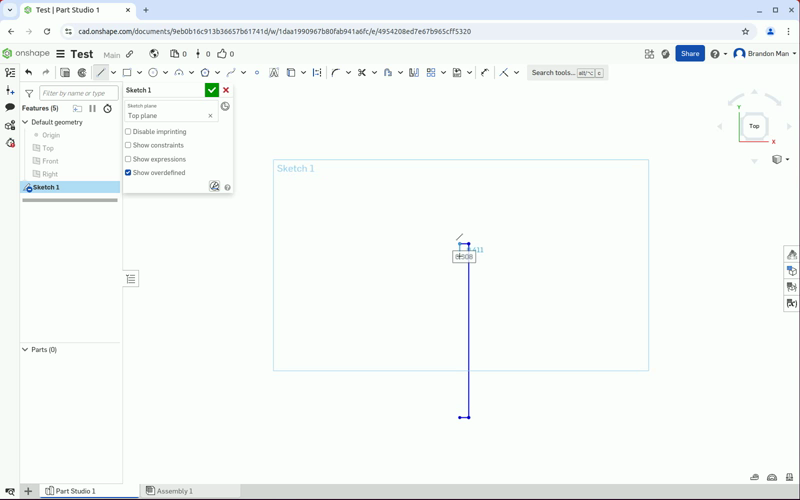
scroll(6)
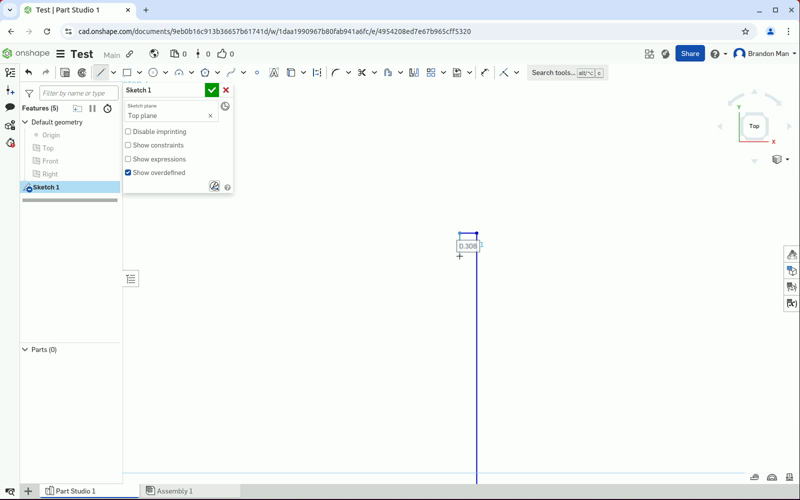
click(459, 255)
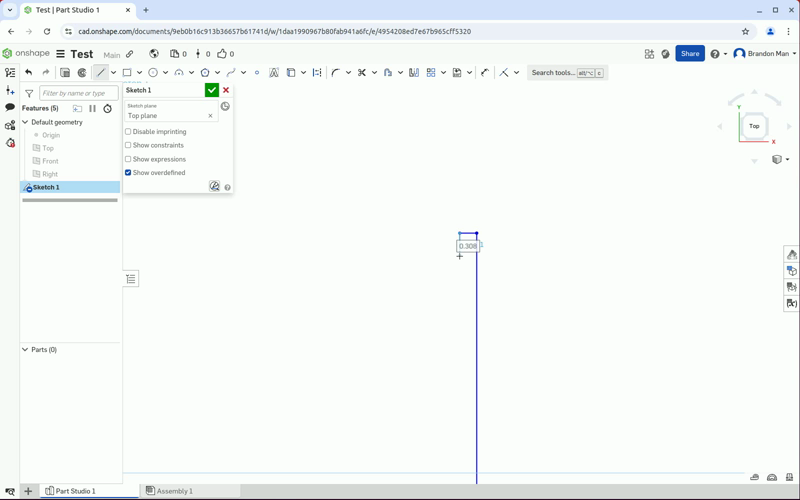
scroll(-6)
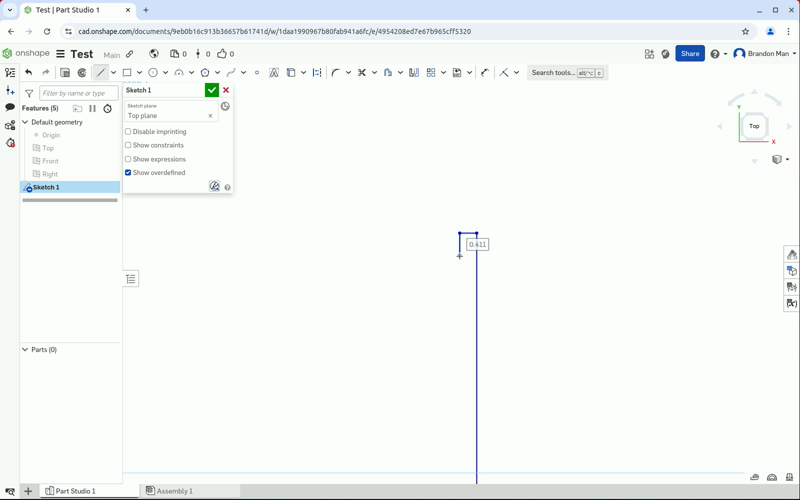
scroll(-6)
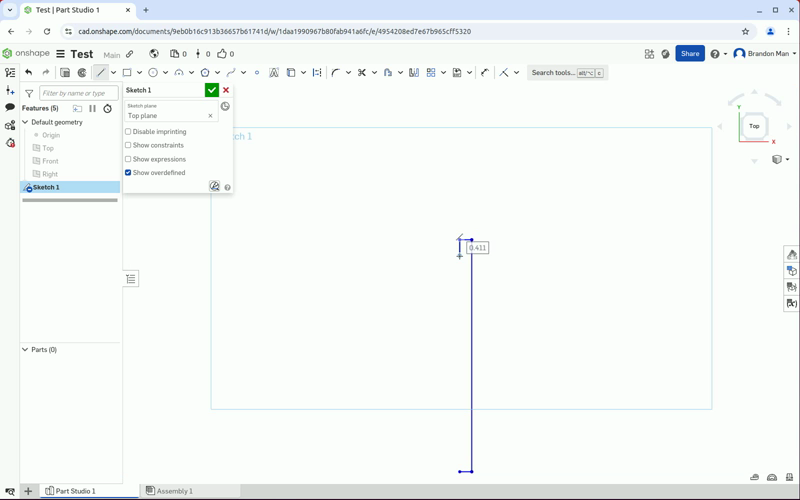
scroll(-6)
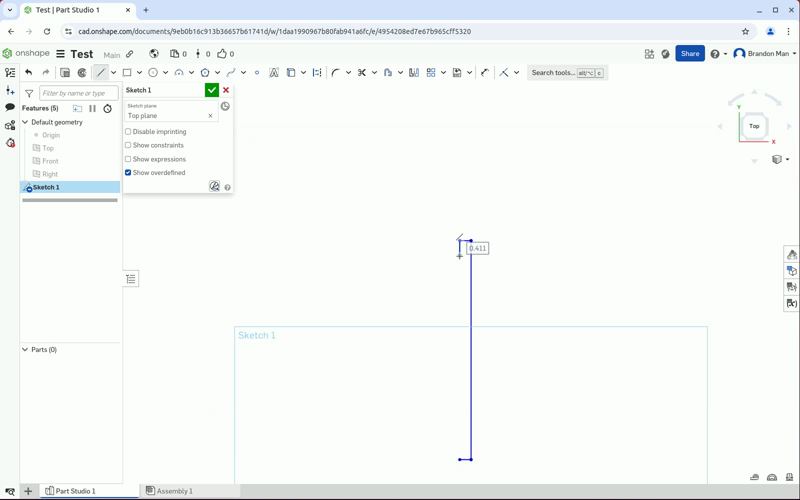
scroll(-6)
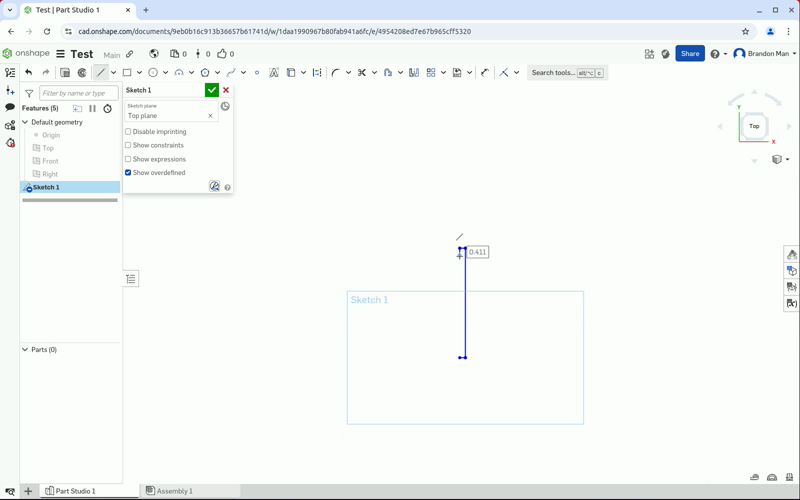
scroll(-6)
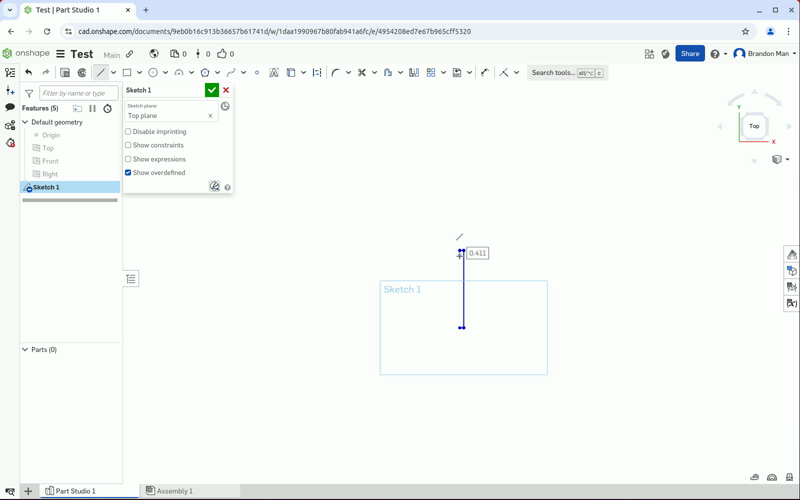
scroll(-6)
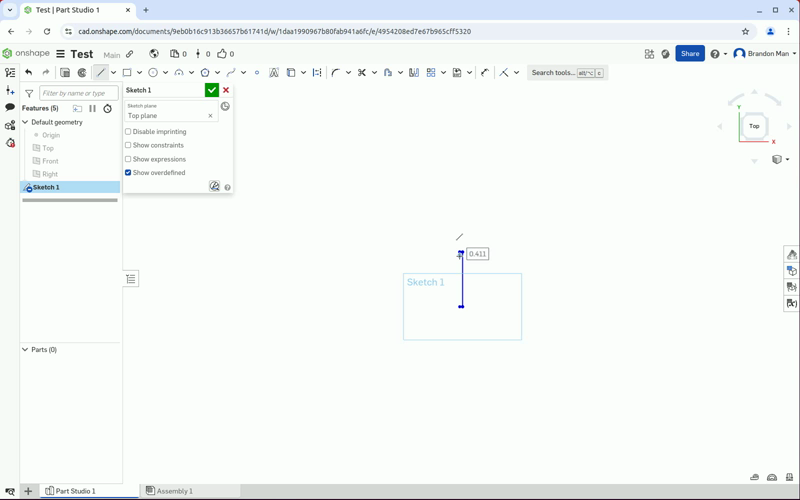
scroll(-6)
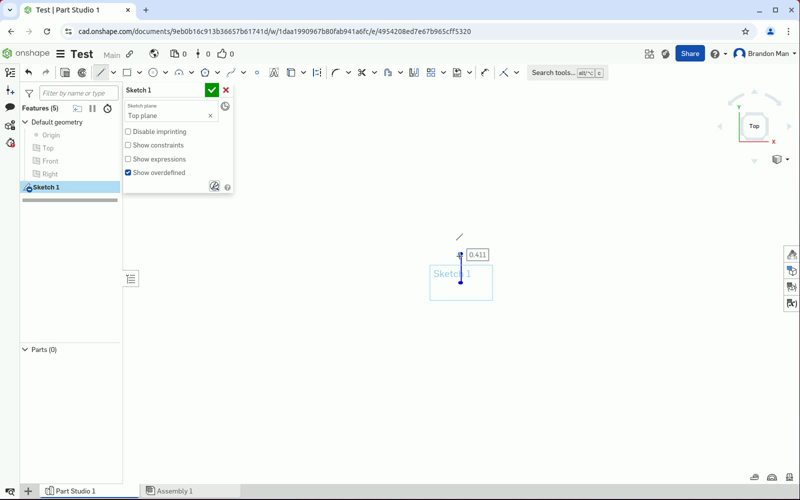
key_up(shift)
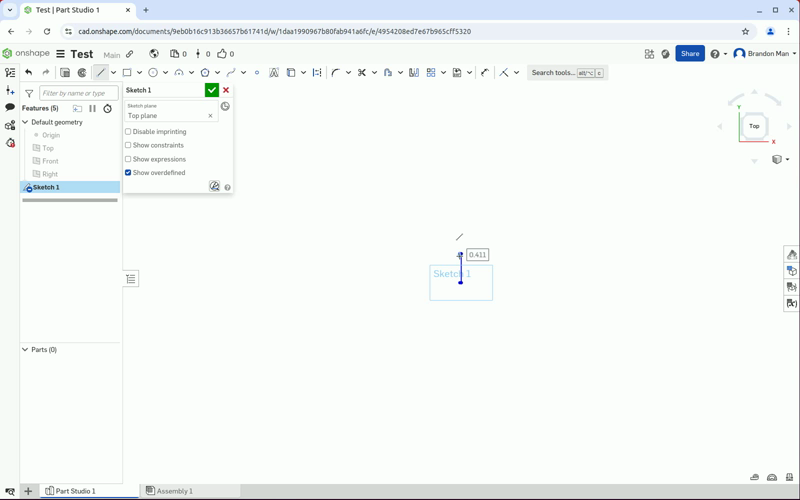
mouse_move(489, 255)
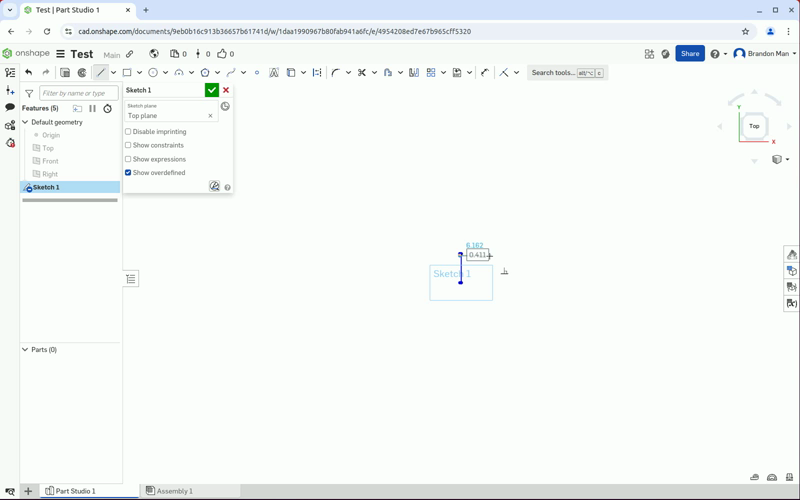
key_down(shift)
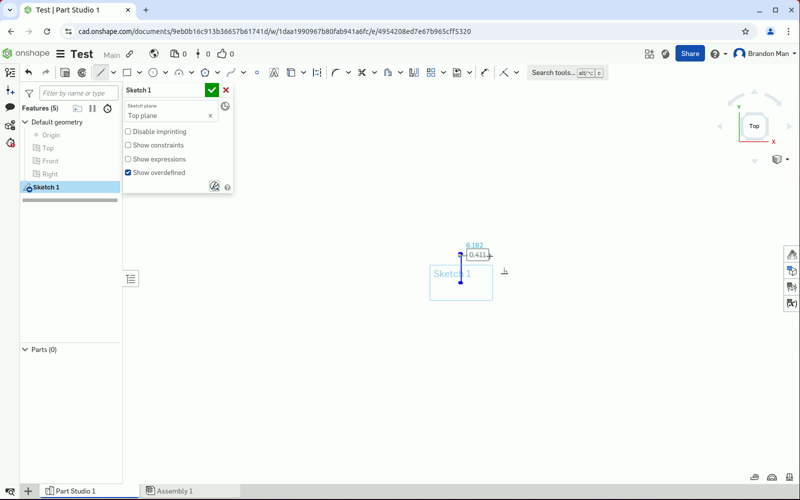
mouse_move(459, 282)
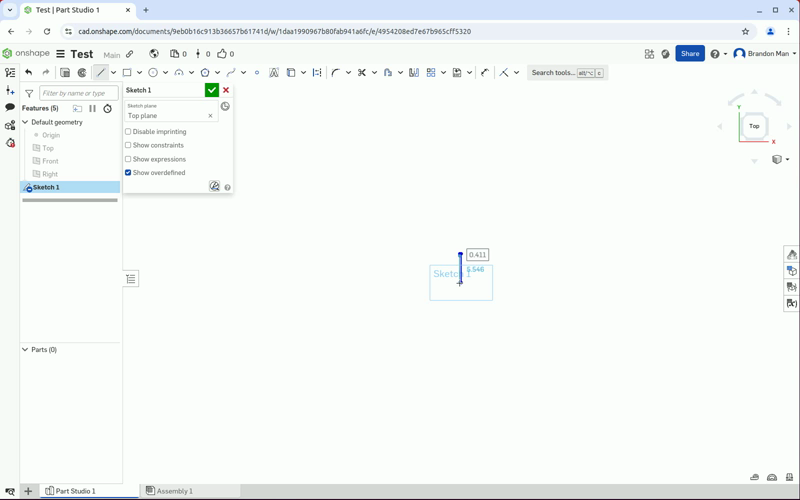
scroll(6)
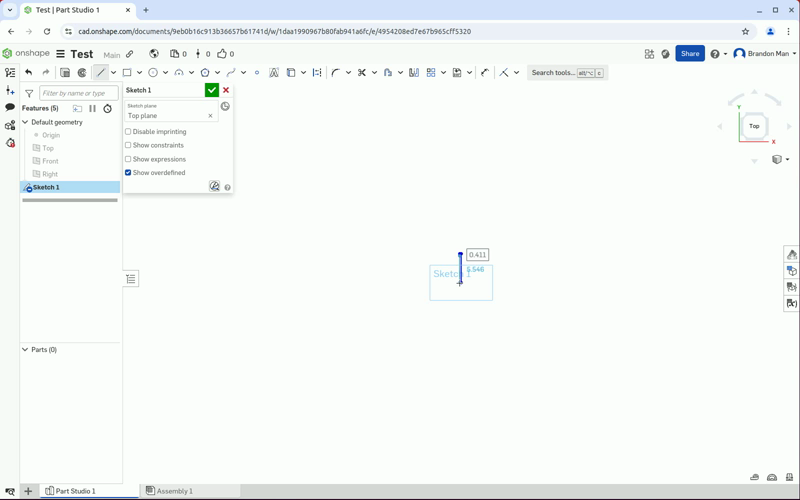
scroll(6)
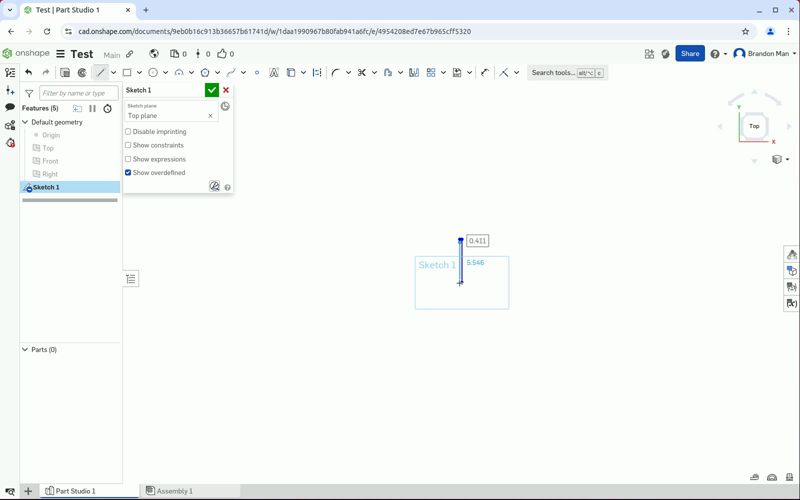
scroll(6)
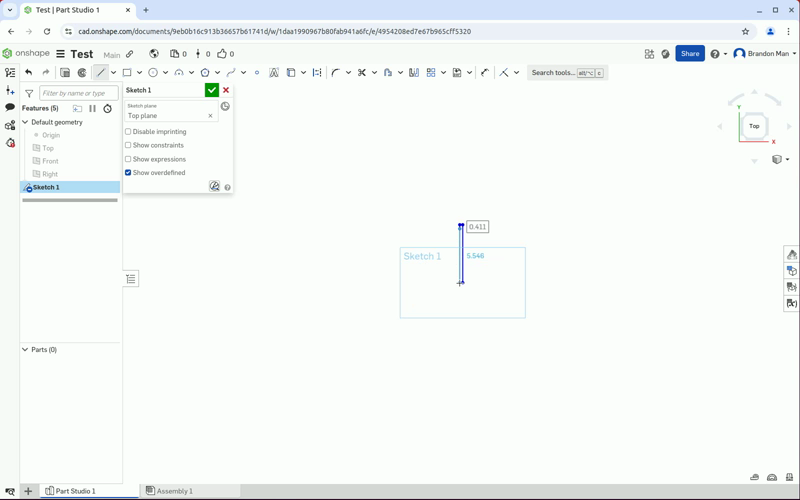
scroll(6)
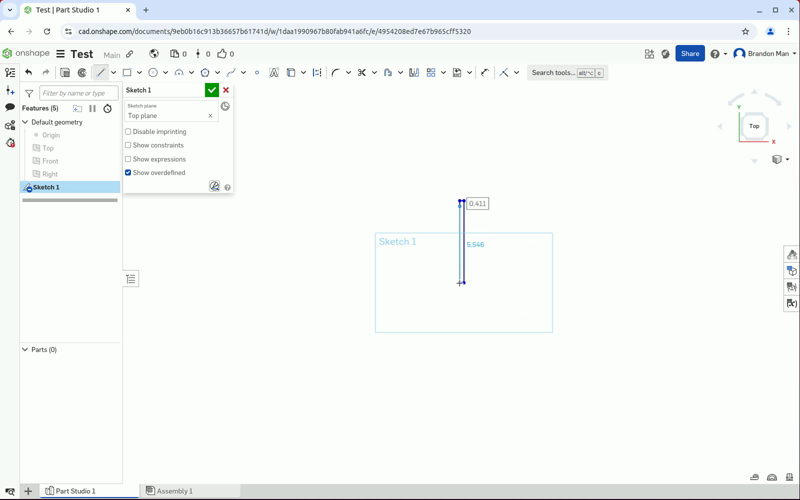
scroll(6)
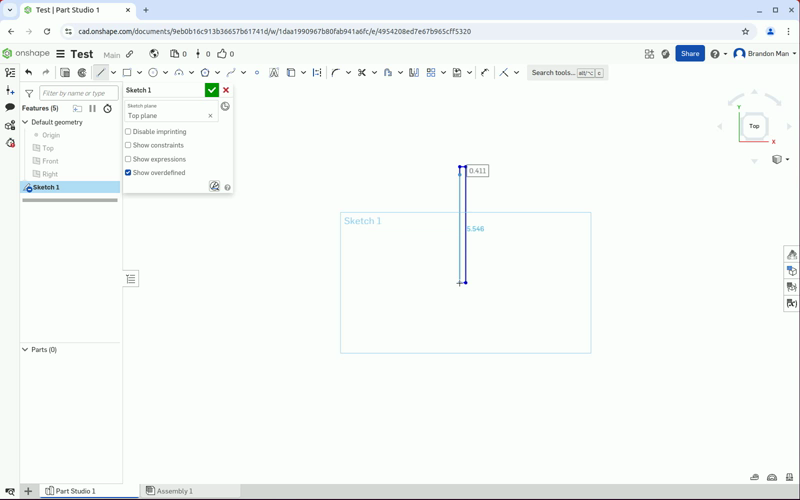
scroll(6)
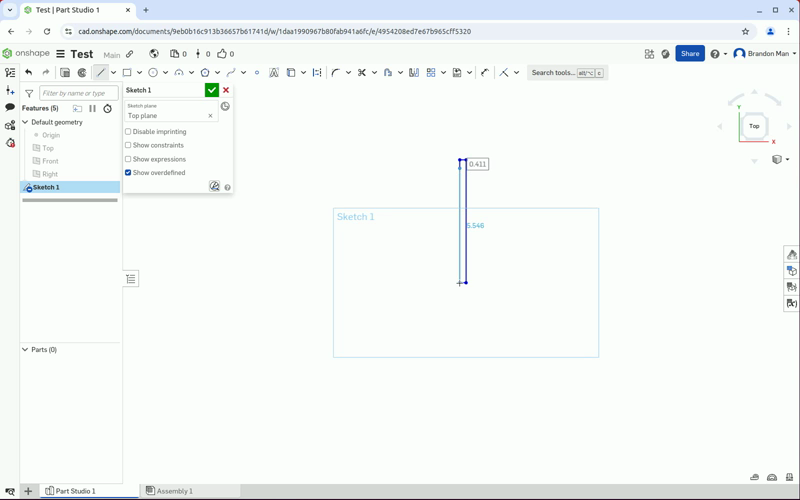
scroll(6)
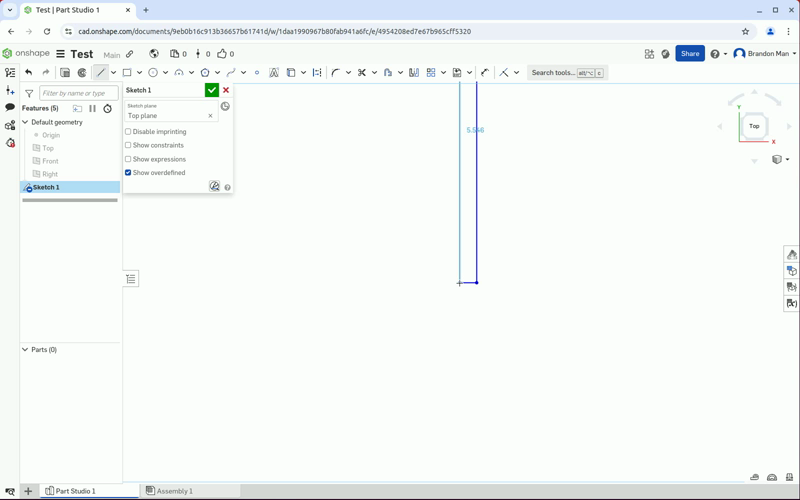
key_up(shift)
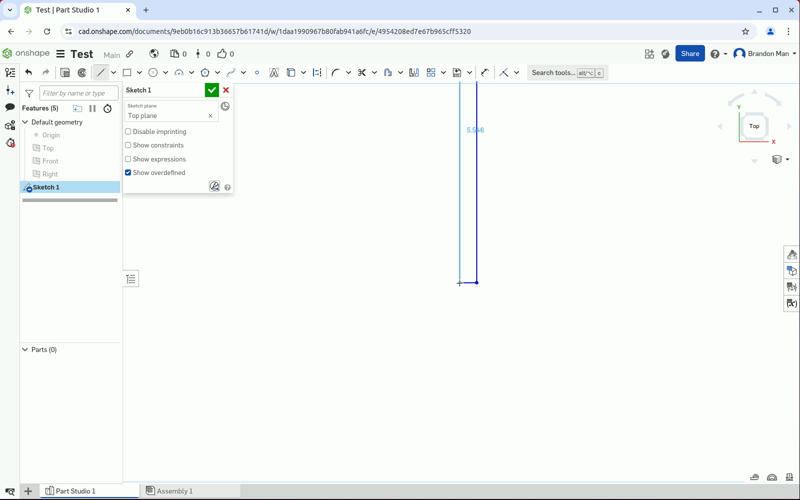
click(459, 282)
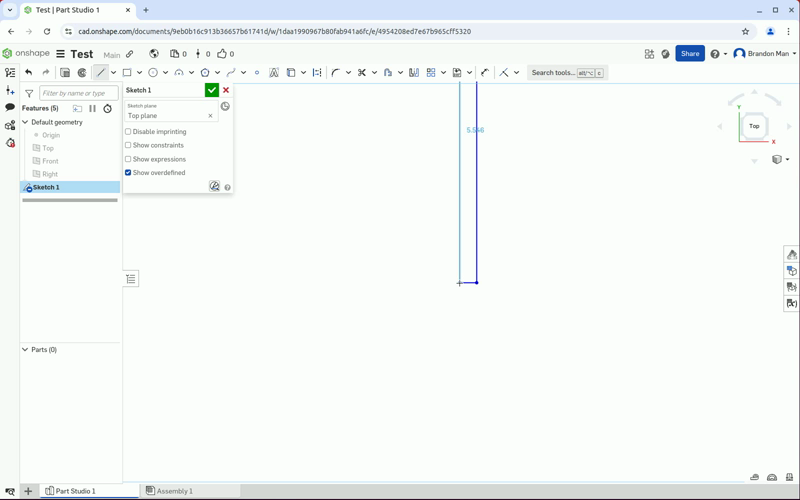
scroll(-6)
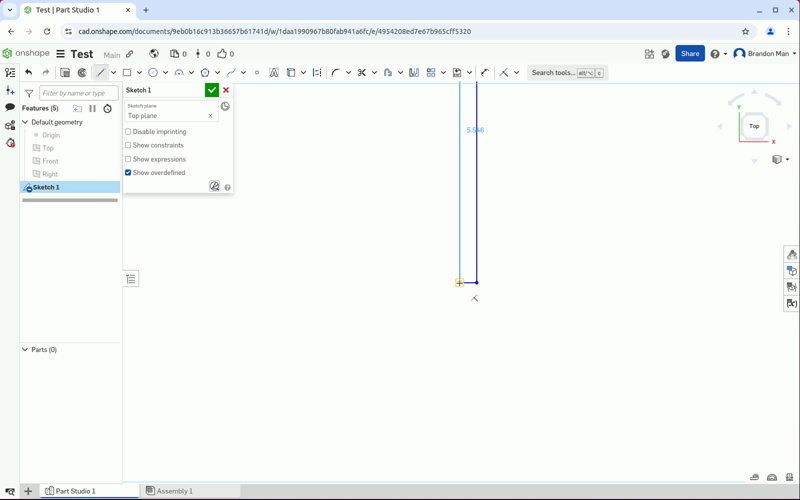
scroll(-6)
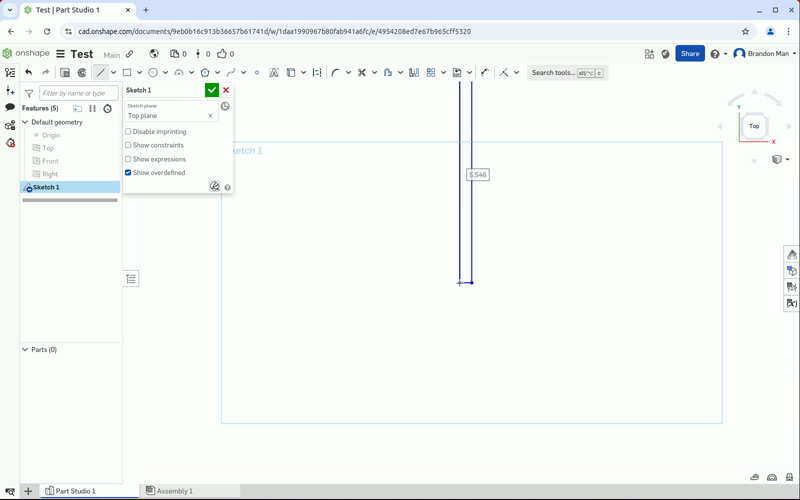
scroll(-6)
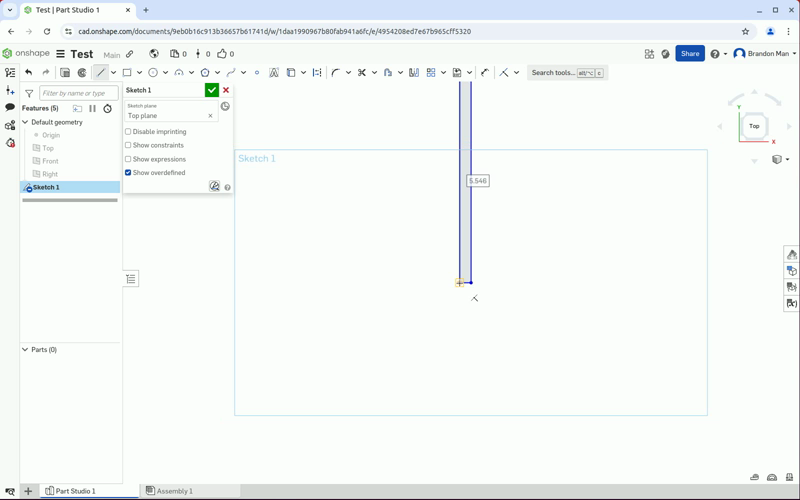
scroll(-6)
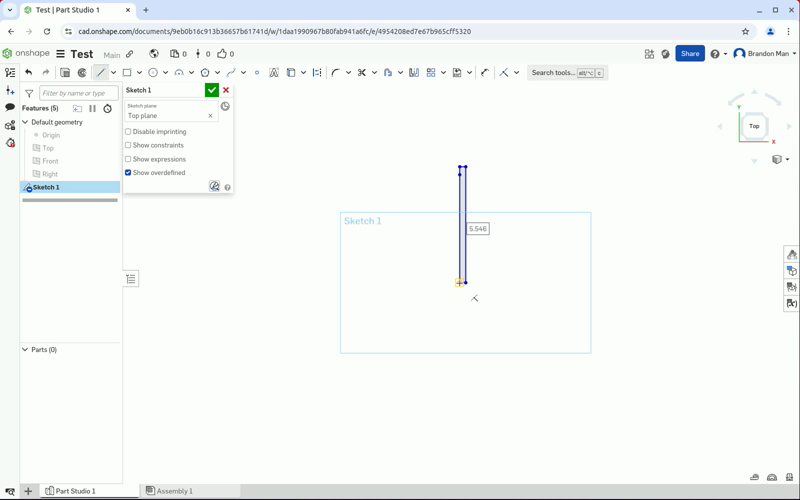
scroll(-6)
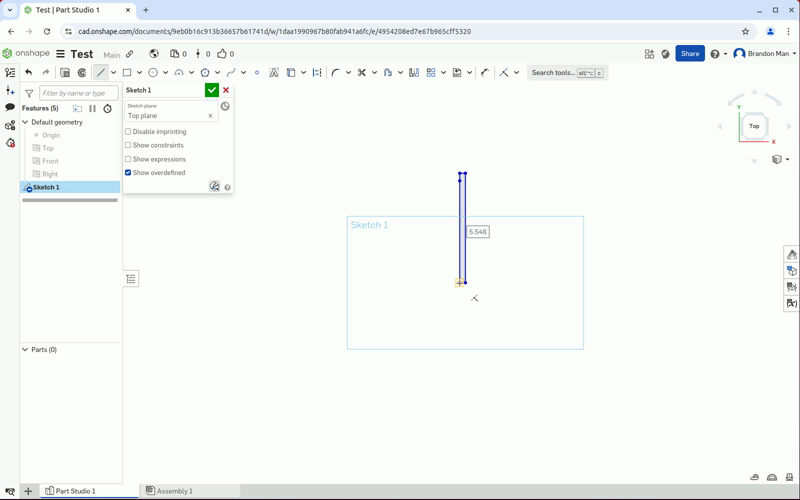
scroll(-6)
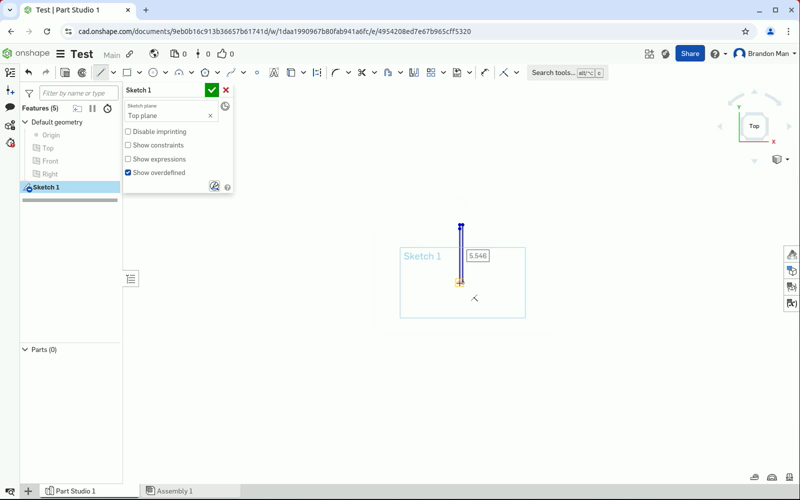
scroll(-6)
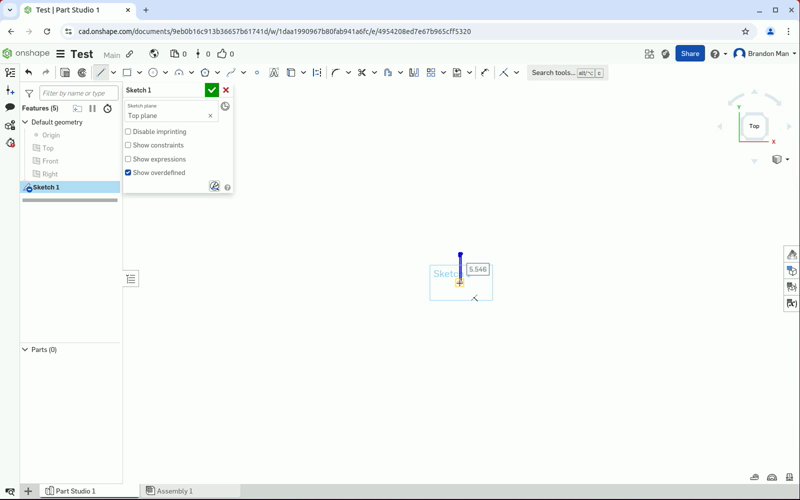
key(esc)
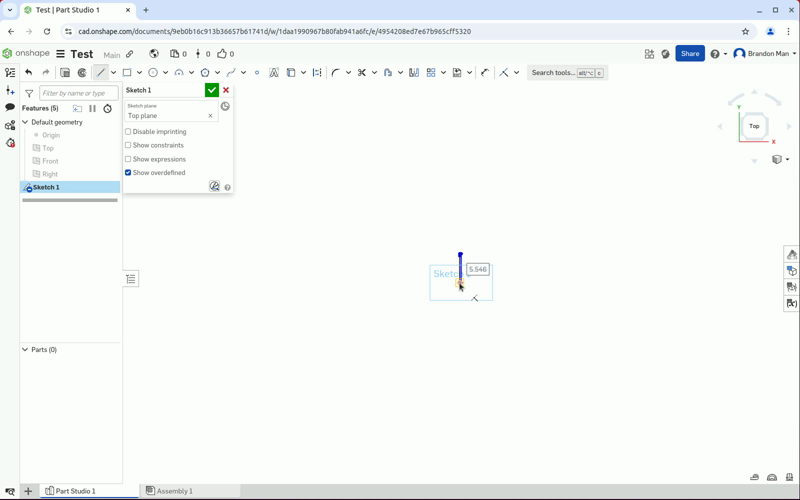
mouse_move(461, 272)
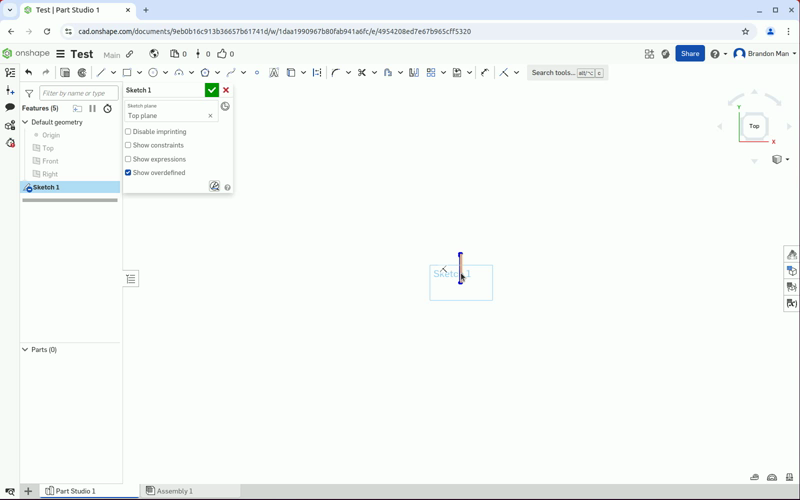
scroll(6)
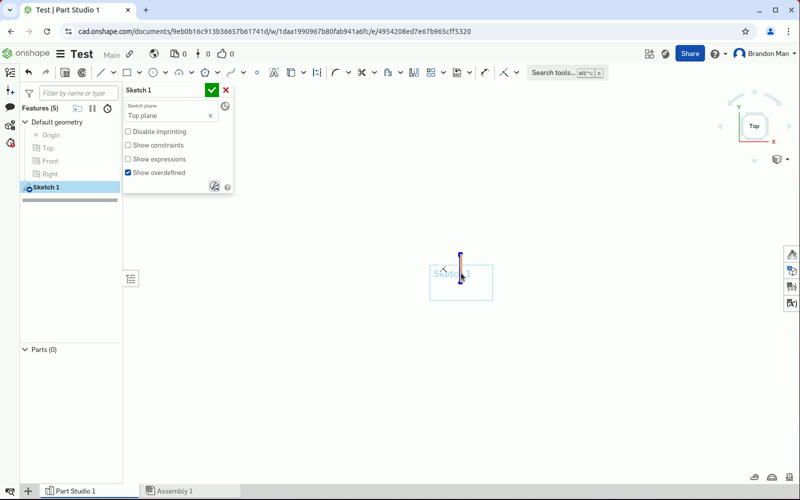
scroll(6)
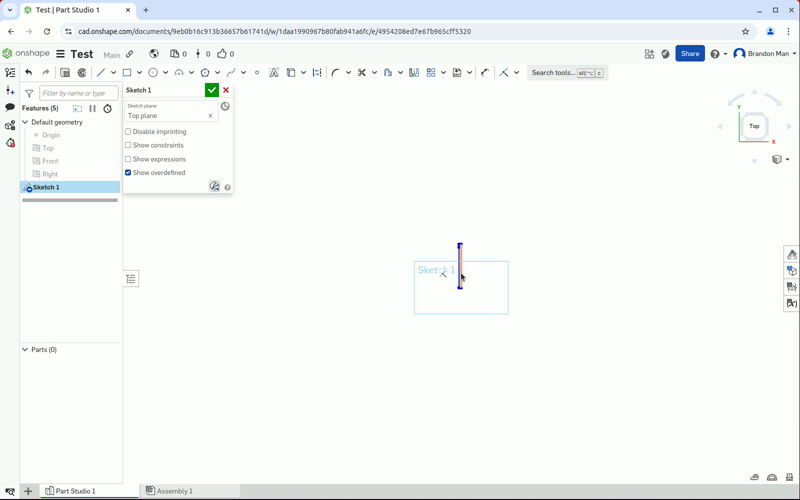
scroll(6)
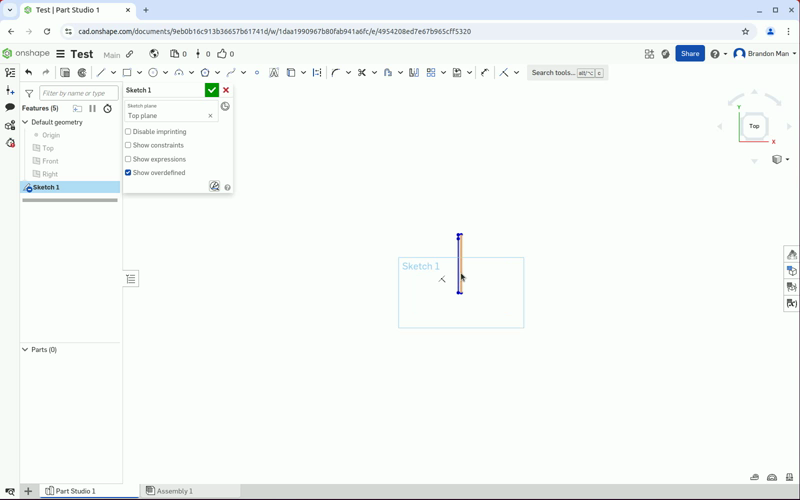
scroll(6)
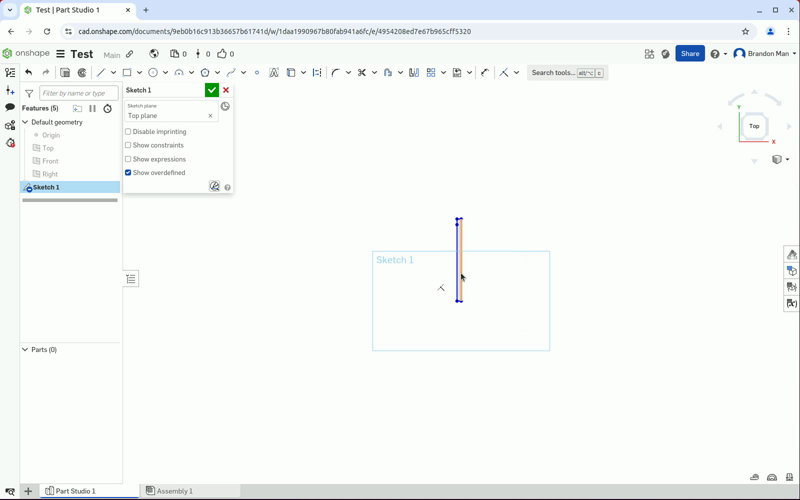
scroll(6)
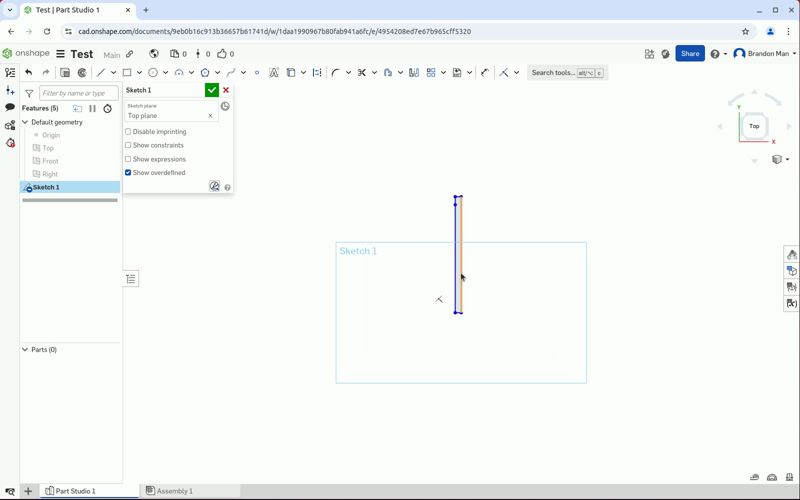
scroll(6)
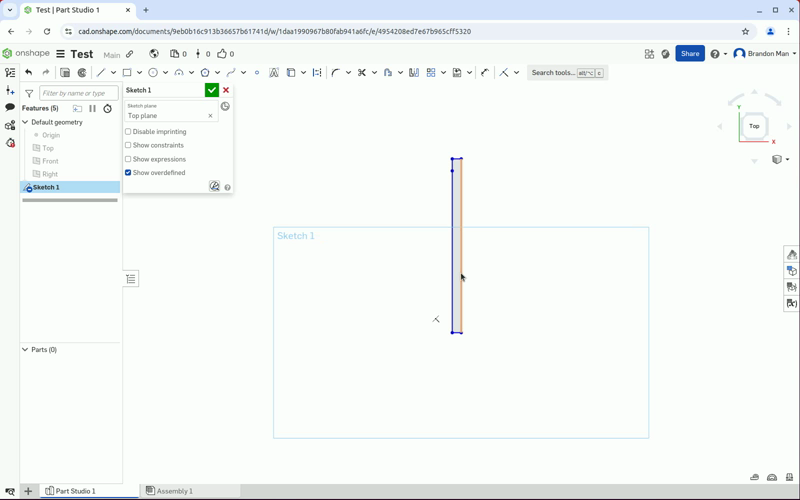
scroll(6)
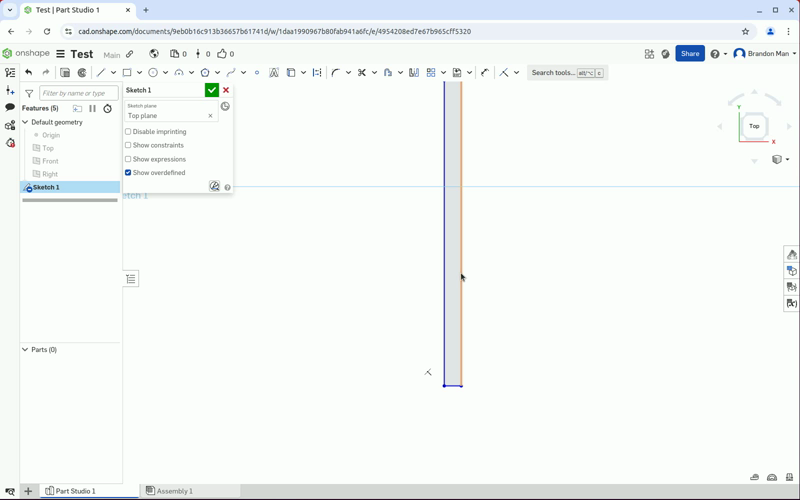
click(461, 272)
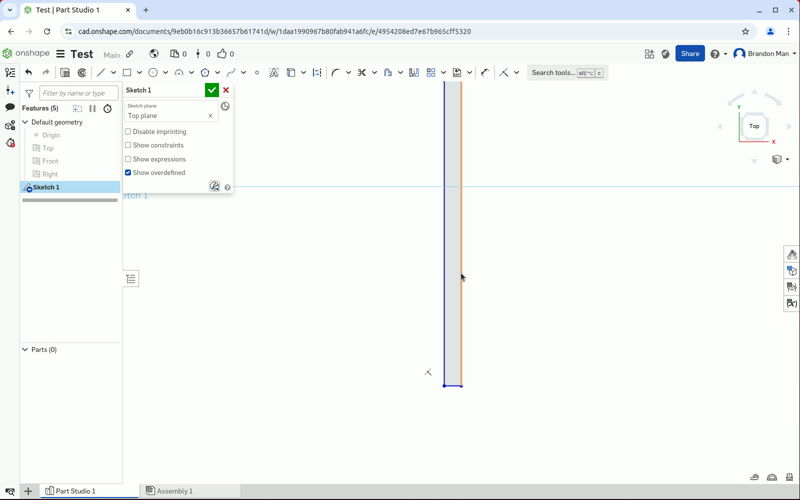
scroll(-6)
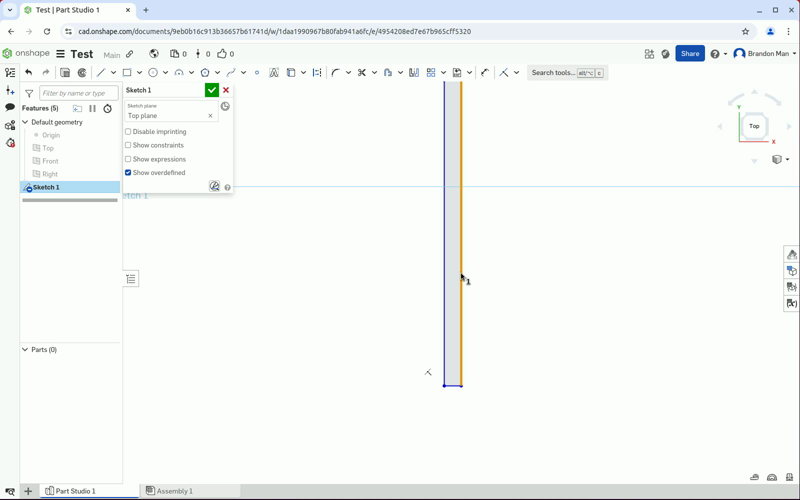
scroll(-6)
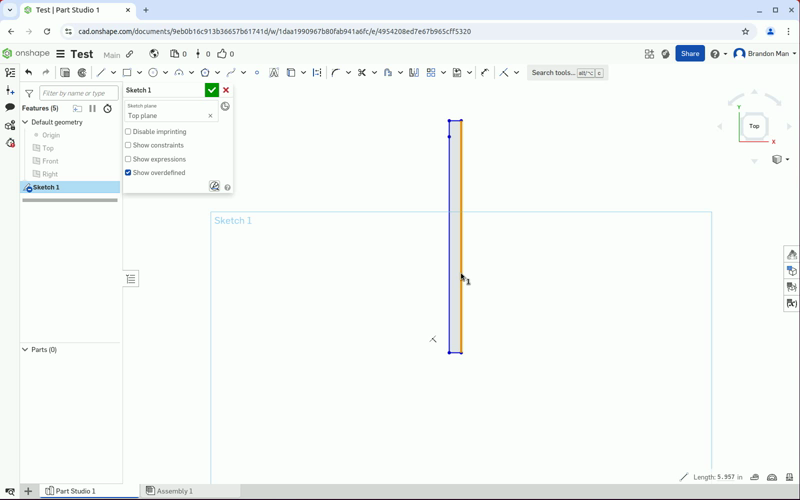
scroll(-6)
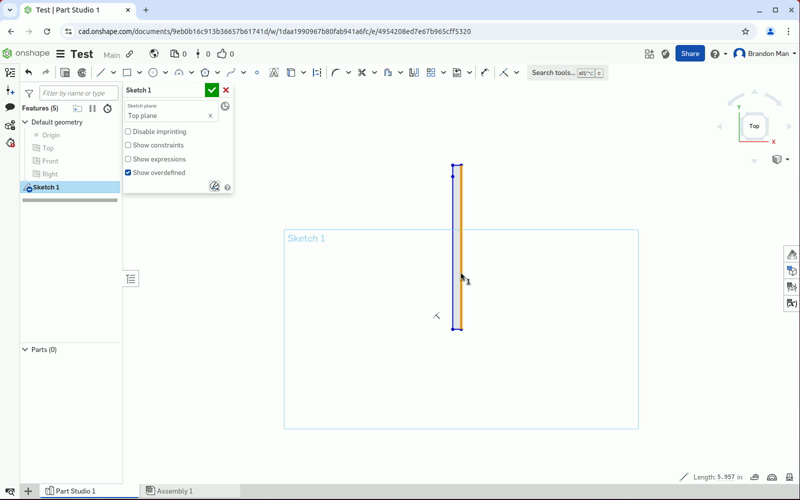
scroll(-6)
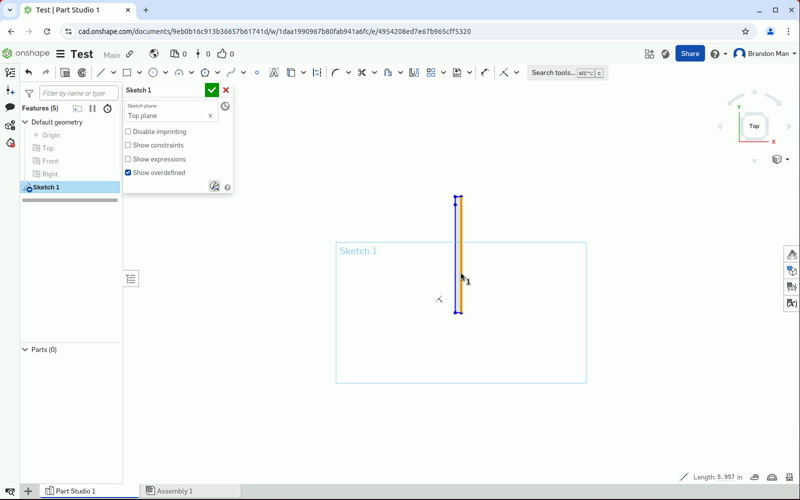
scroll(-6)
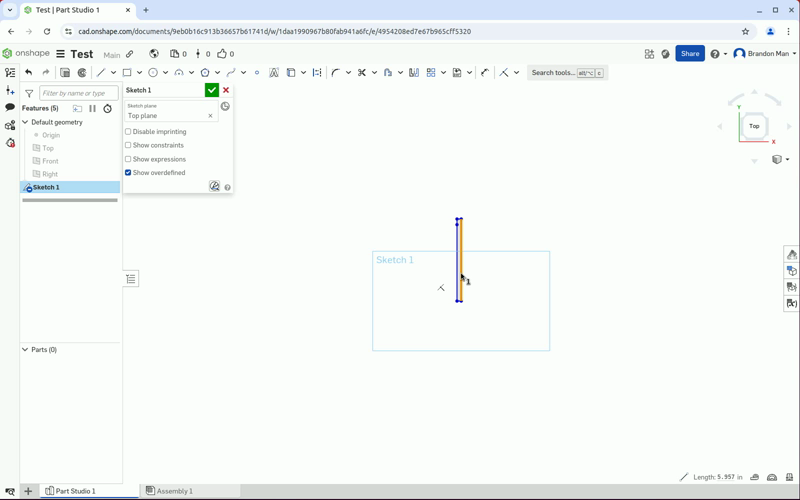
scroll(-6)
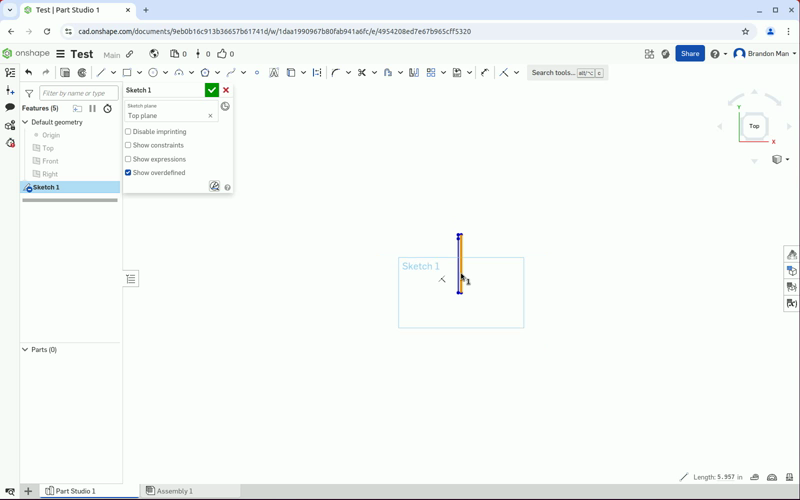
scroll(-6)
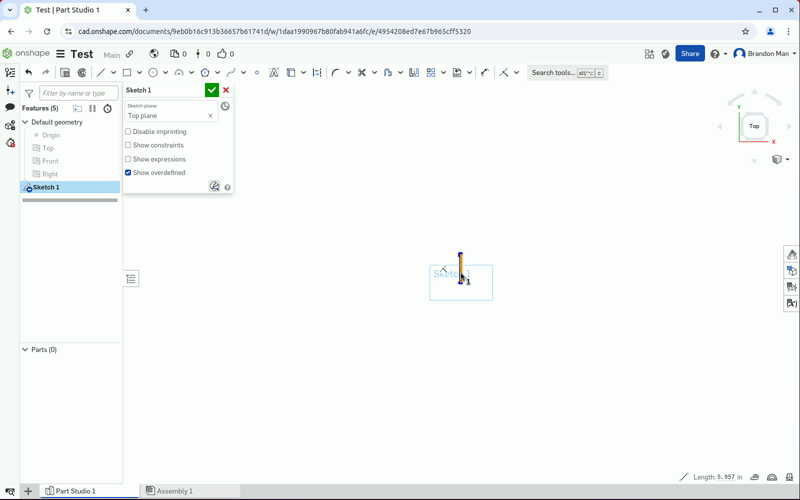
mouse_move(73, 352)
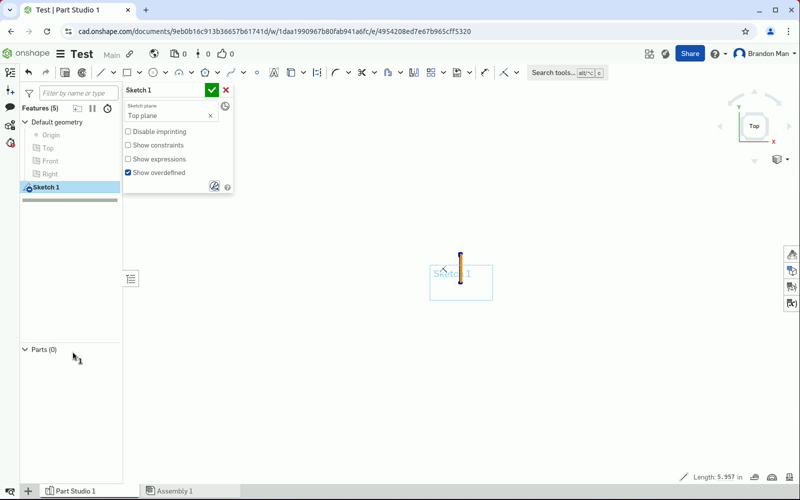
key(shift+y)
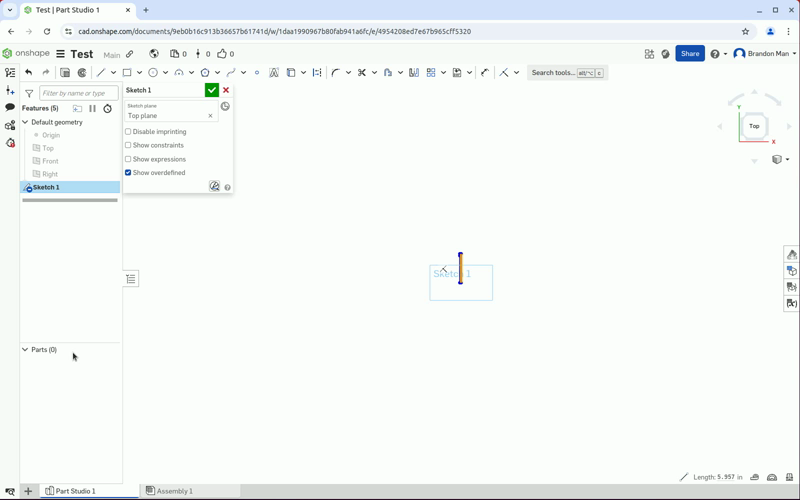
key(shift+e)
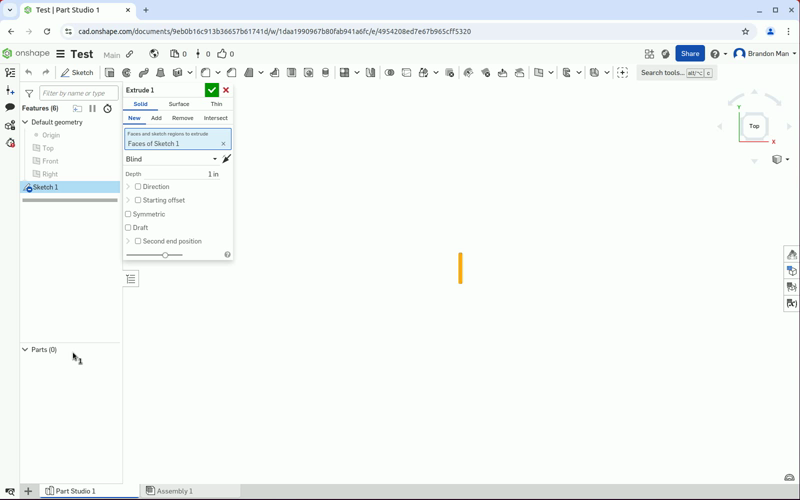
mouse_move(143, 106)
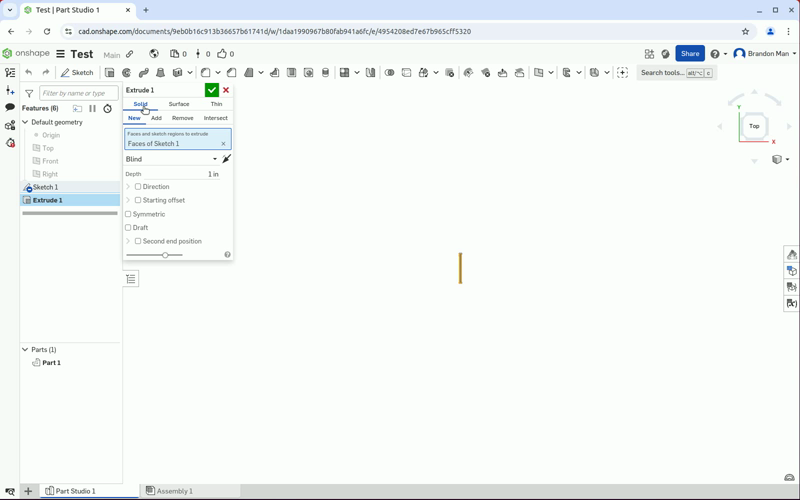
click(143, 106)
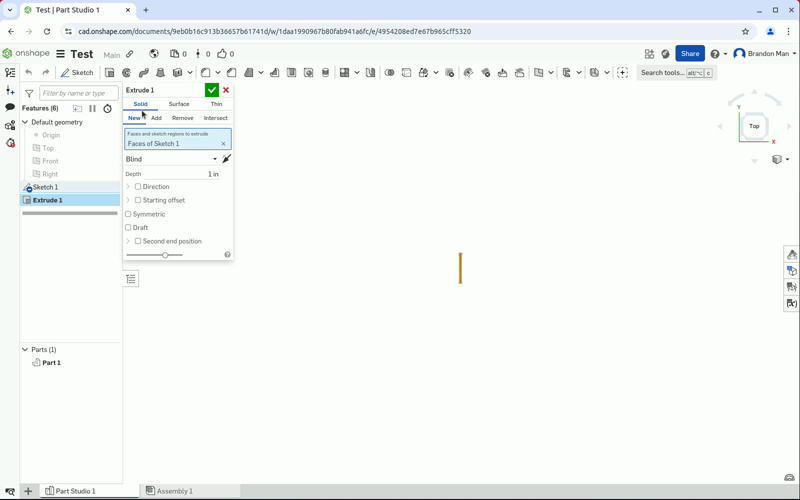
mouse_move(137, 120)
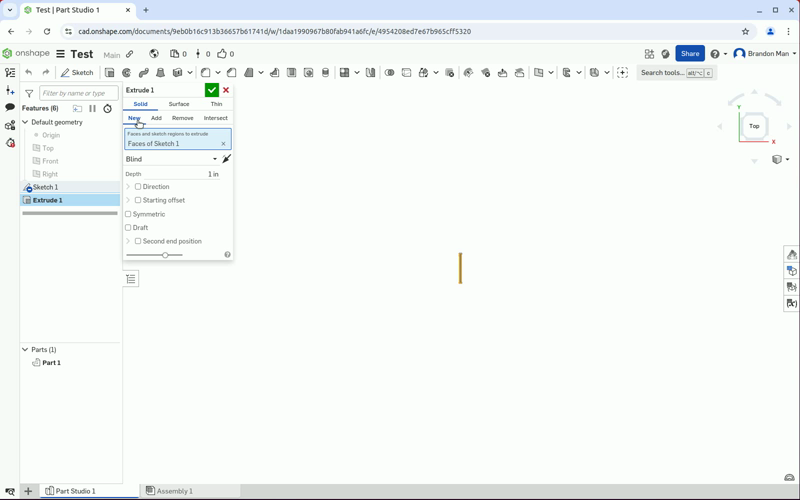
click(137, 120)
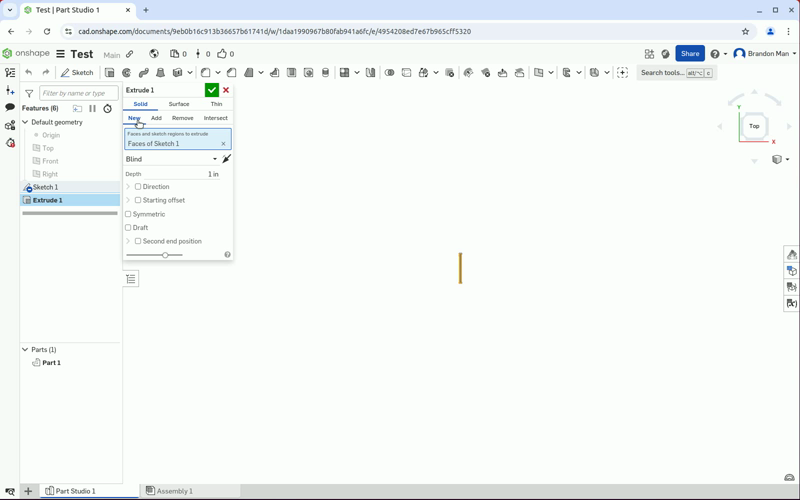
key(tab, 4)
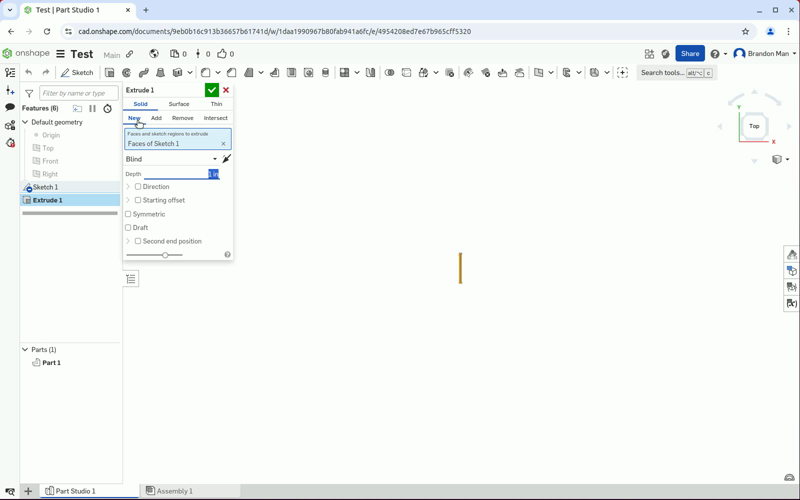
text(23.108)
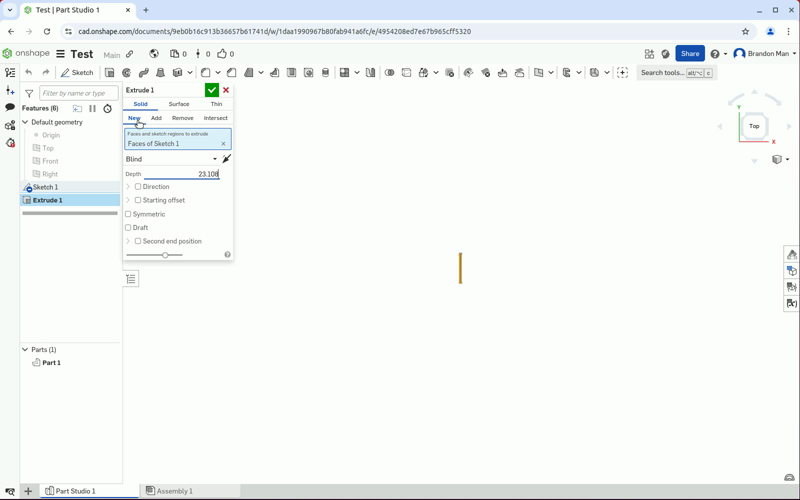
key(enter)
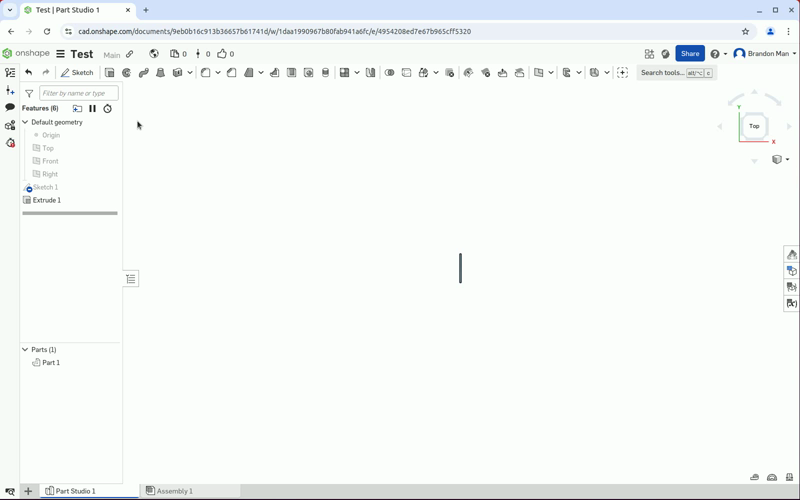
key(shift+h)
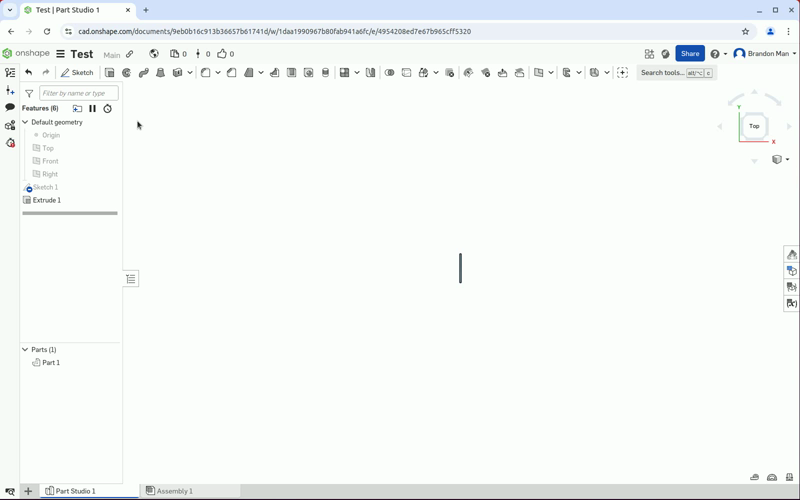
key(shift+h)
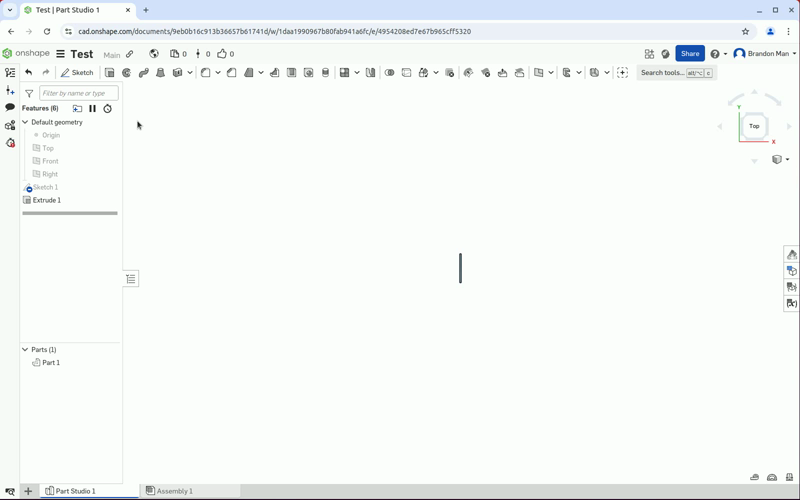
mouse_move(73, 189)
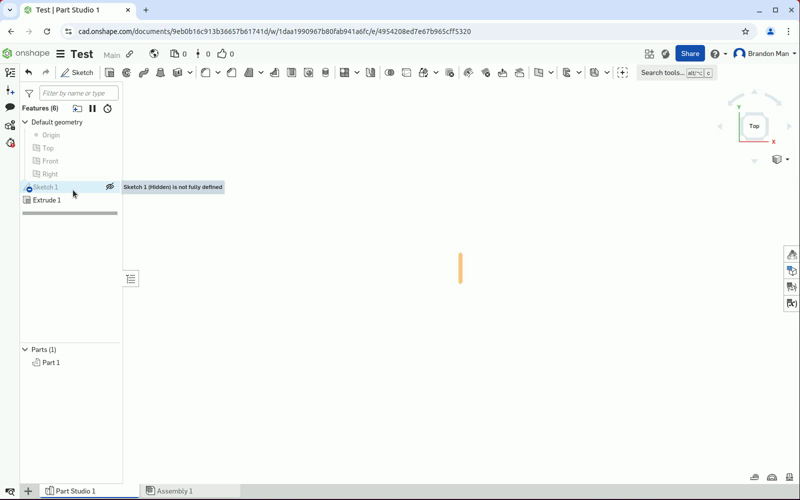
click(73, 189)
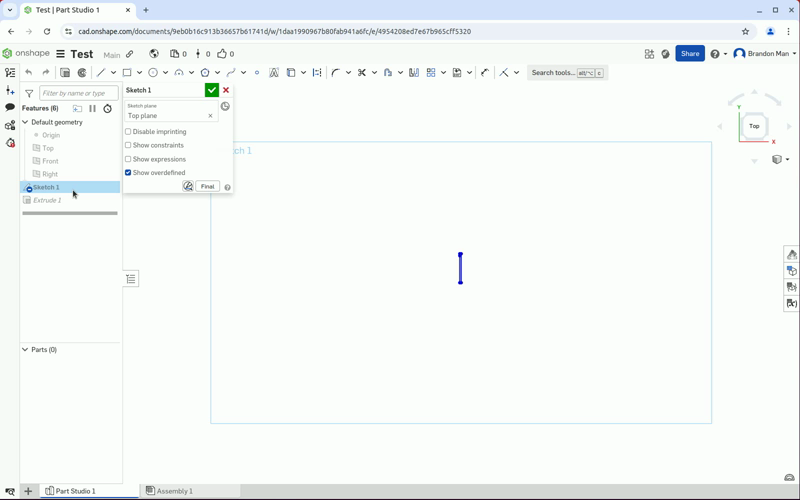
mouse_move(229, 92)
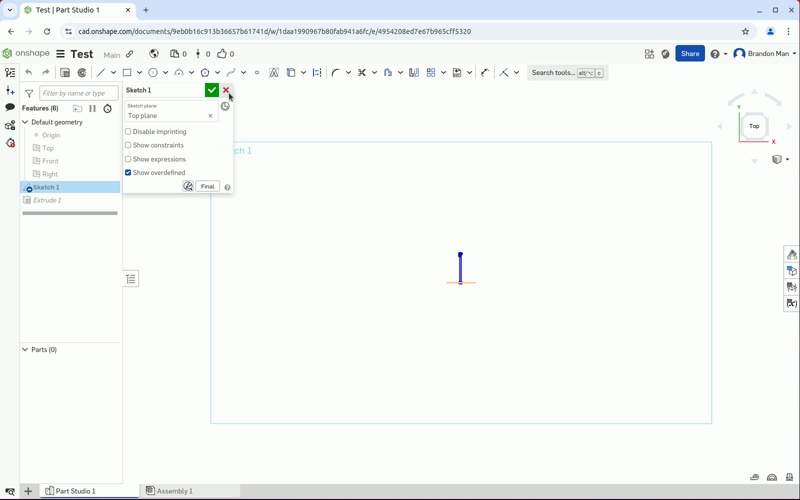
click(229, 92)
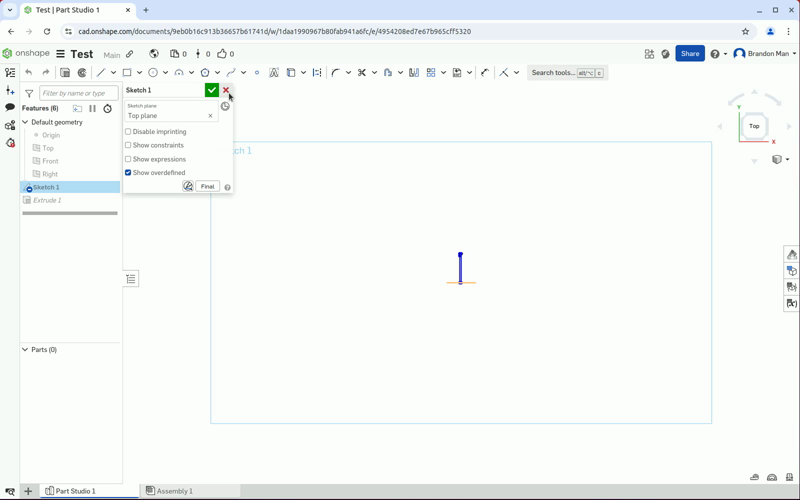
key(shift+s)
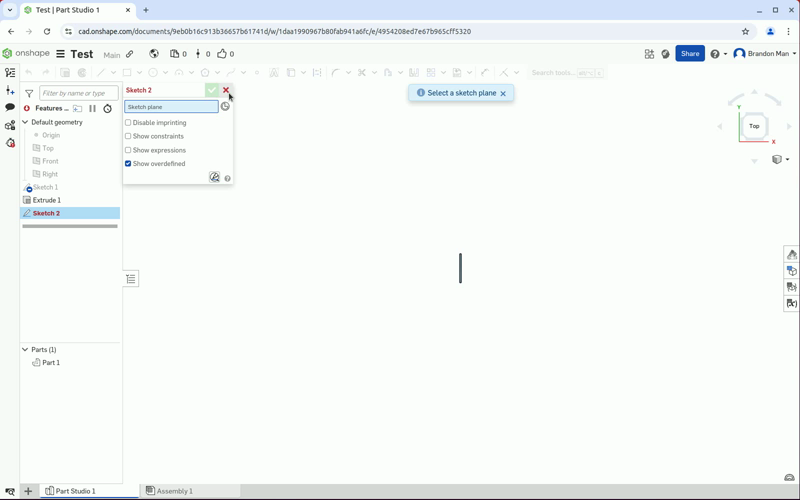
mouse_move(73, 150)
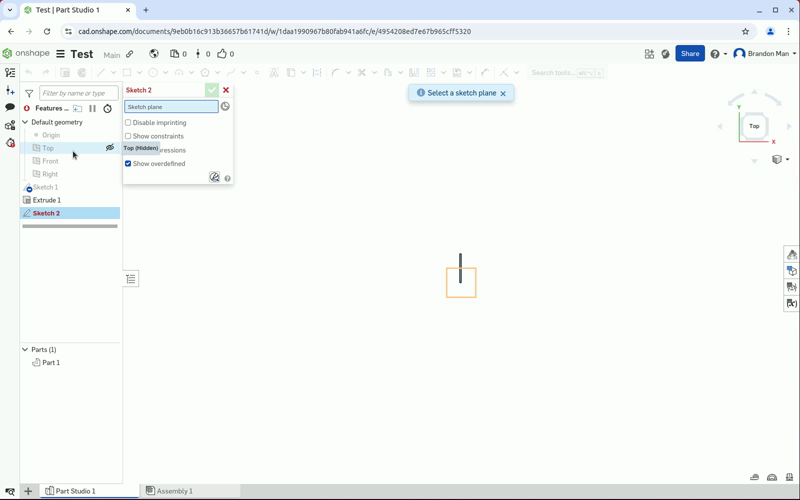
click(73, 150)
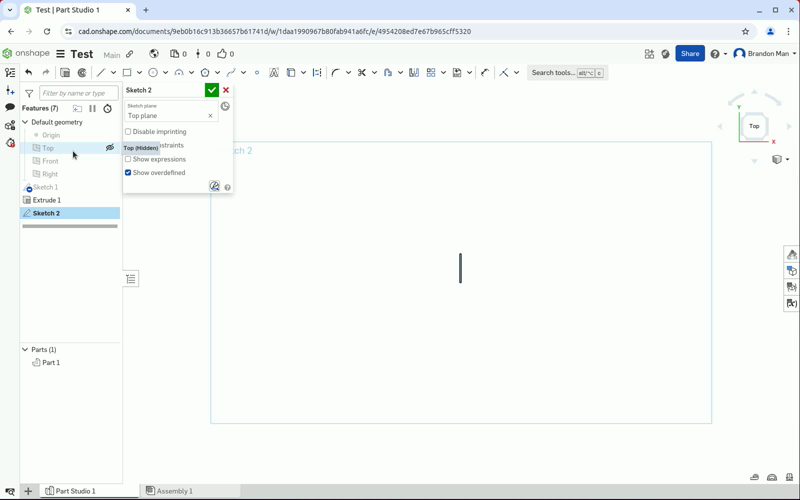
mouse_move(73, 352)
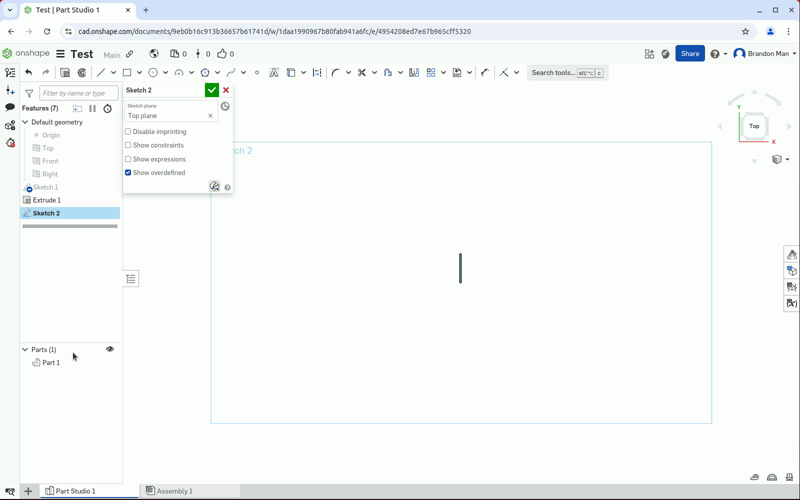
key(y)
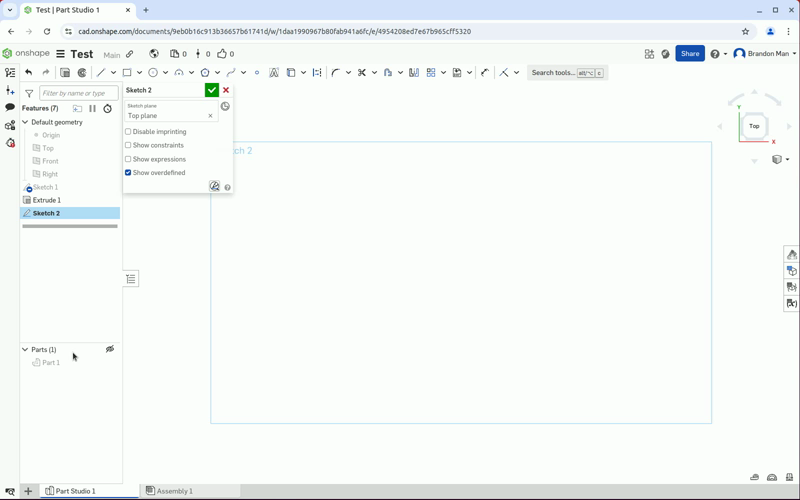
key(l)
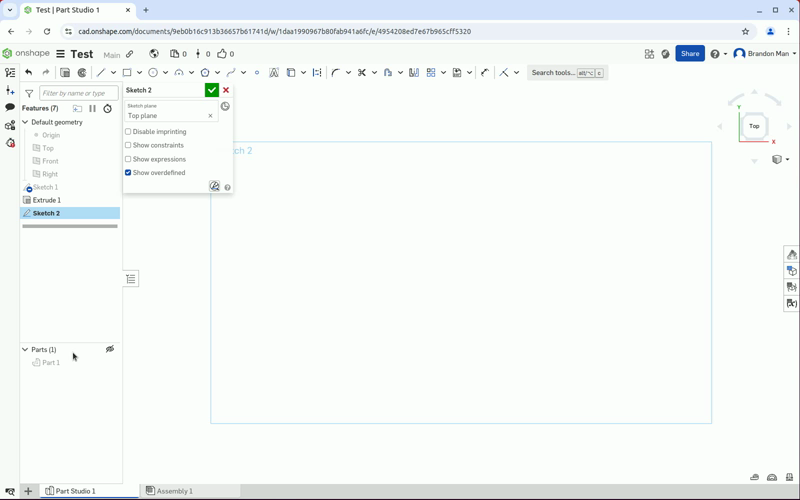
key_down(shift)
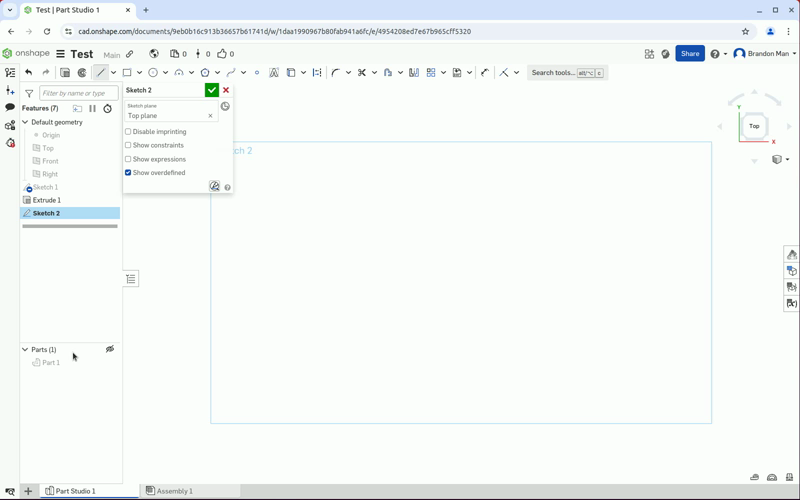
mouse_move(433, 255)
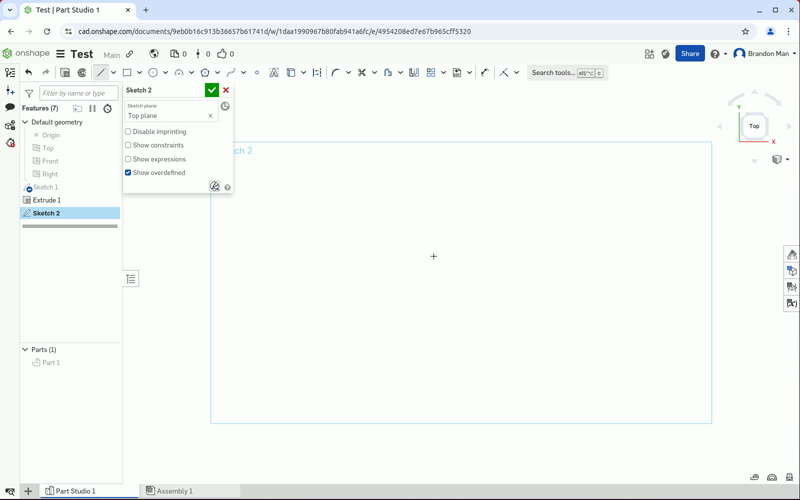
click(433, 255)
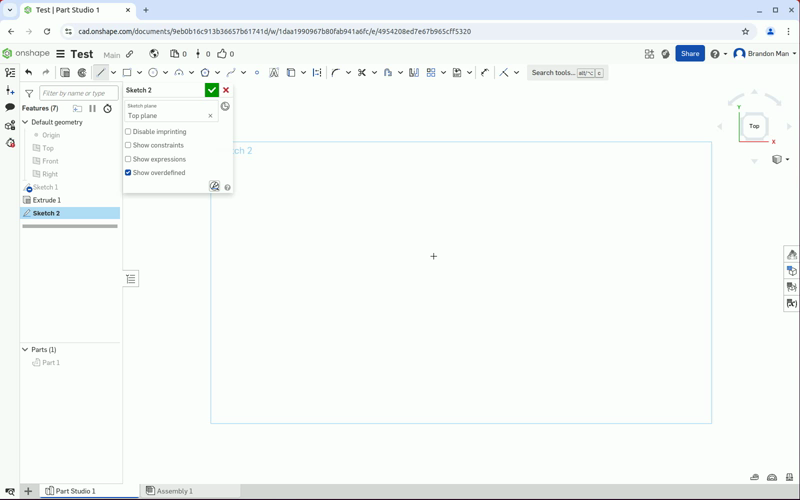
key_up(shift)
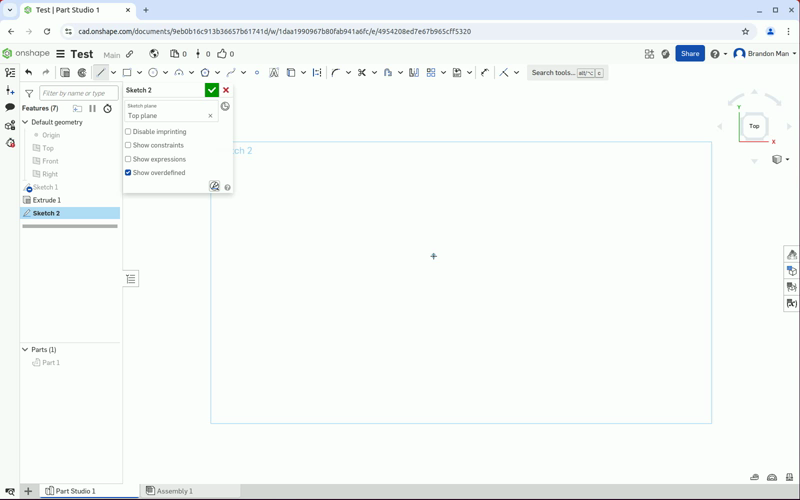
key_down(shift)
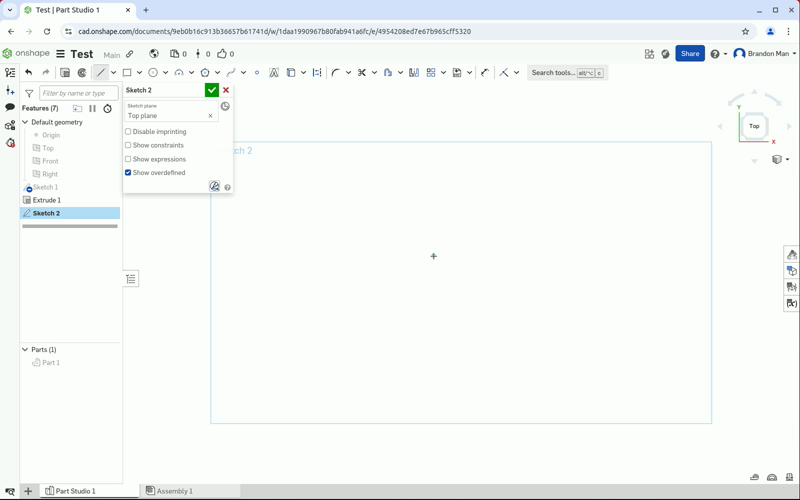
mouse_move(463, 255)
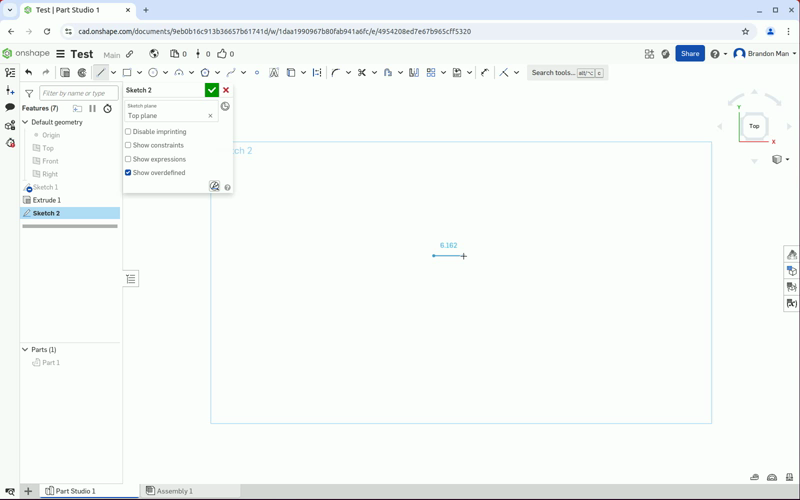
mouse_move(459, 255)
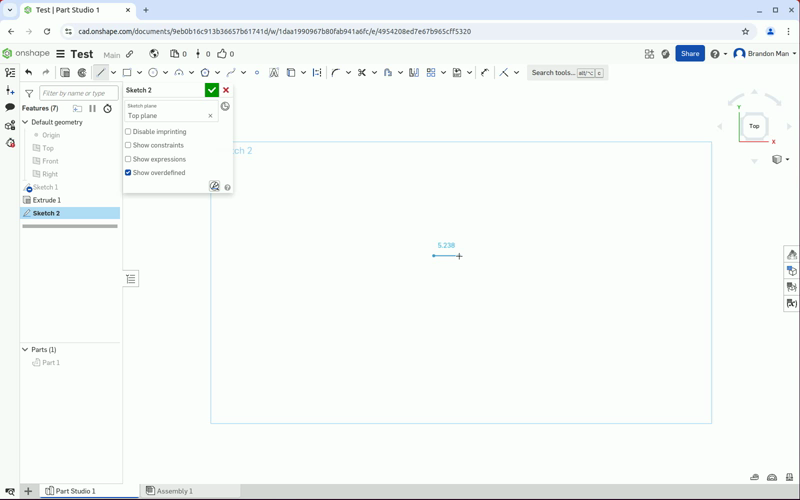
click(459, 255)
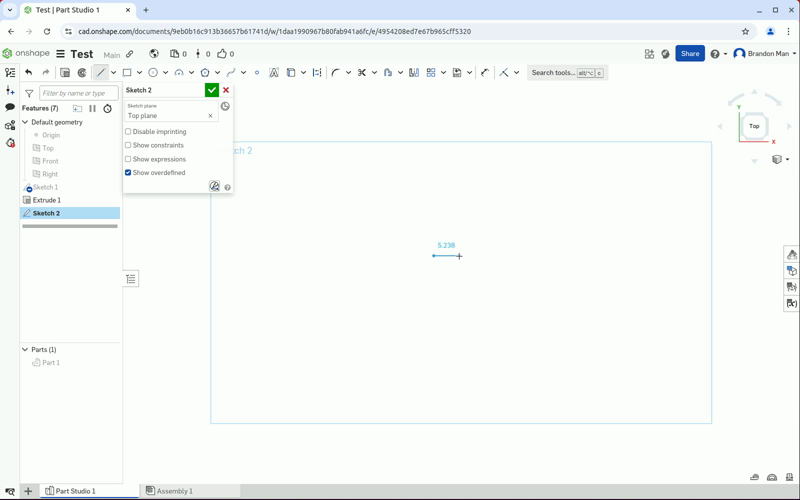
key_up(shift)
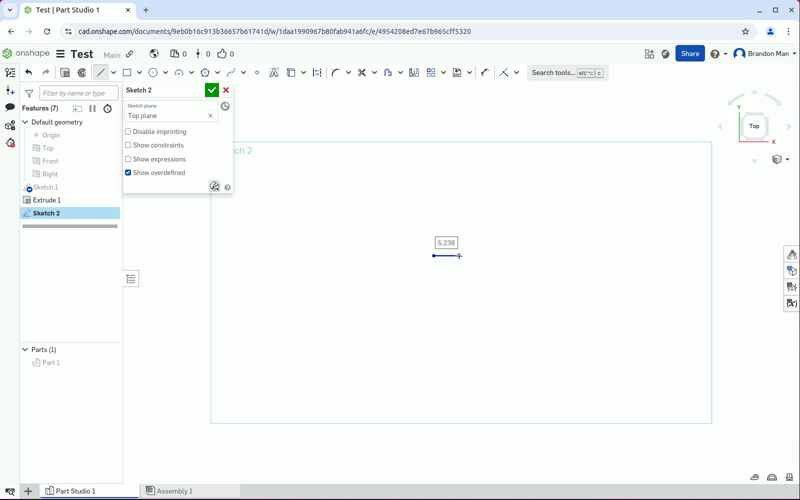
key_down(shift)
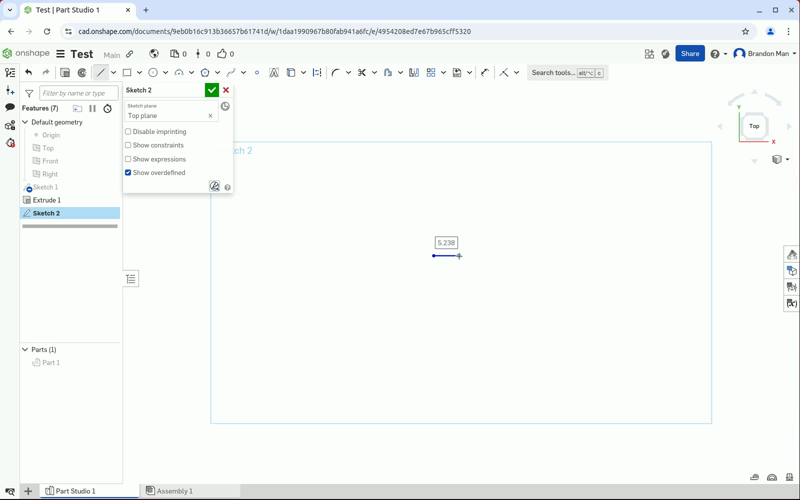
mouse_move(489, 255)
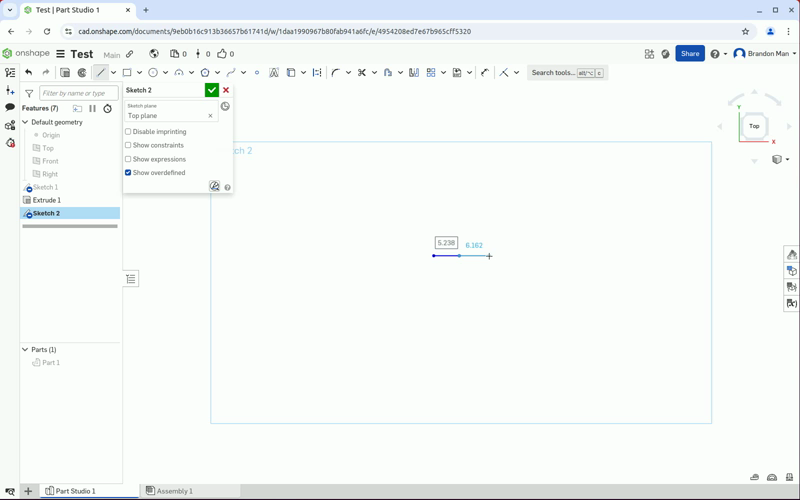
mouse_move(459, 254)
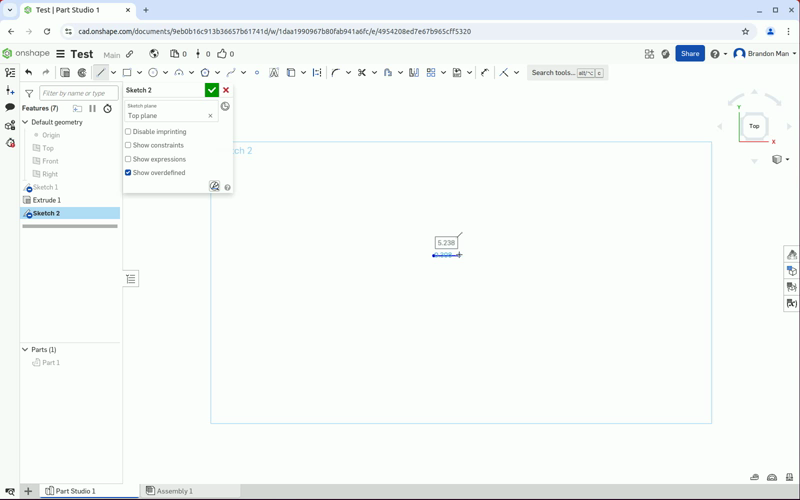
scroll(6)
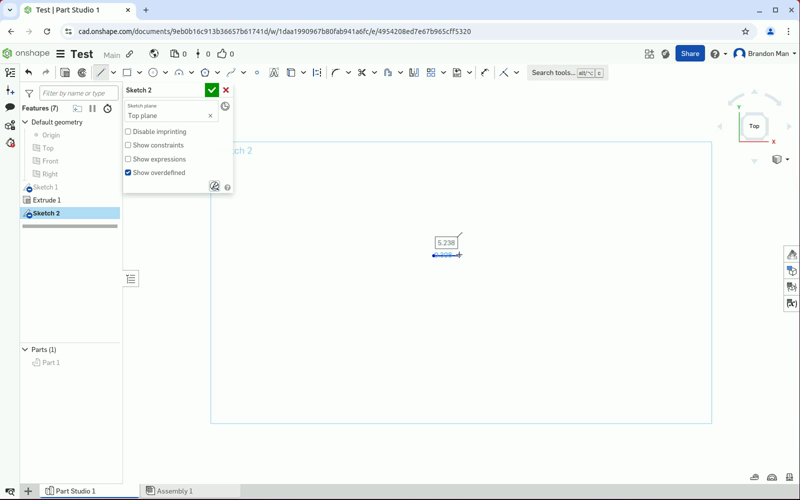
scroll(6)
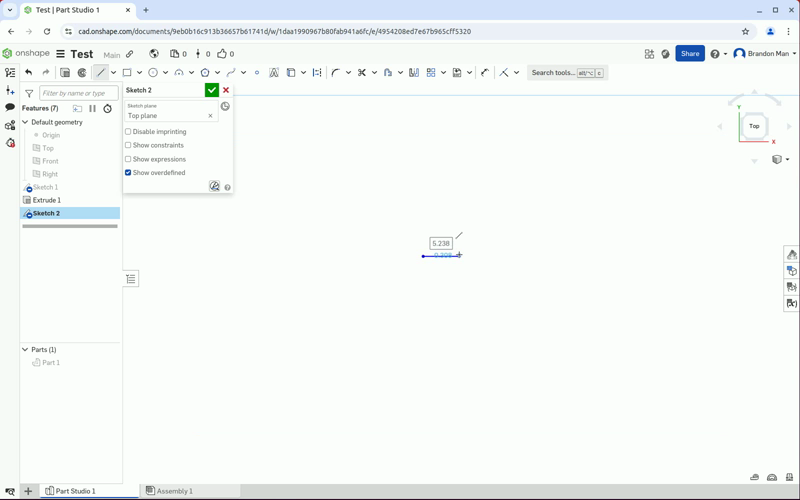
scroll(6)
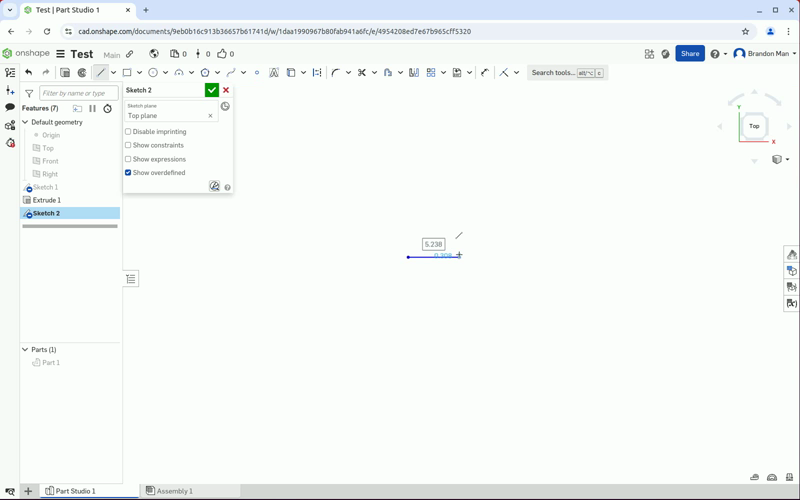
scroll(6)
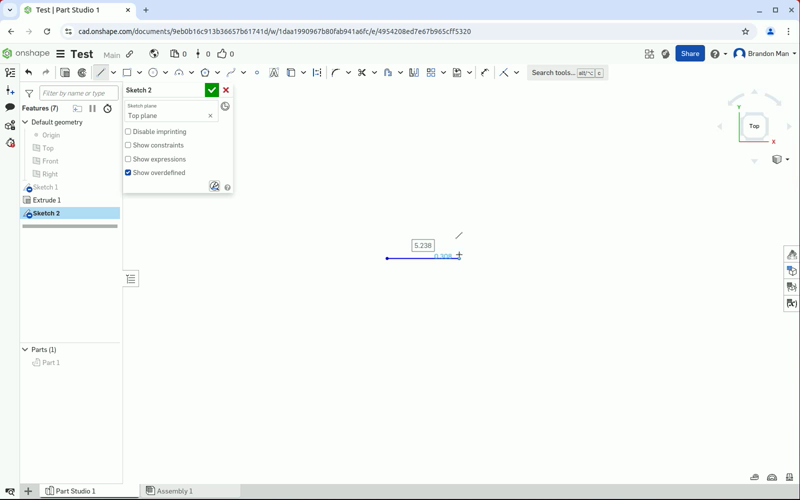
scroll(6)
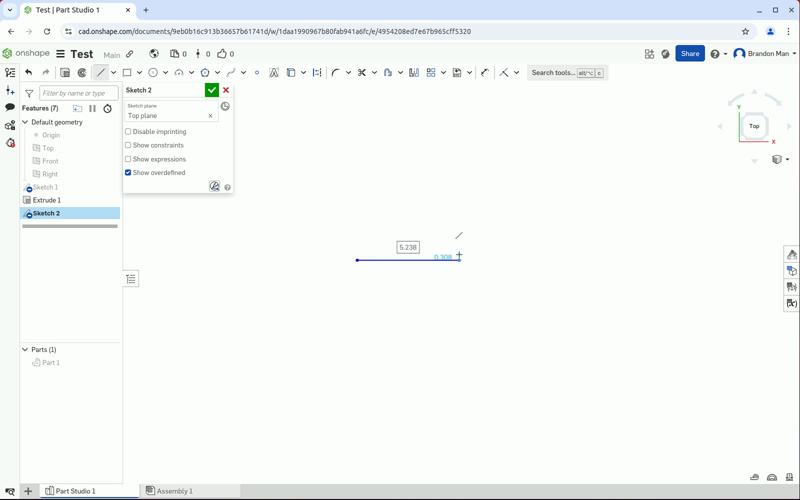
scroll(6)
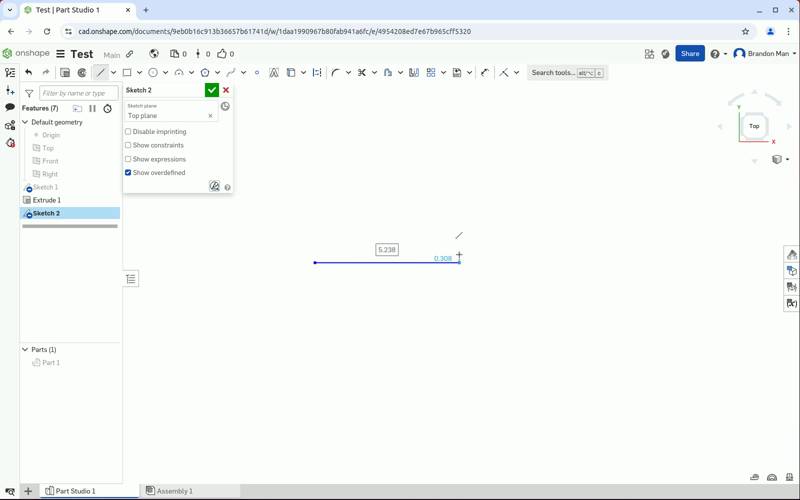
scroll(6)
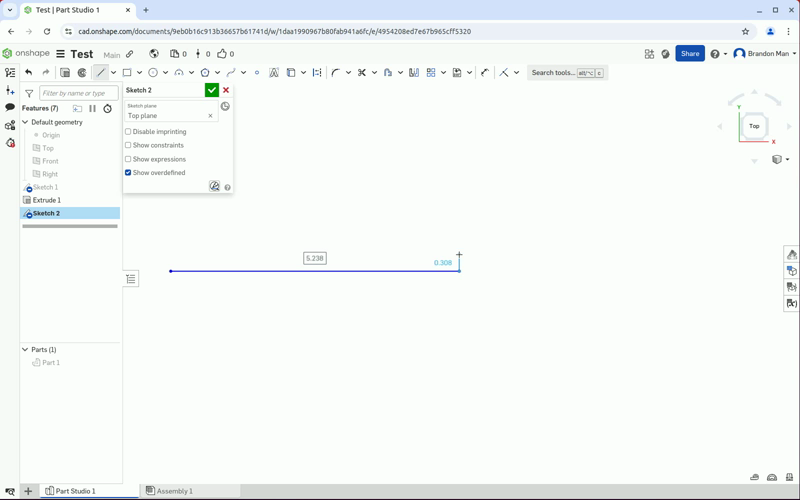
click(459, 254)
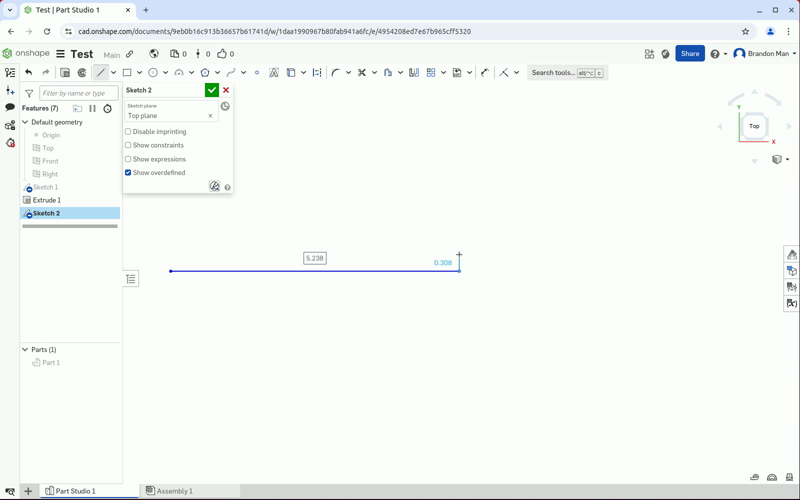
scroll(-6)
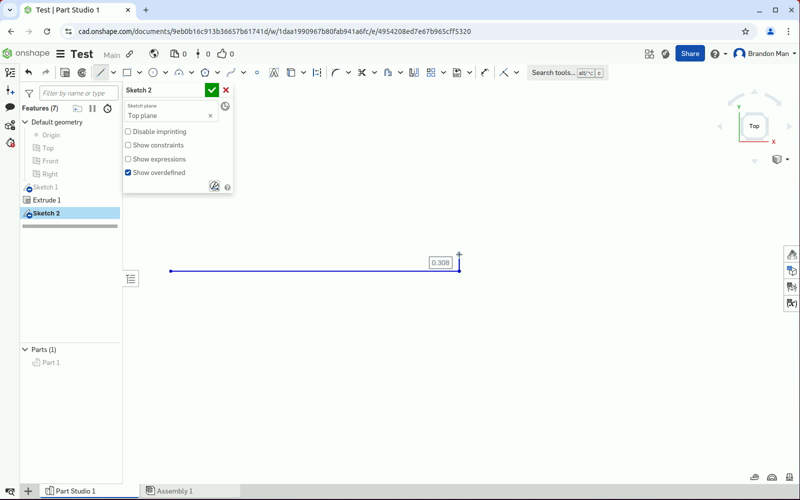
scroll(-6)
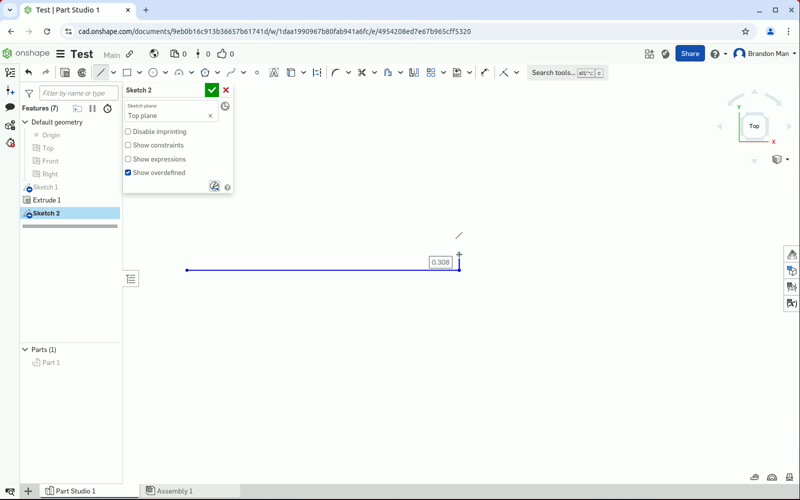
scroll(-6)
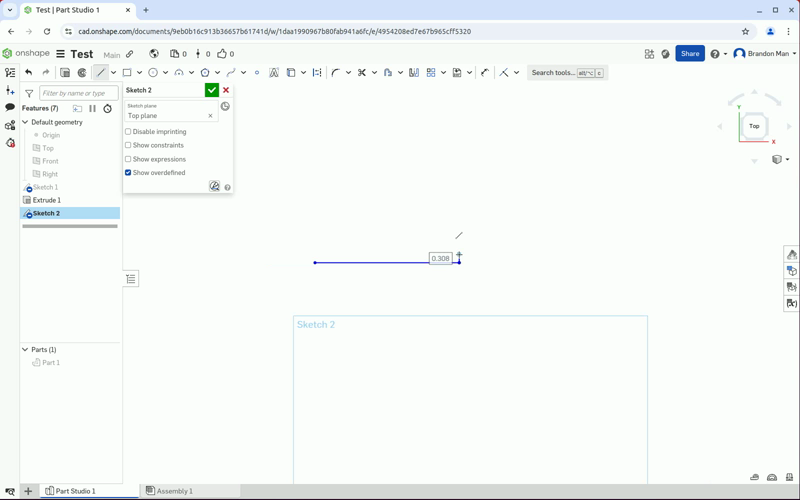
scroll(-6)
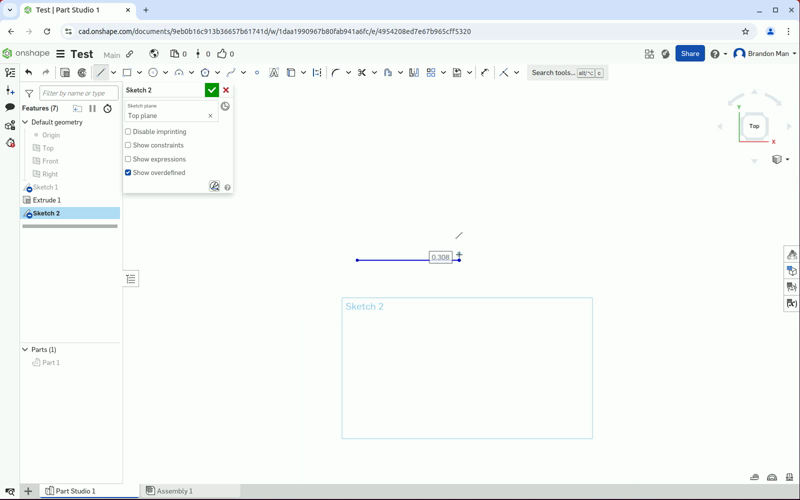
scroll(-6)
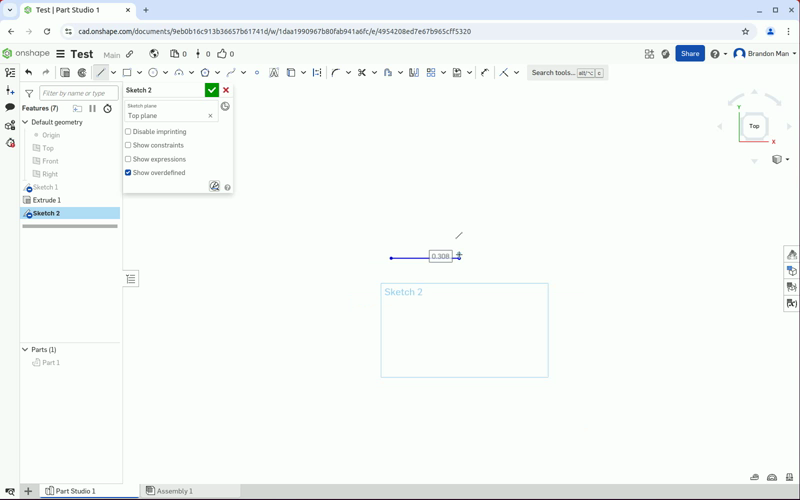
scroll(-6)
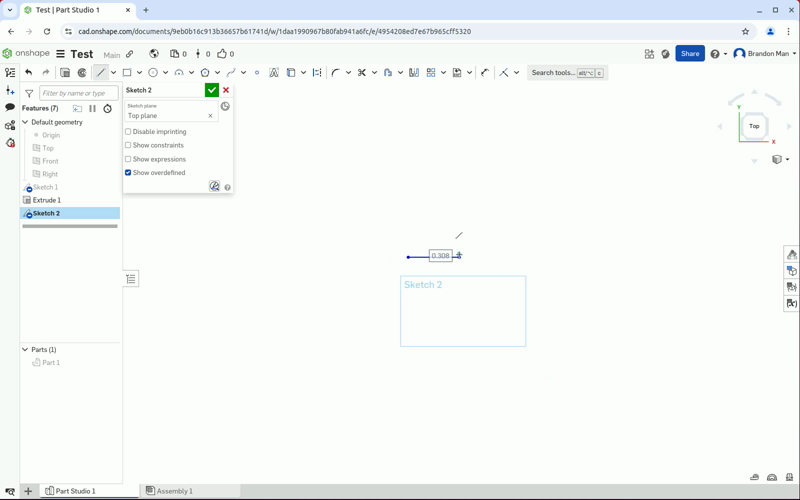
scroll(-6)
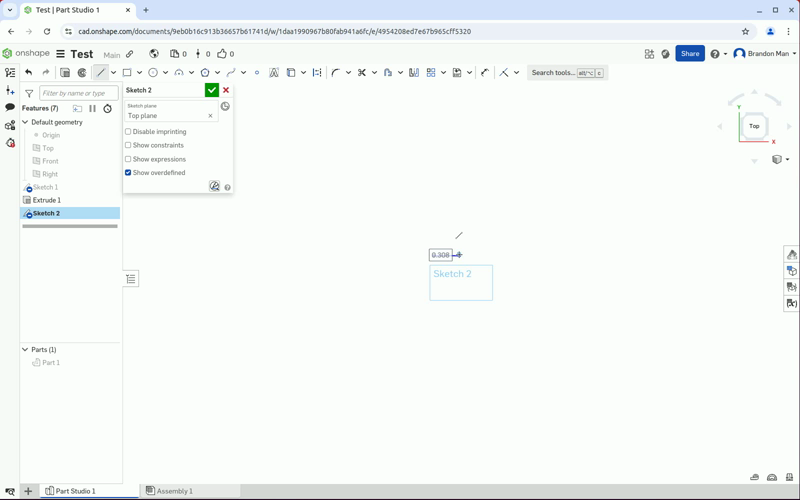
key_up(shift)
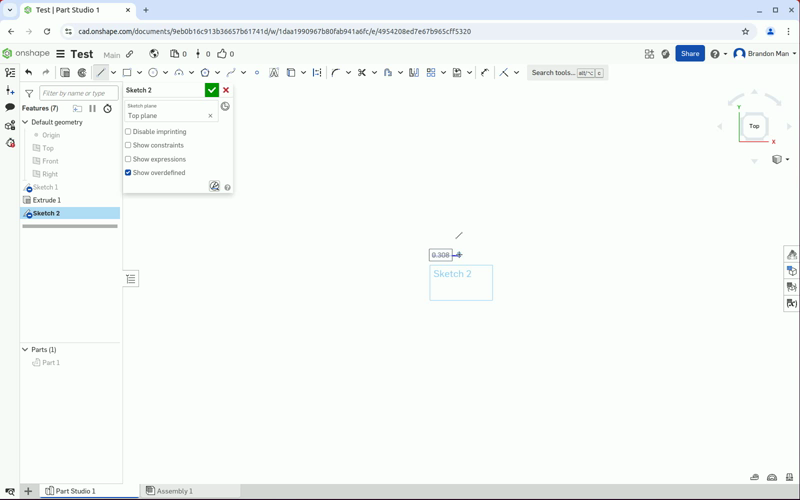
key_down(shift)
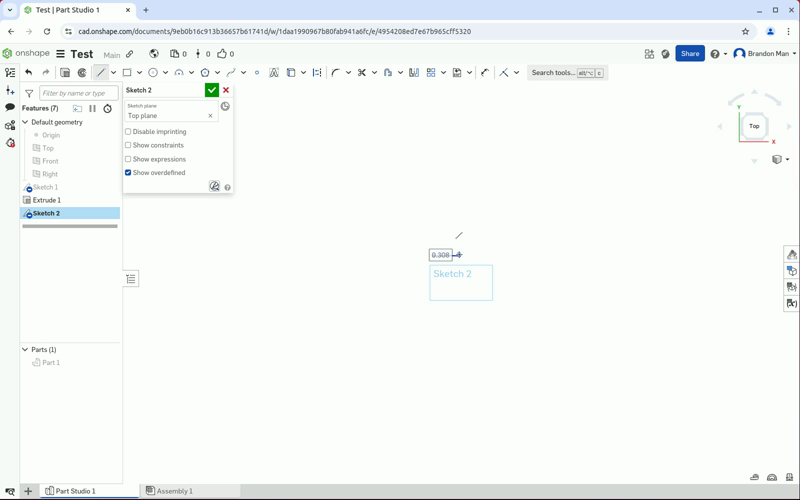
mouse_move(489, 254)
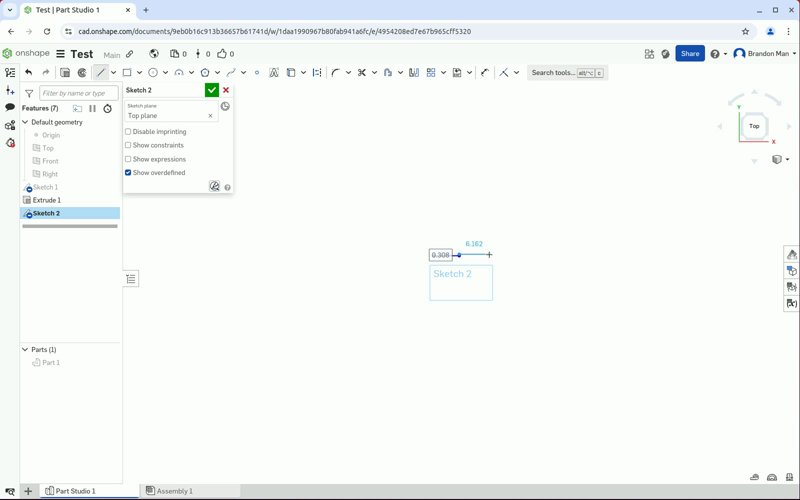
mouse_move(433, 254)
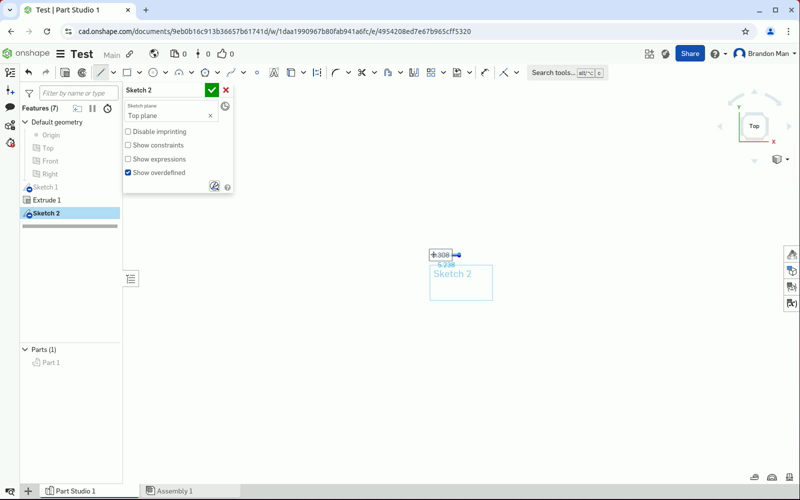
scroll(6)
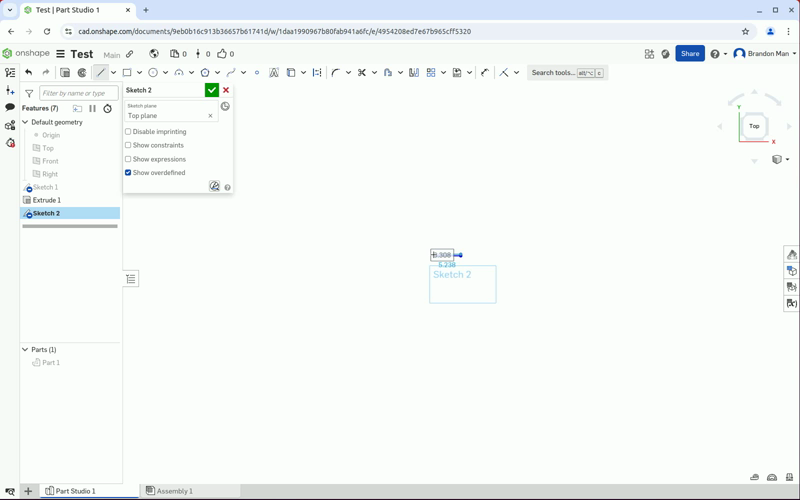
scroll(6)
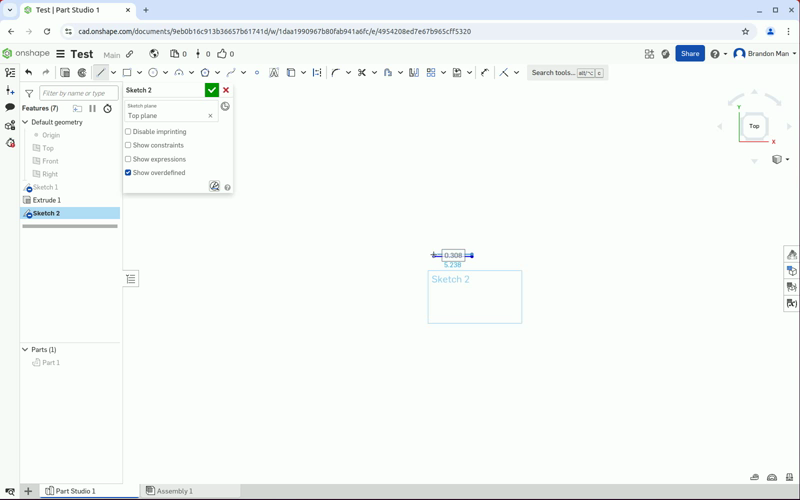
scroll(6)
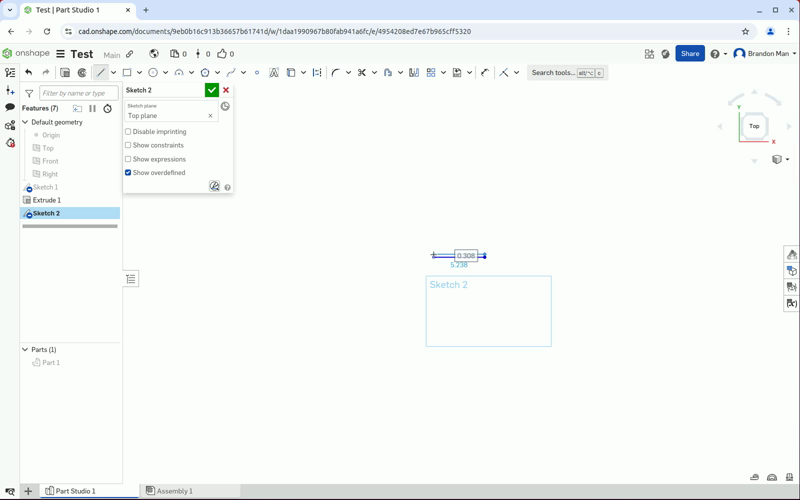
scroll(6)
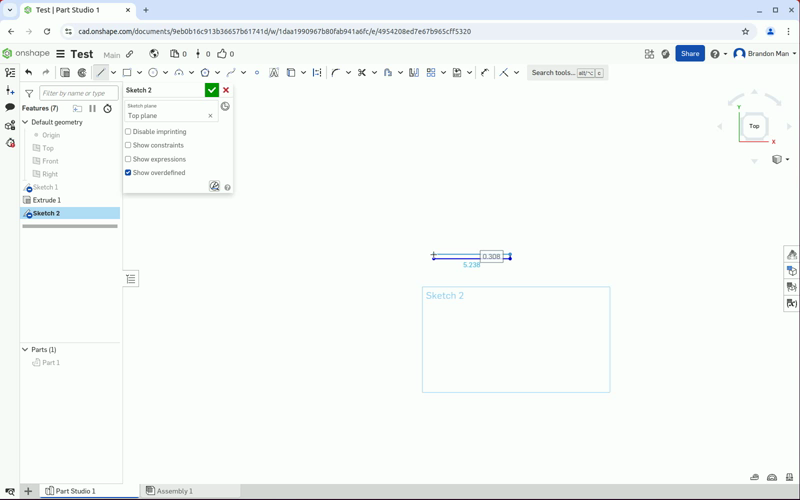
scroll(6)
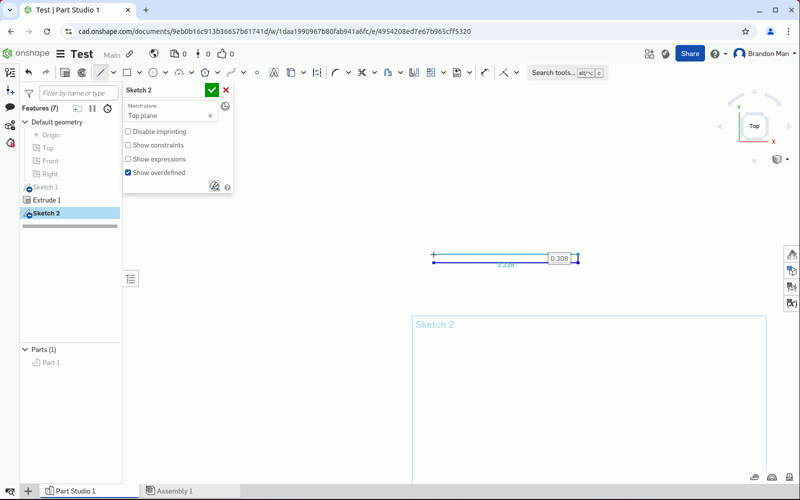
scroll(6)
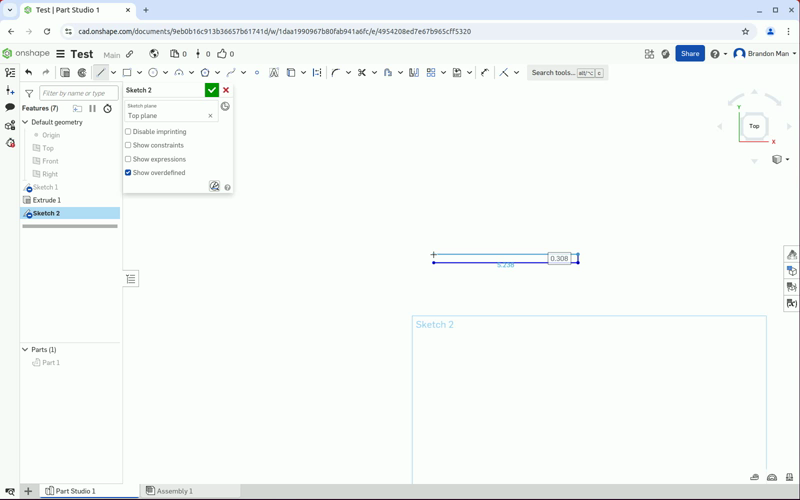
scroll(6)
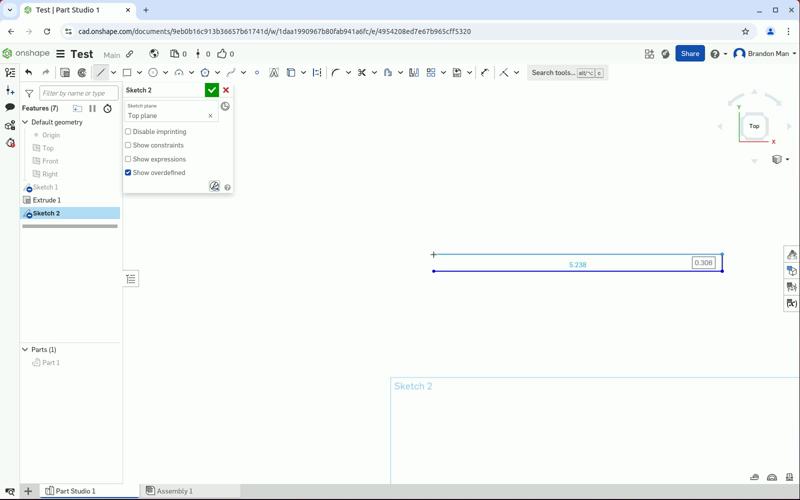
click(433, 254)
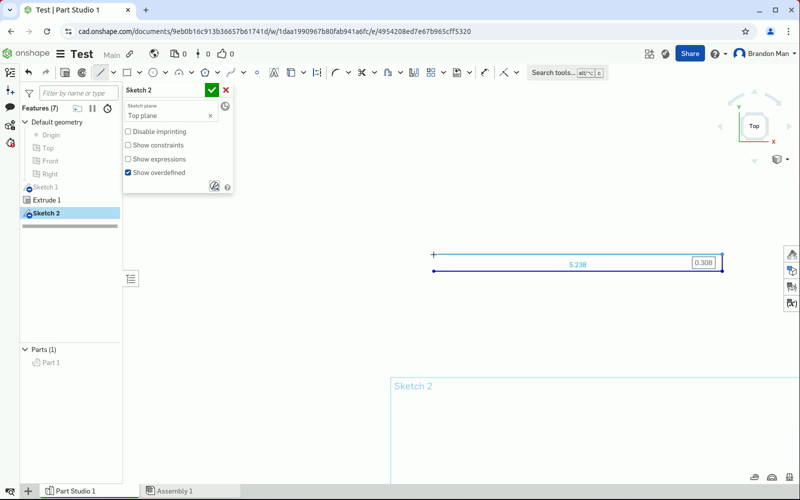
scroll(-6)
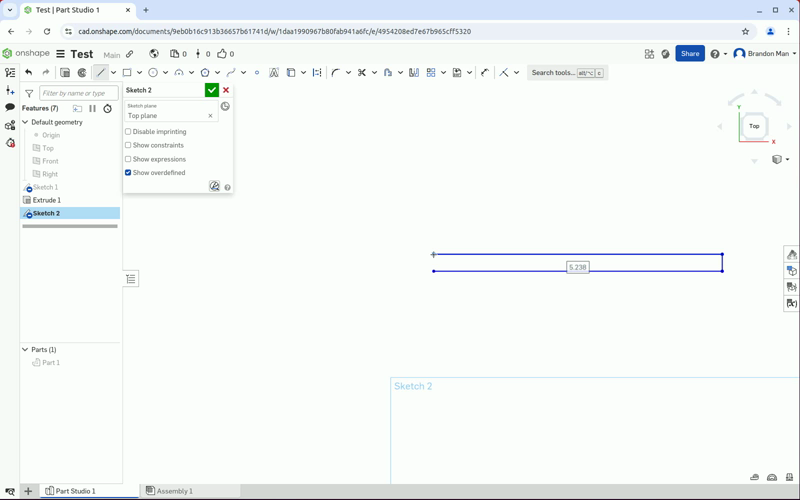
scroll(-6)
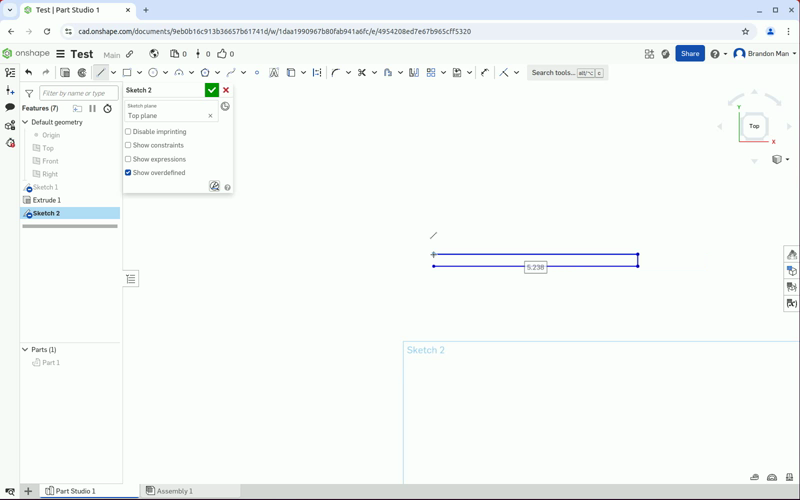
scroll(-6)
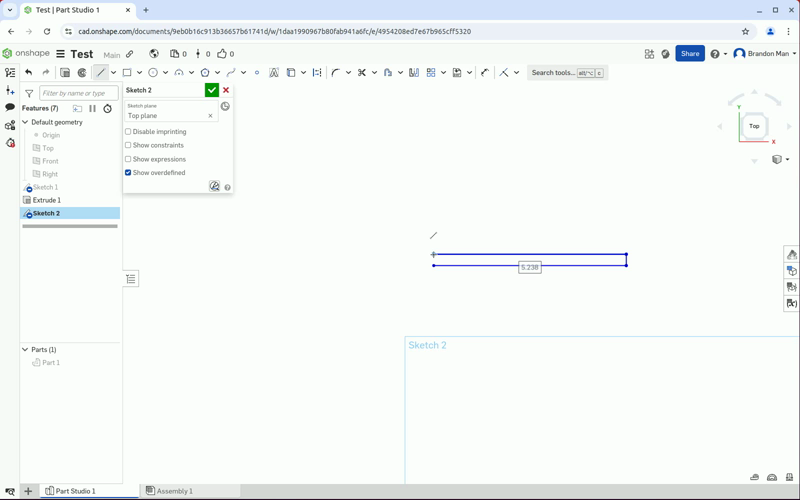
scroll(-6)
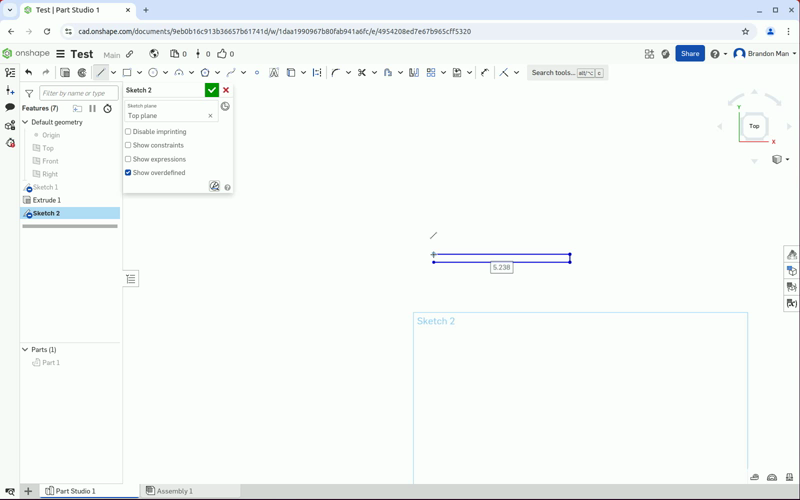
scroll(-6)
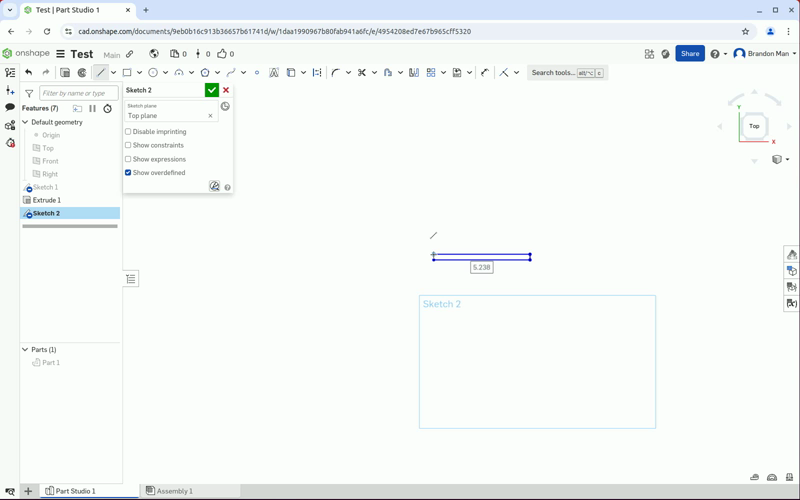
scroll(-6)
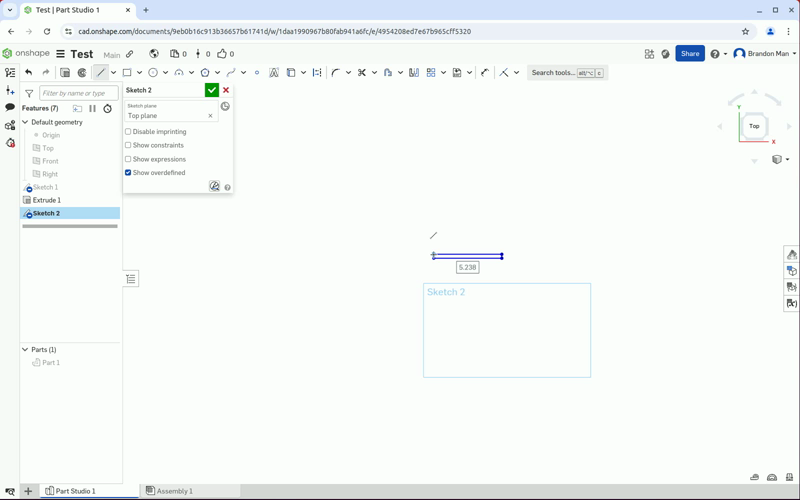
scroll(-6)
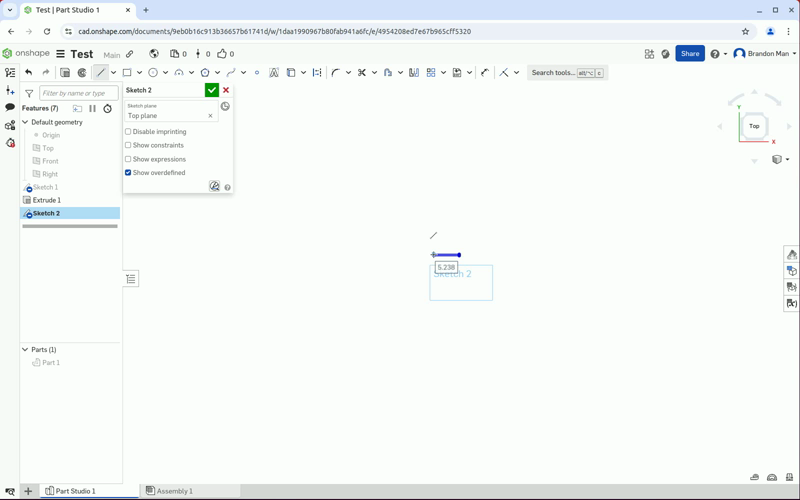
key_up(shift)
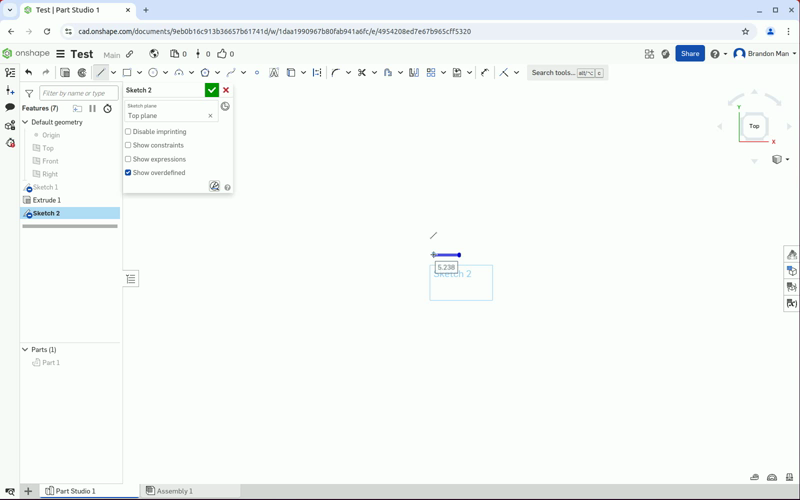
mouse_move(463, 254)
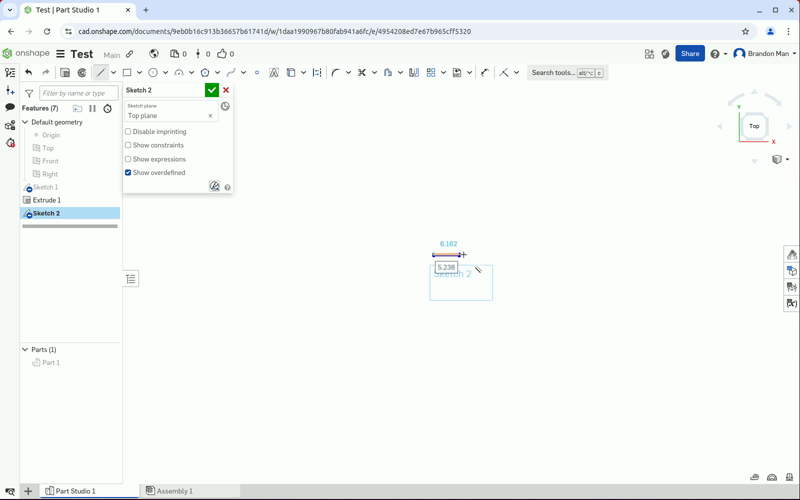
key_down(shift)
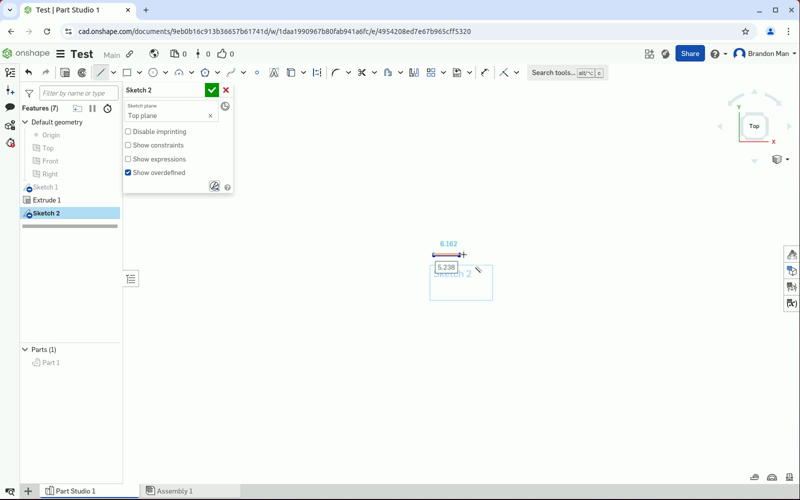
mouse_move(433, 255)
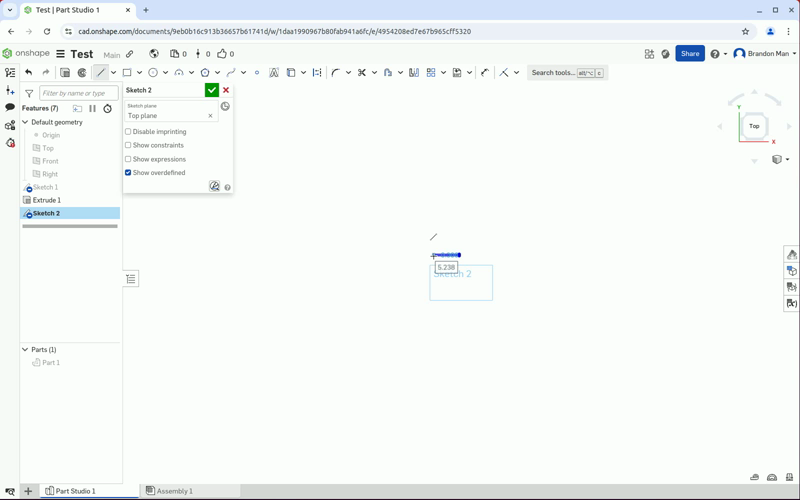
scroll(6)
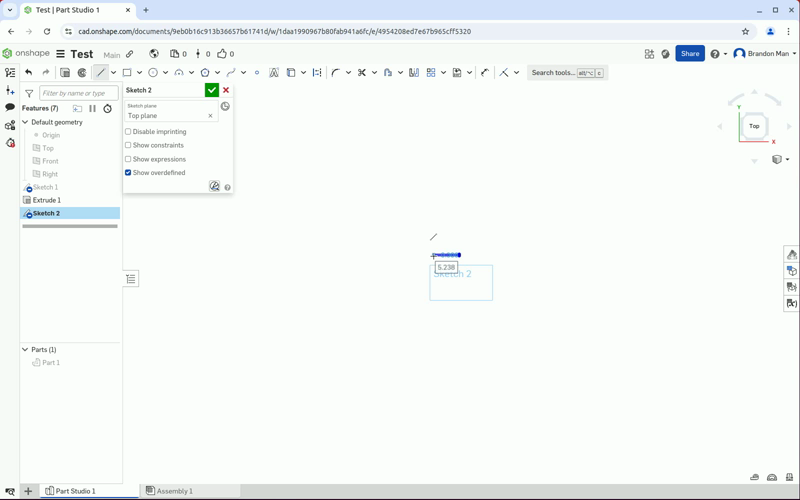
scroll(6)
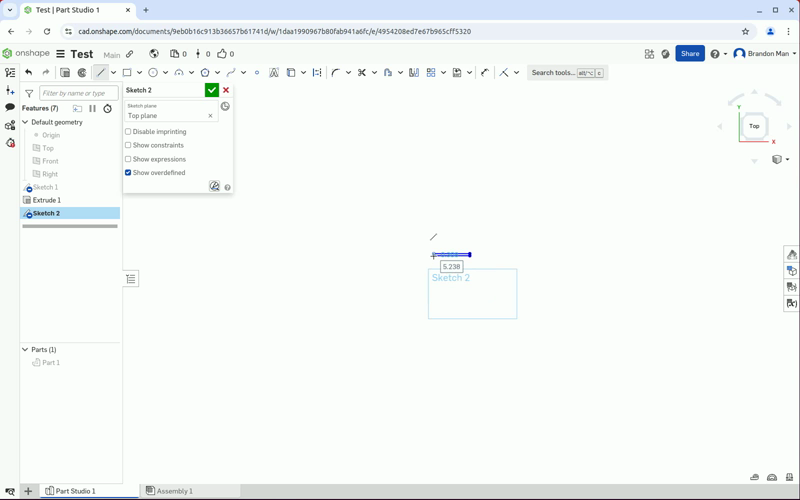
scroll(6)
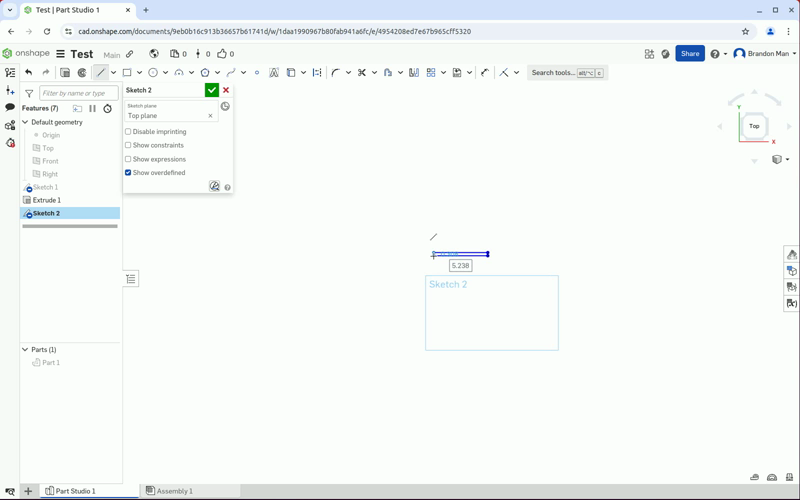
scroll(6)
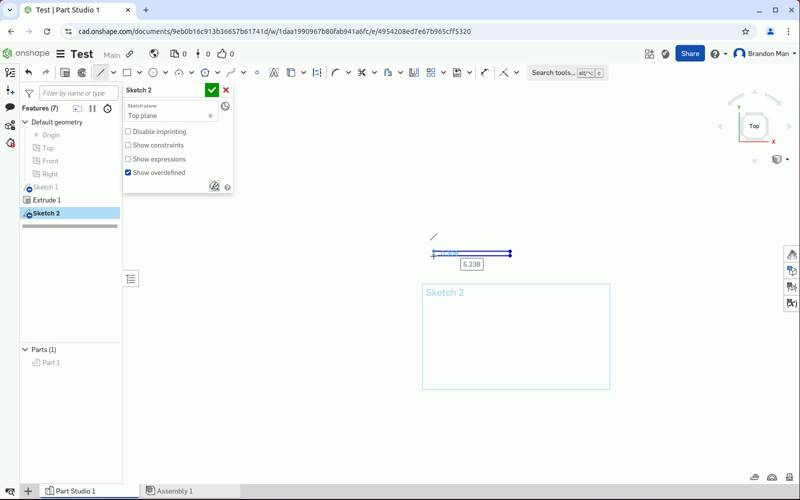
scroll(6)
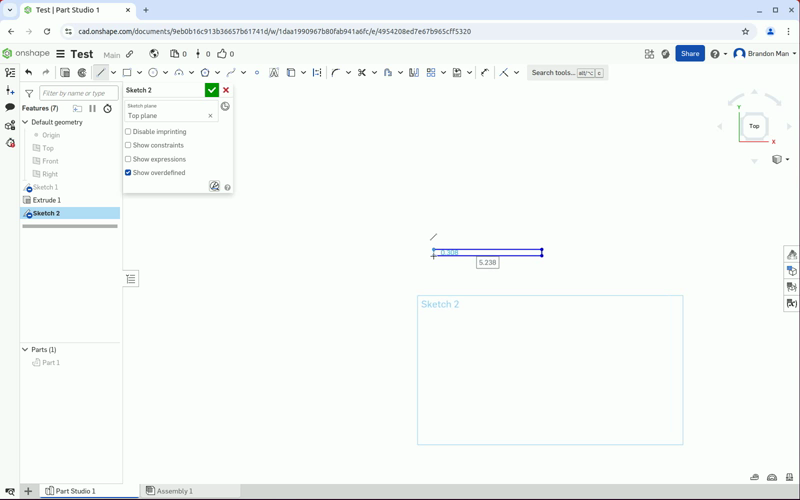
scroll(6)
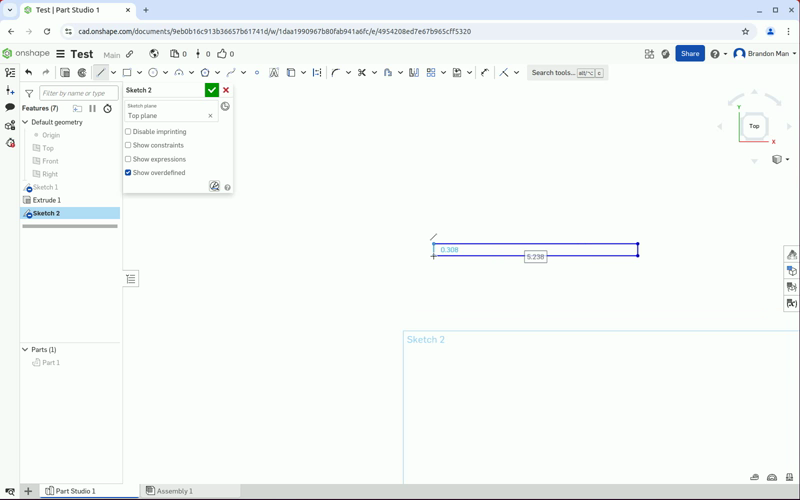
scroll(6)
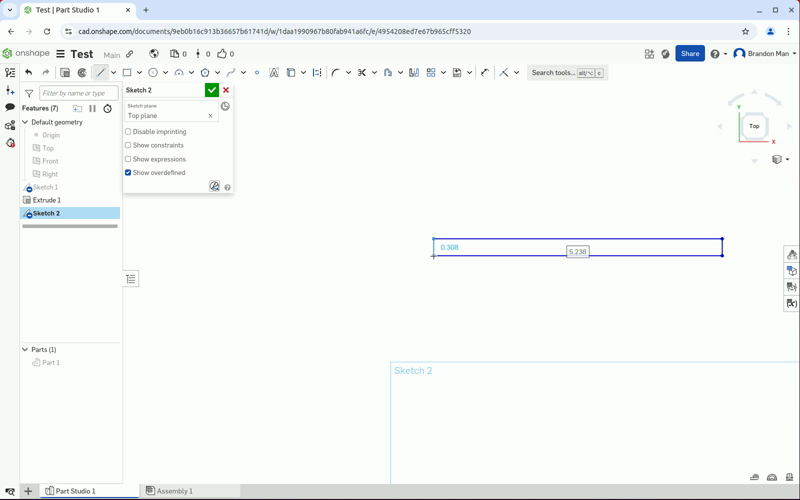
key_up(shift)
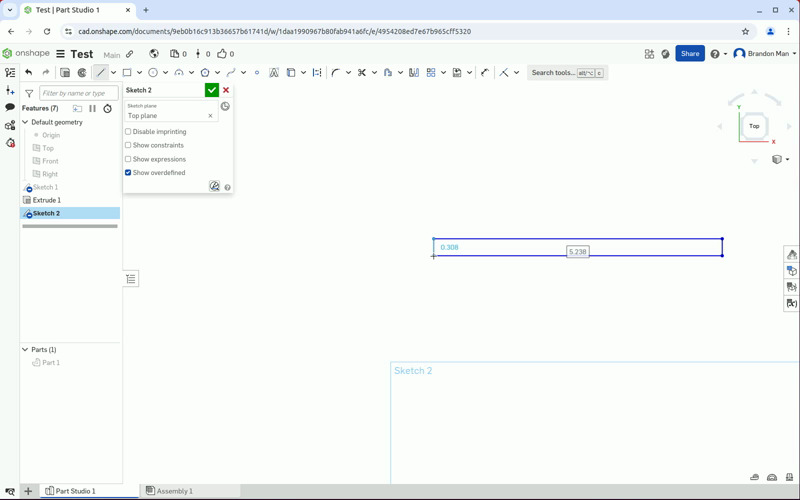
click(433, 255)
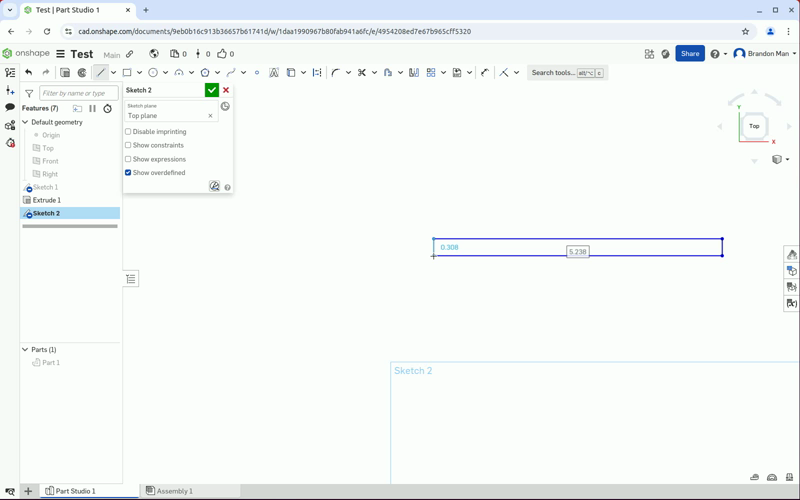
scroll(-6)
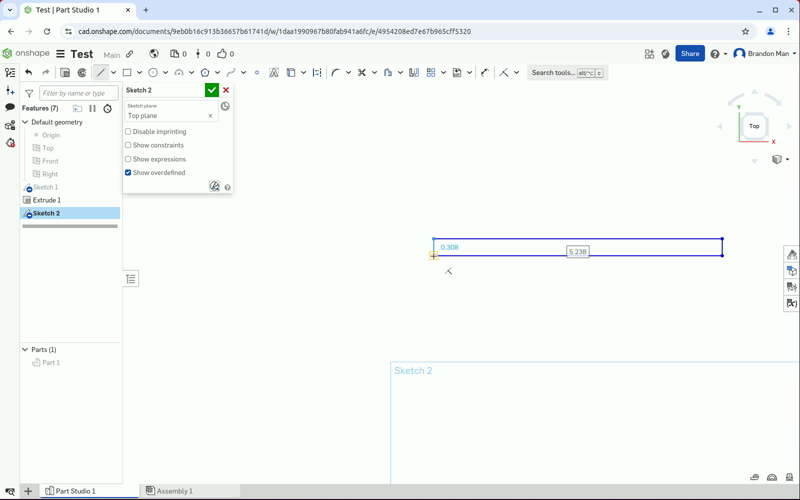
scroll(-6)
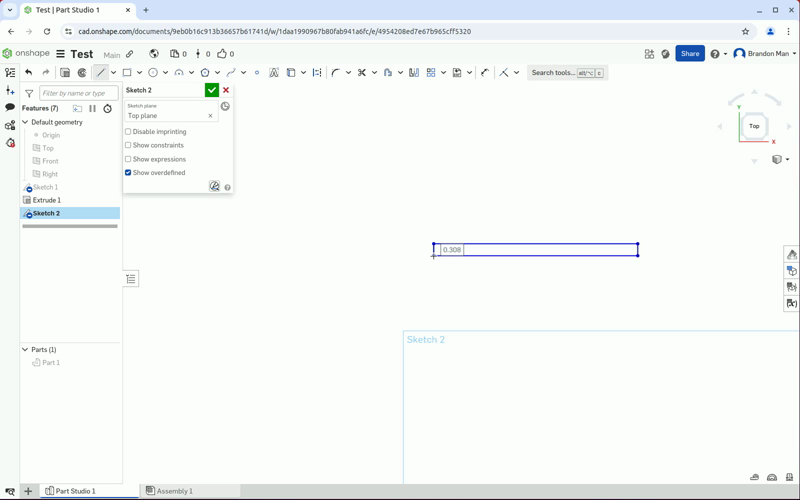
scroll(-6)
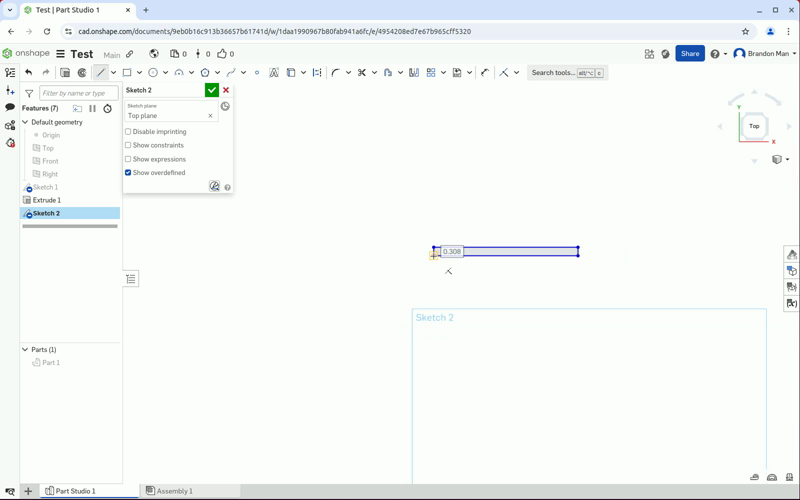
scroll(-6)
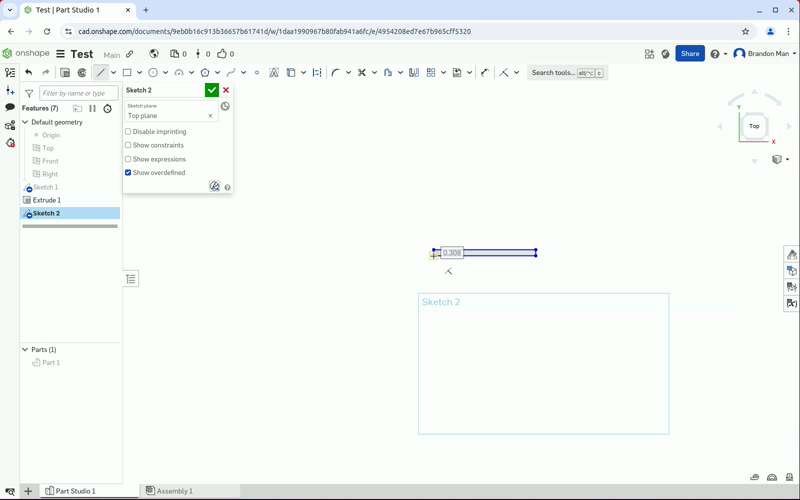
scroll(-6)
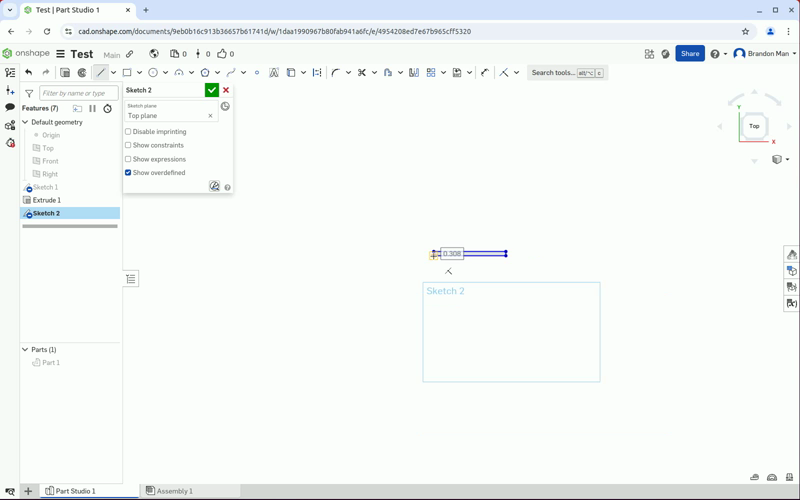
scroll(-6)
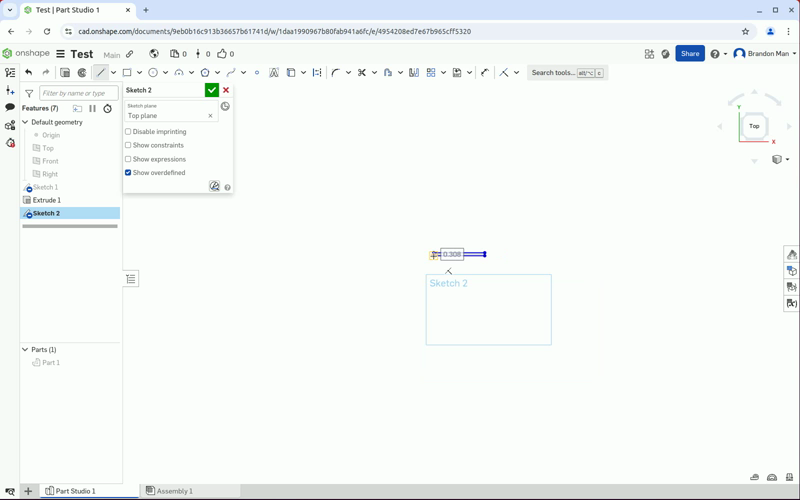
scroll(-6)
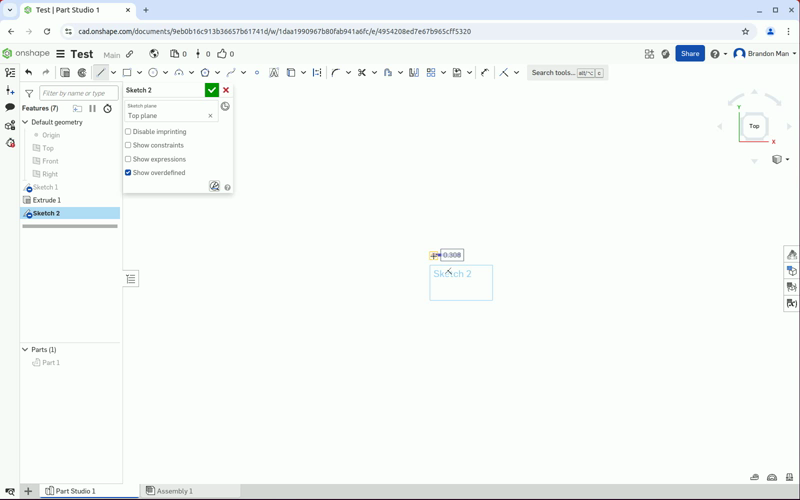
key(esc)
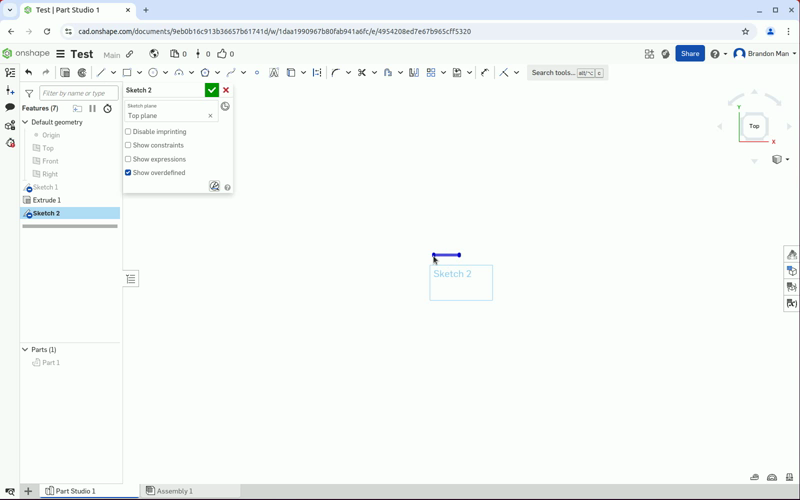
mouse_move(440, 255)
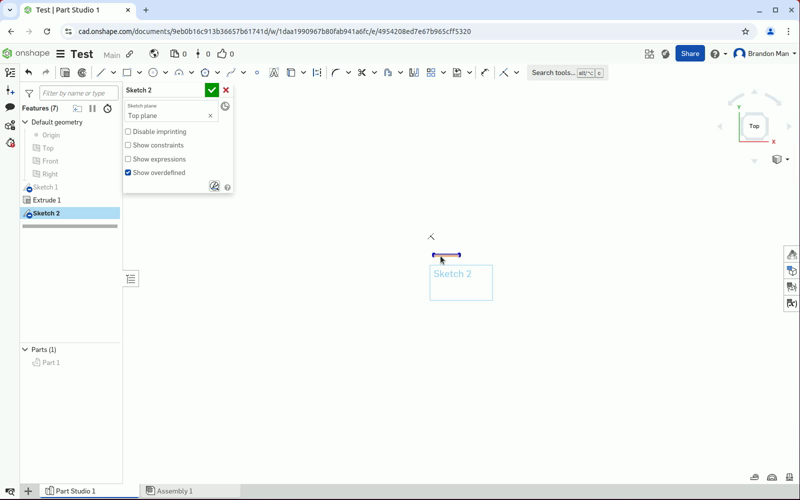
scroll(6)
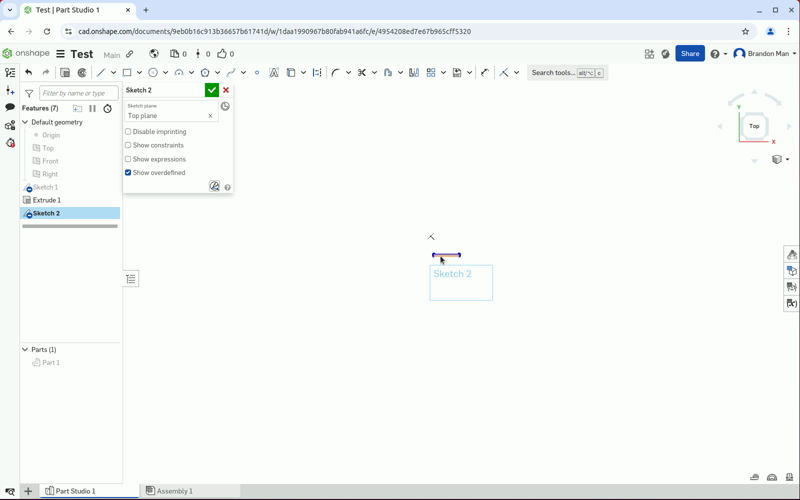
scroll(6)
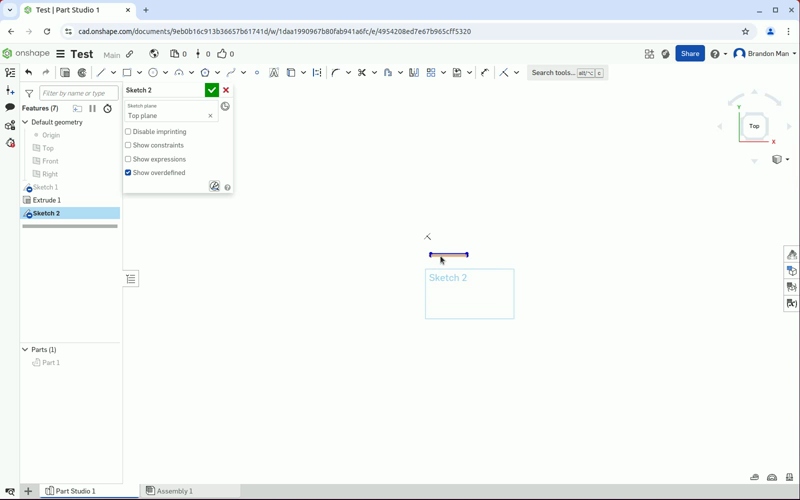
scroll(6)
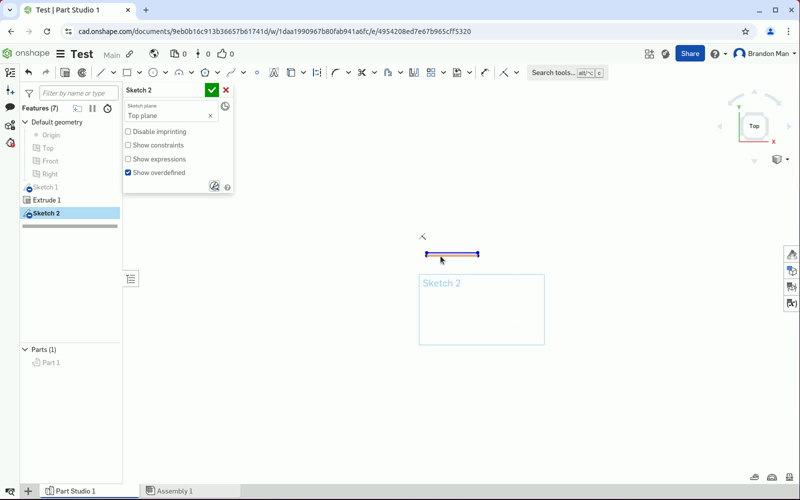
scroll(6)
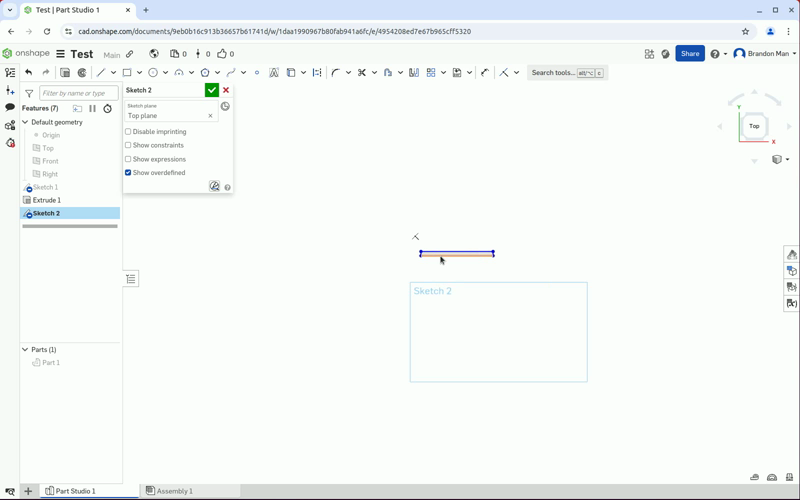
scroll(6)
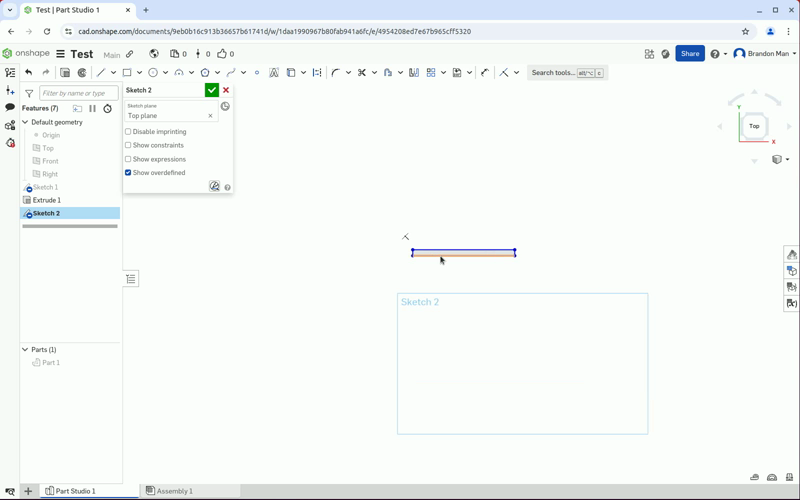
scroll(6)
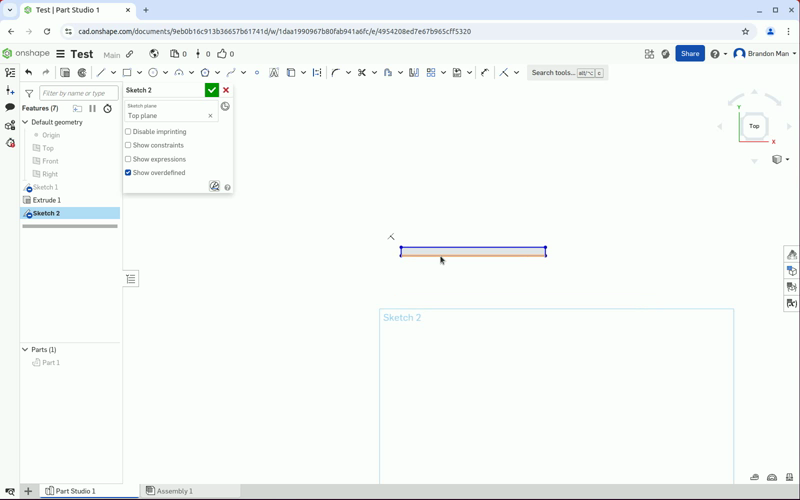
scroll(6)
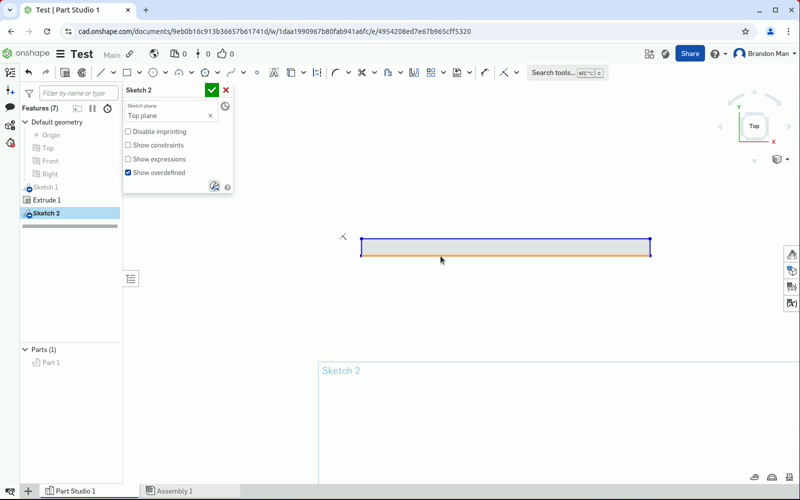
click(440, 255)
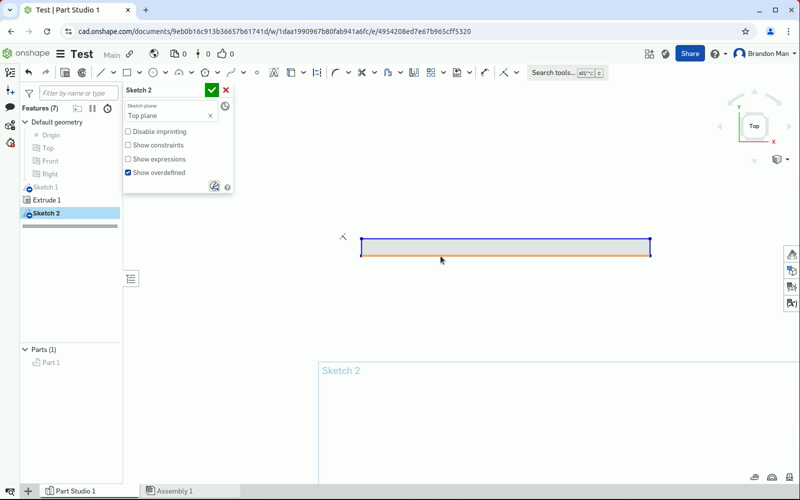
scroll(-6)
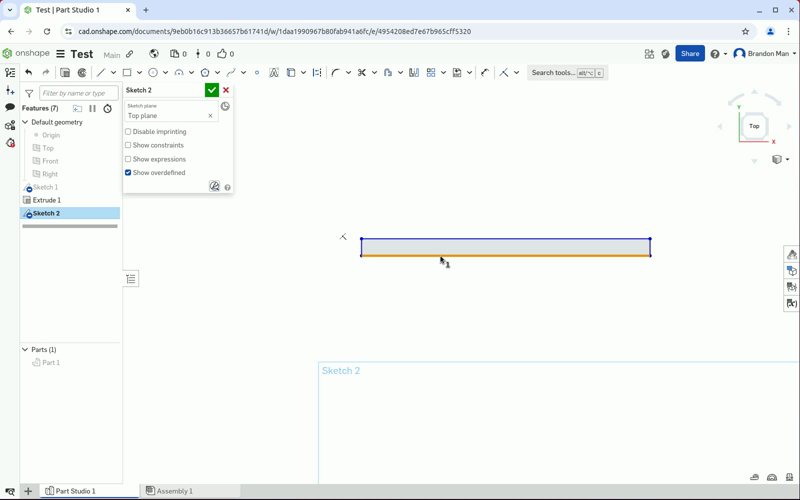
scroll(-6)
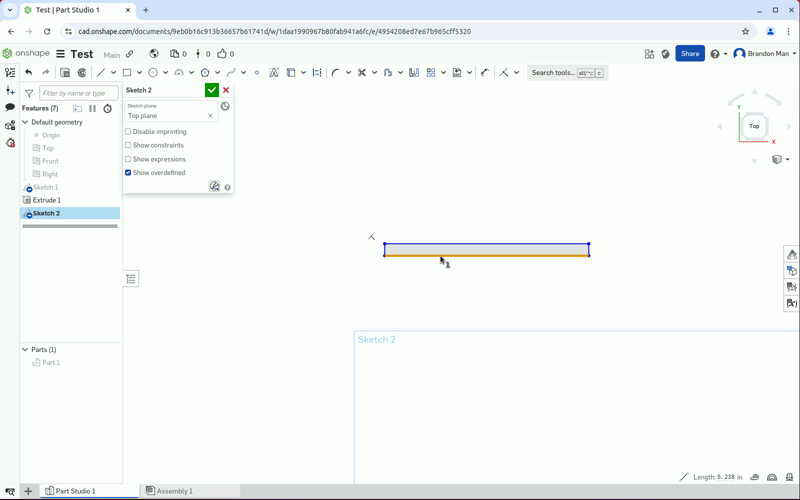
scroll(-6)
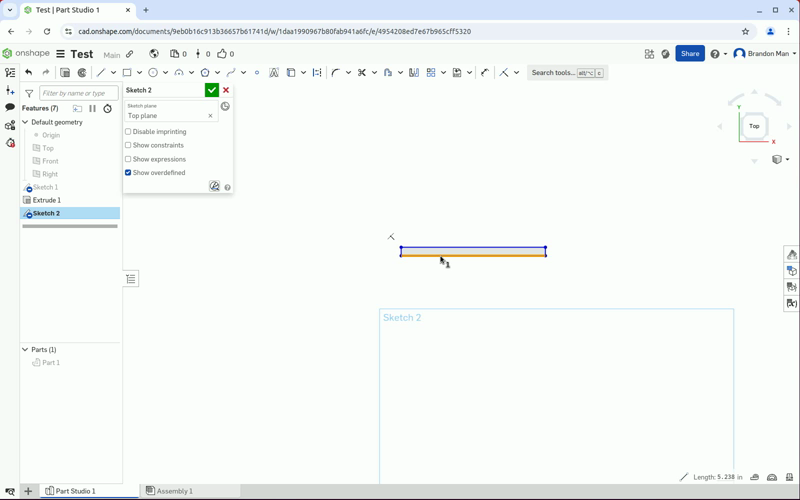
scroll(-6)
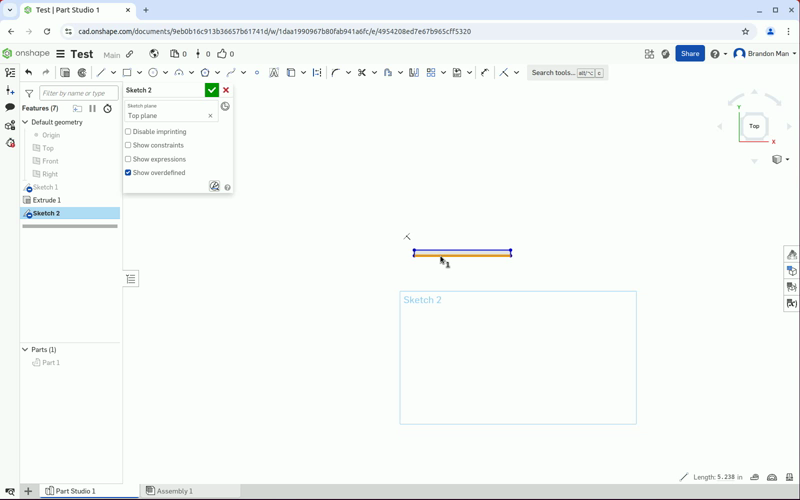
scroll(-6)
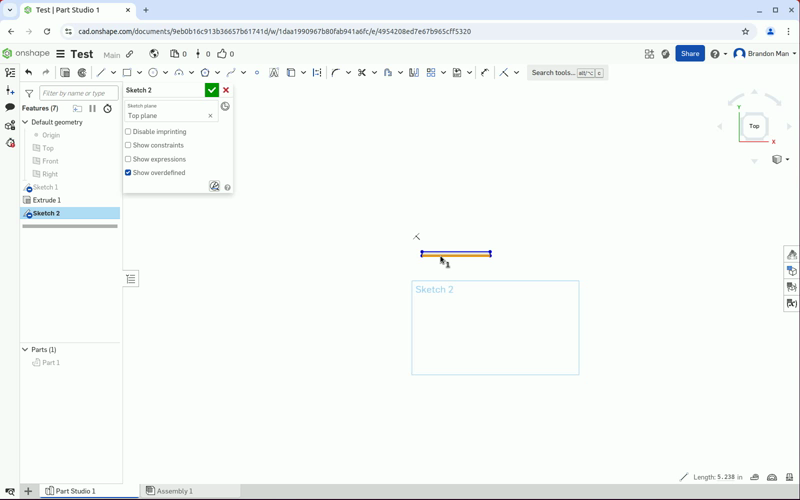
scroll(-6)
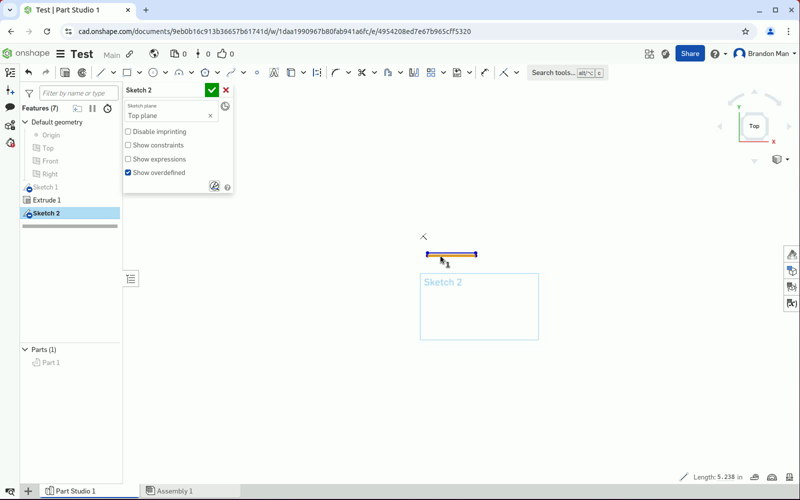
scroll(-6)
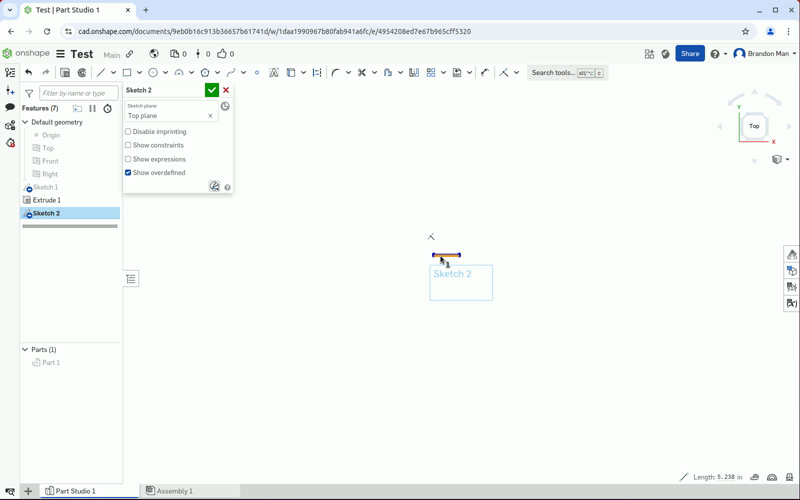
mouse_move(73, 352)
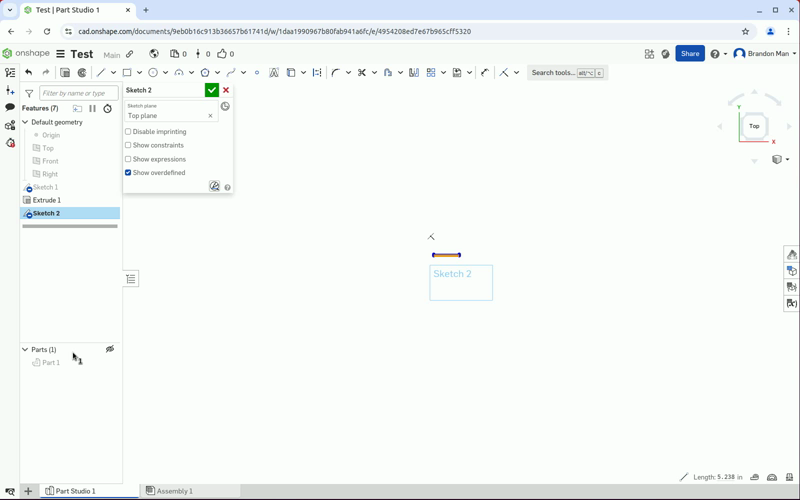
key(shift+y)
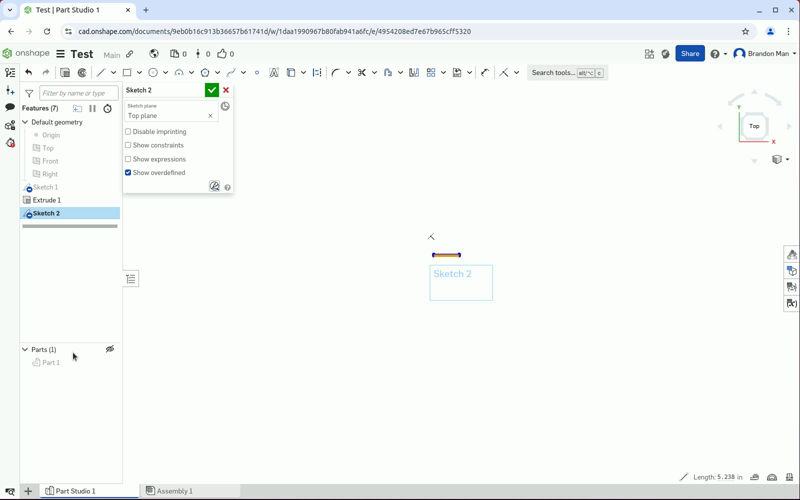
key(shift+e)
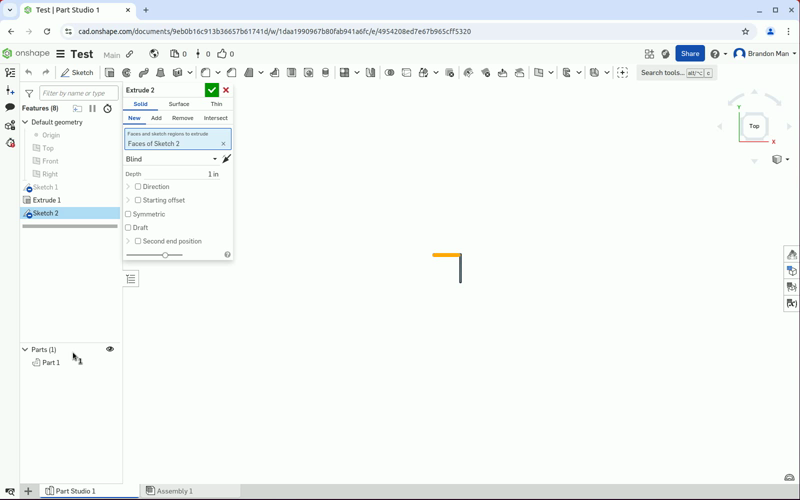
mouse_move(143, 106)
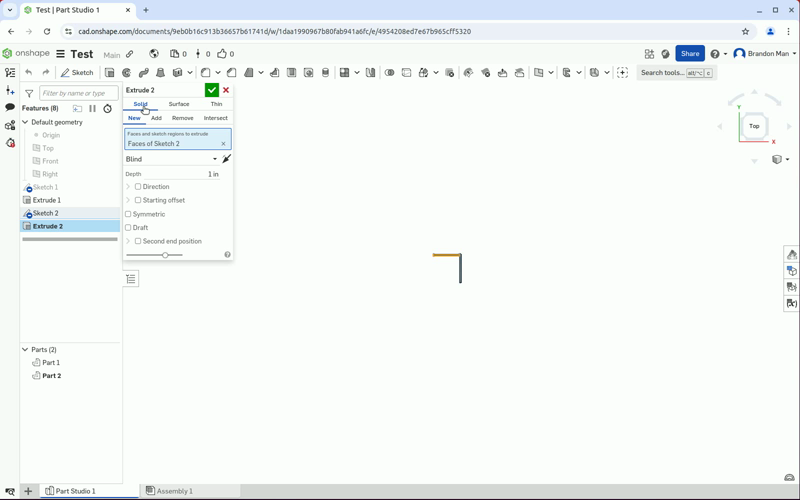
click(143, 106)
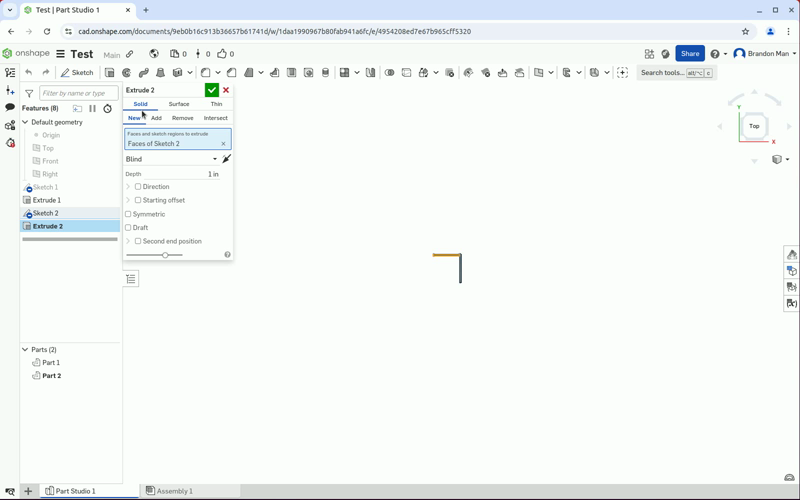
mouse_move(137, 120)
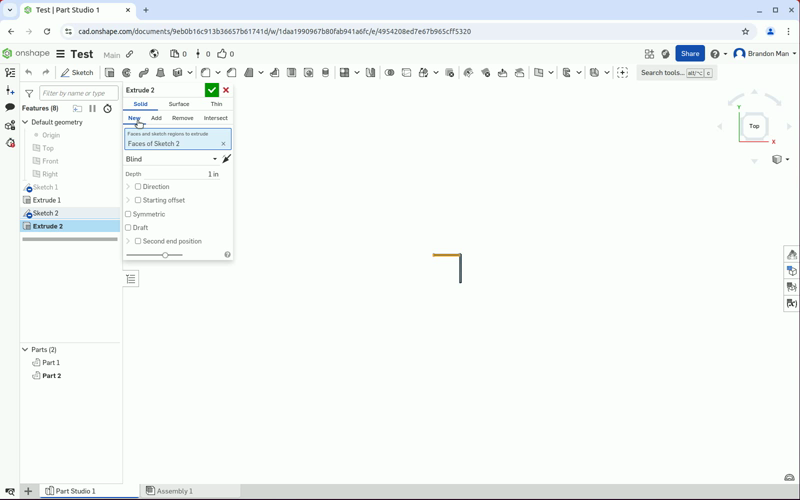
click(137, 120)
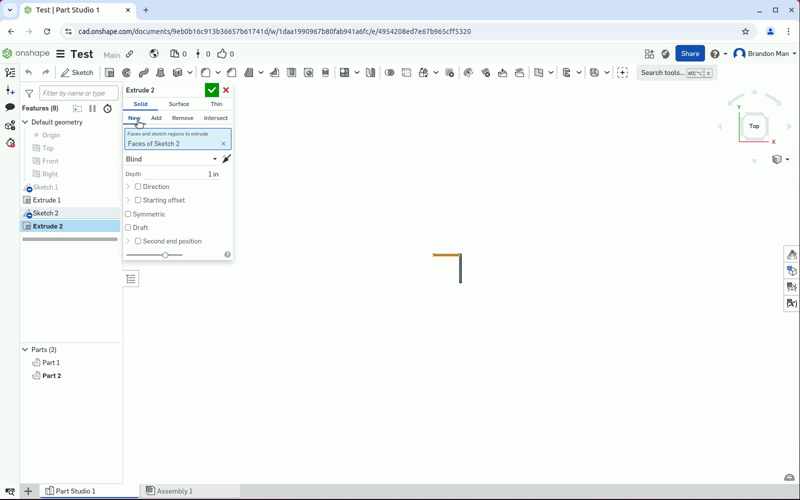
key(tab, 4)
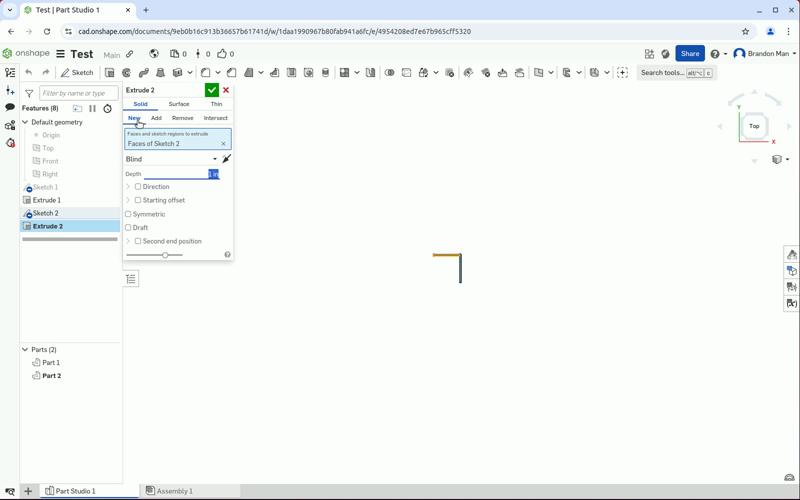
text(23.108)
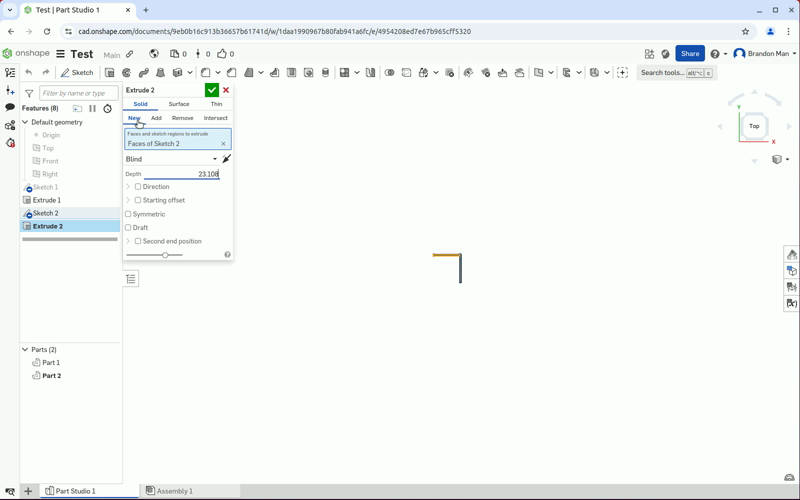
key(enter)
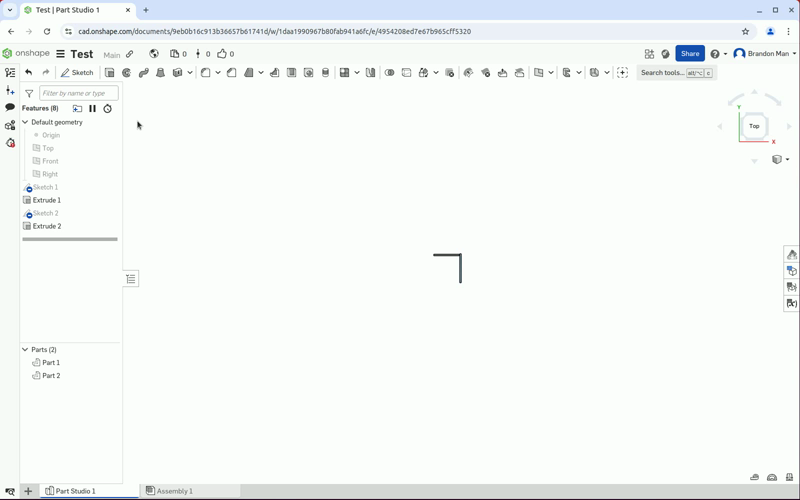
key(shift+h)
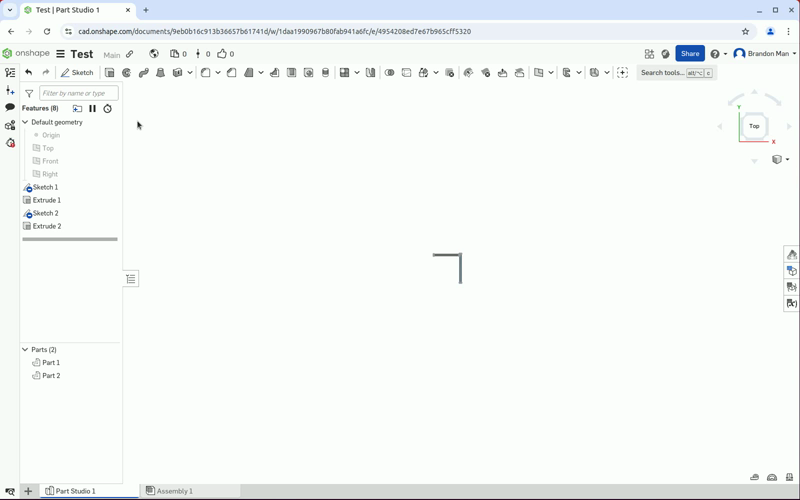
key(shift+h)
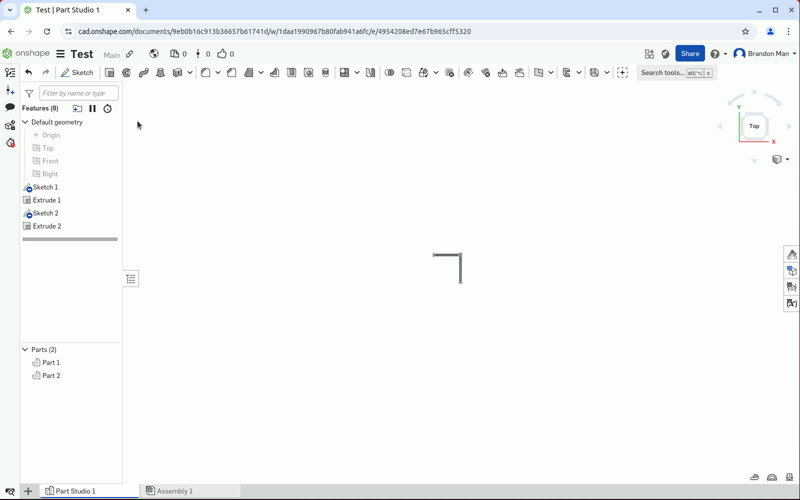
key(shift+7)
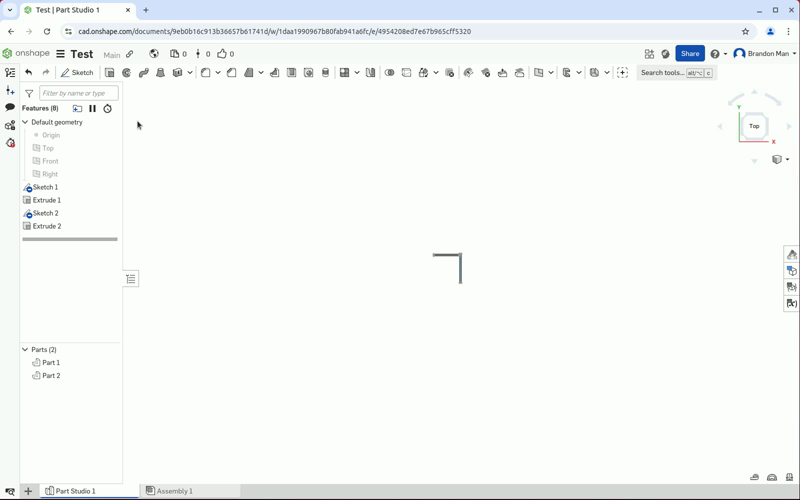
key(up, 3)
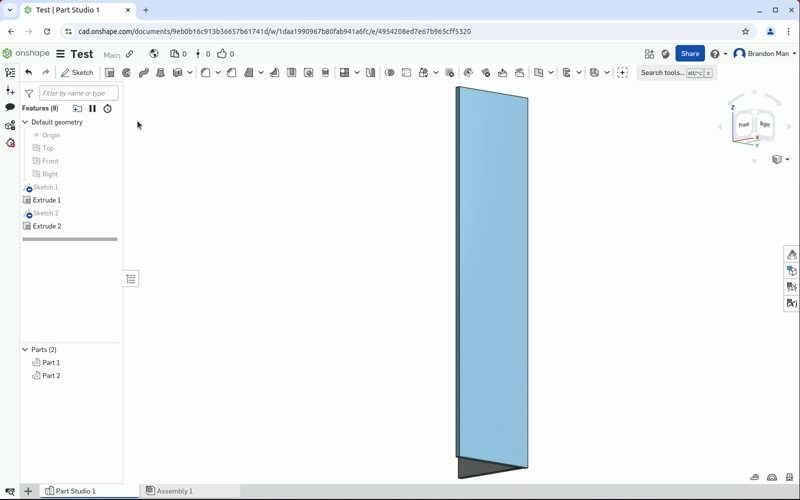
key(left, 3)
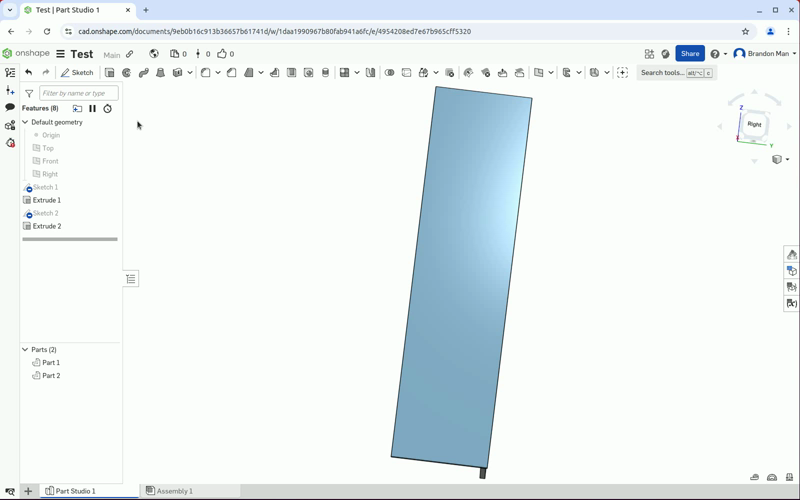
key(right, 3)
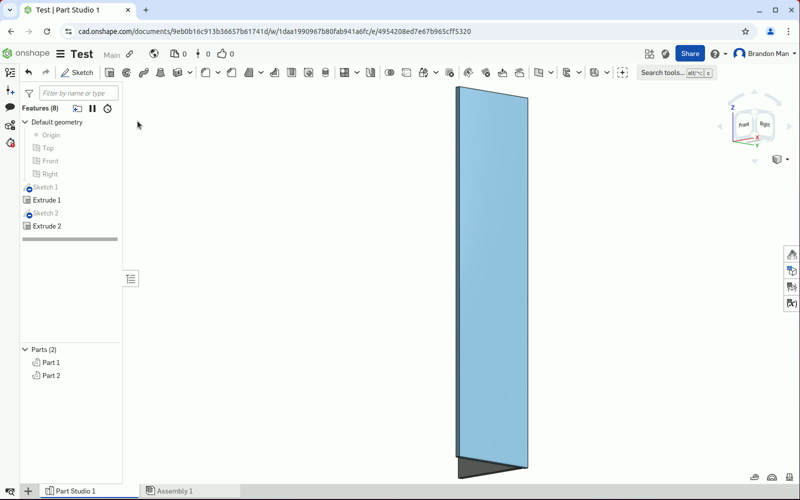
key(down, 3)
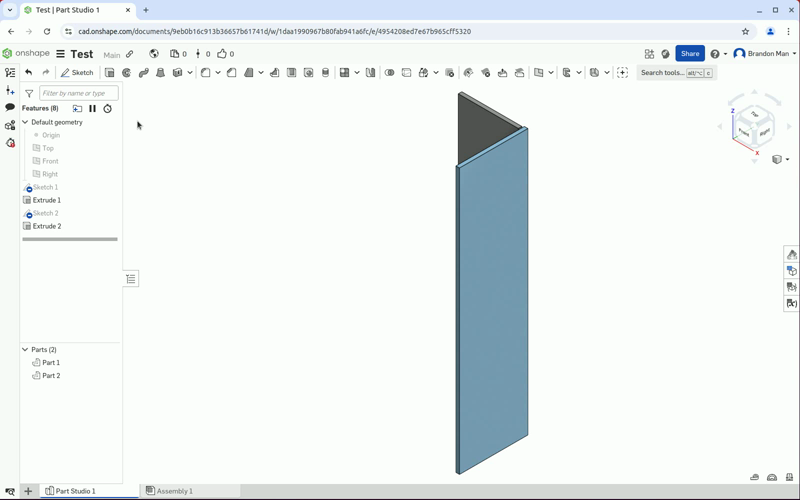
mouse_move(73, 189)
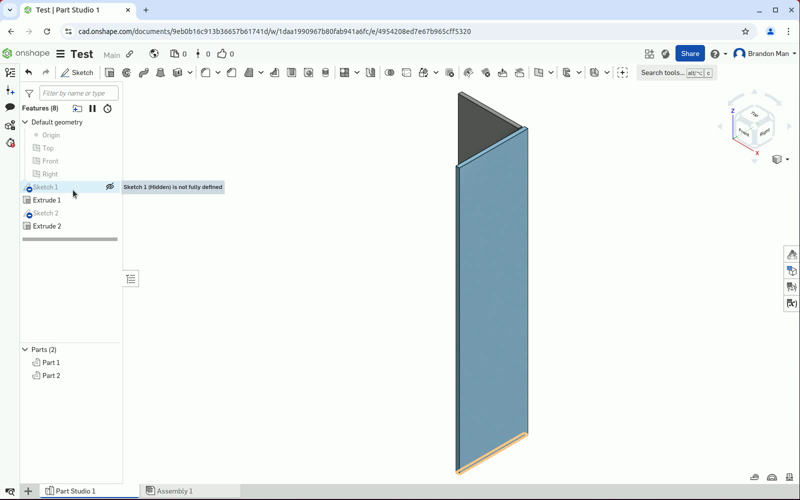
click(73, 189)